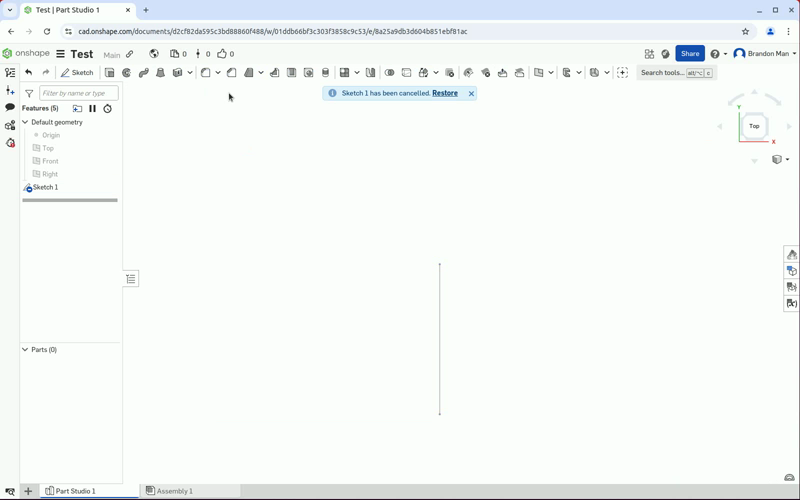
key(shift+h)
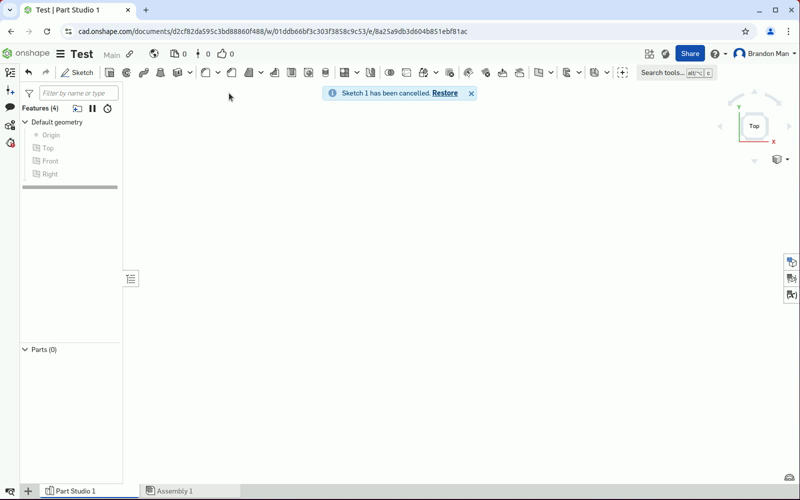
mouse_move(73, 352)
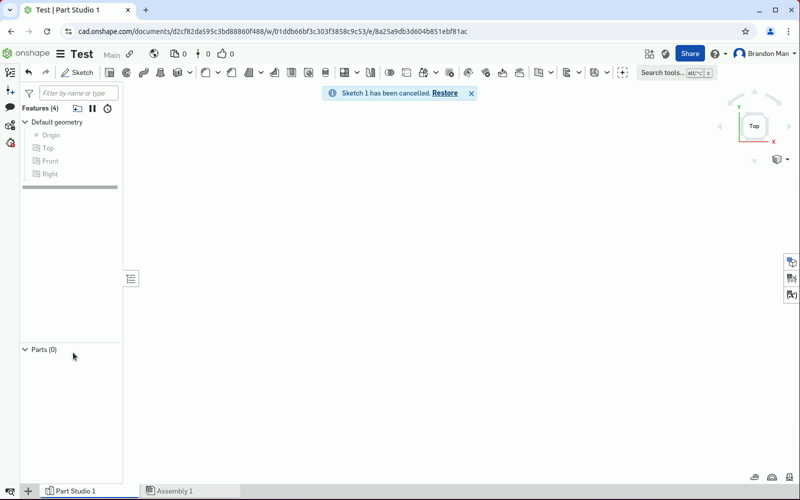
key(y)
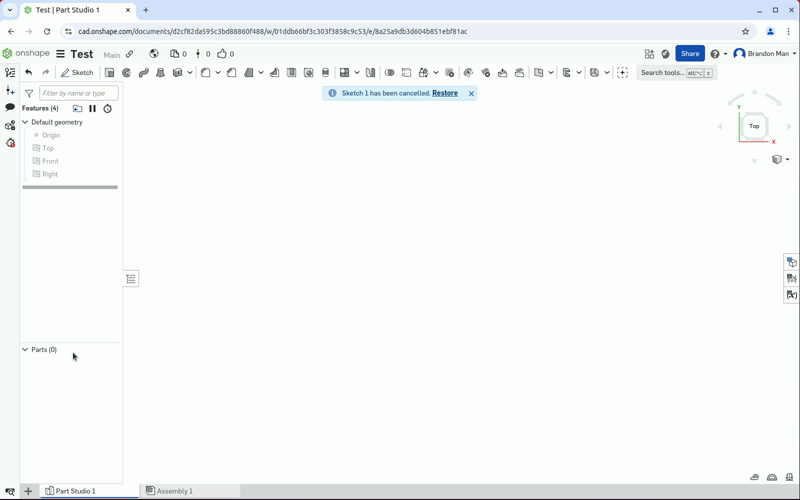
key(shift+p)
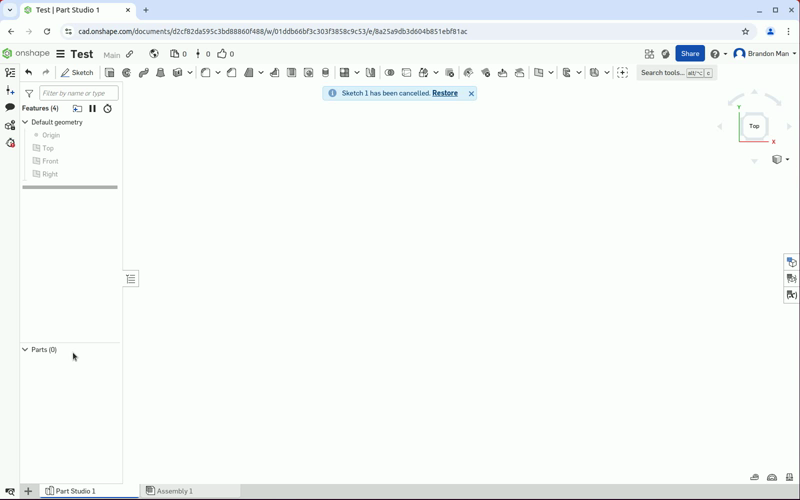
key(space)
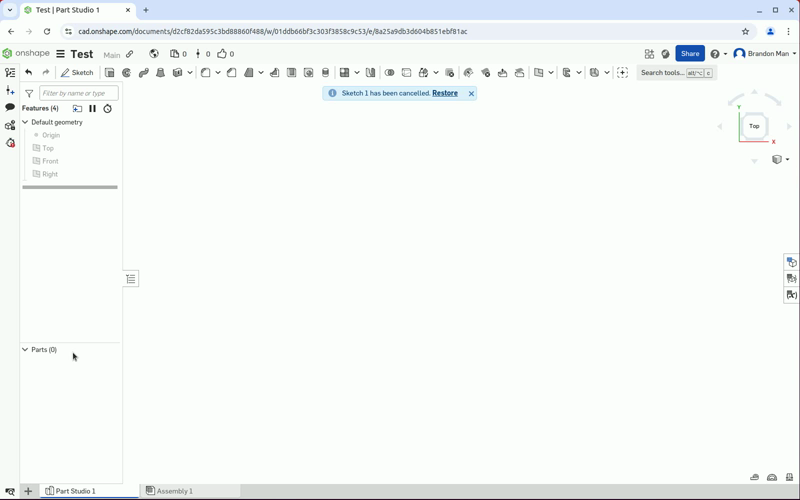
key_down(shift)
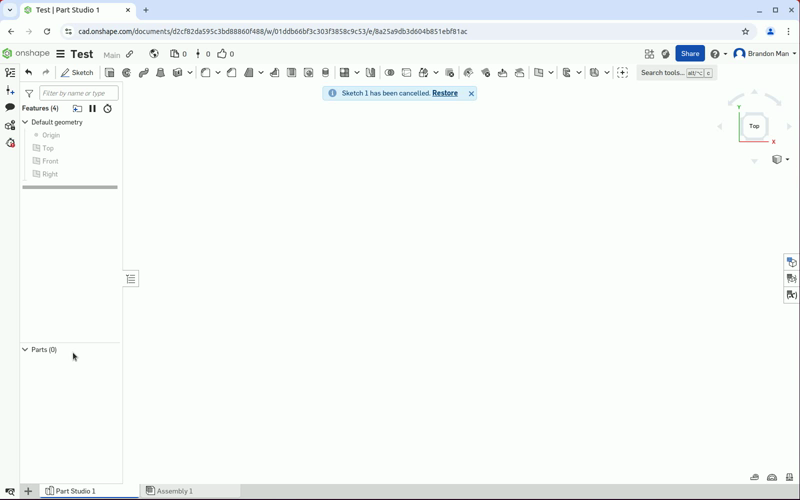
key(up)
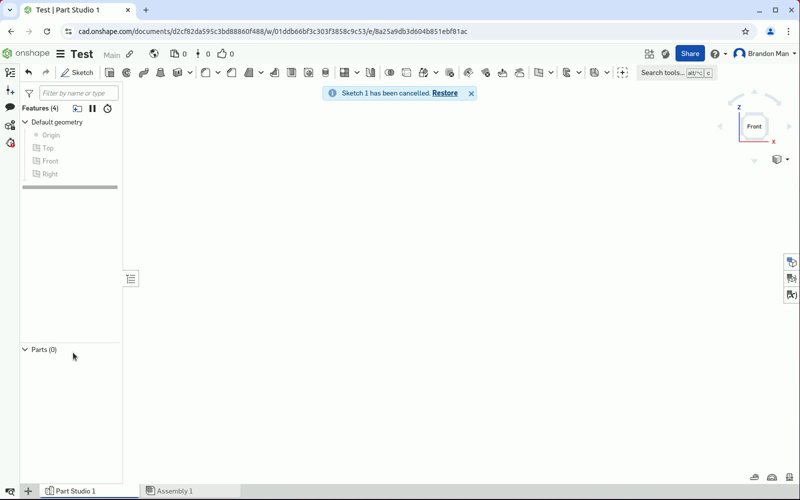
key_up(shift)
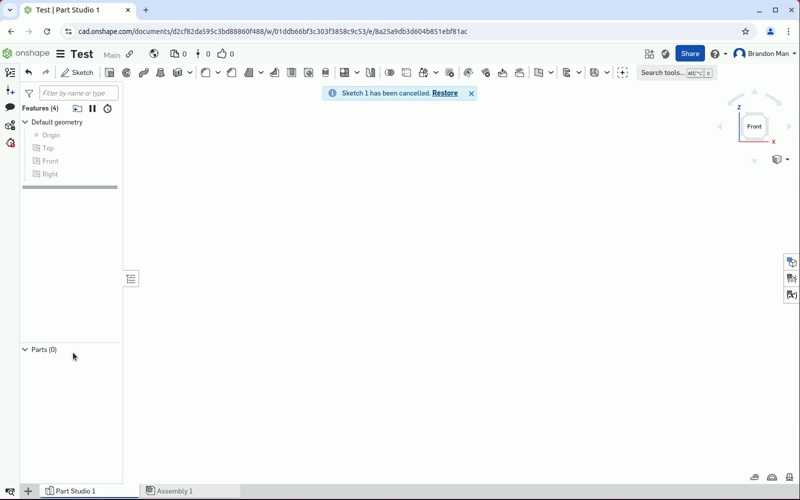
mouse_move(73, 352)
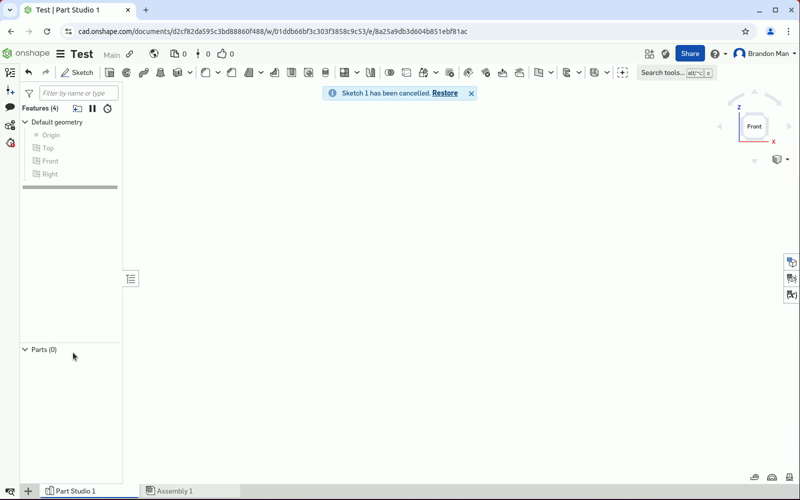
key(shift+y)
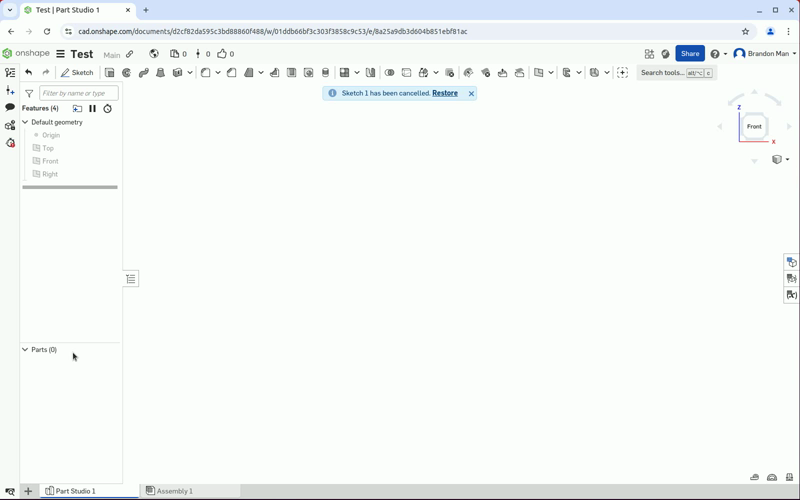
key(shift+s)
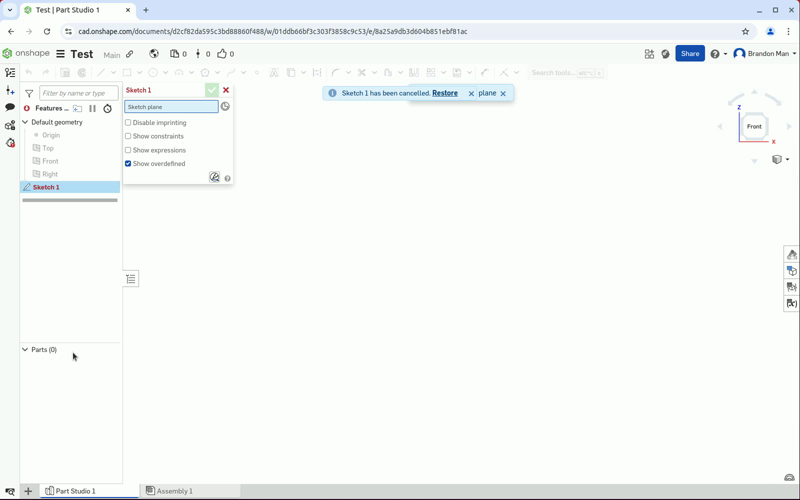
mouse_move(73, 163)
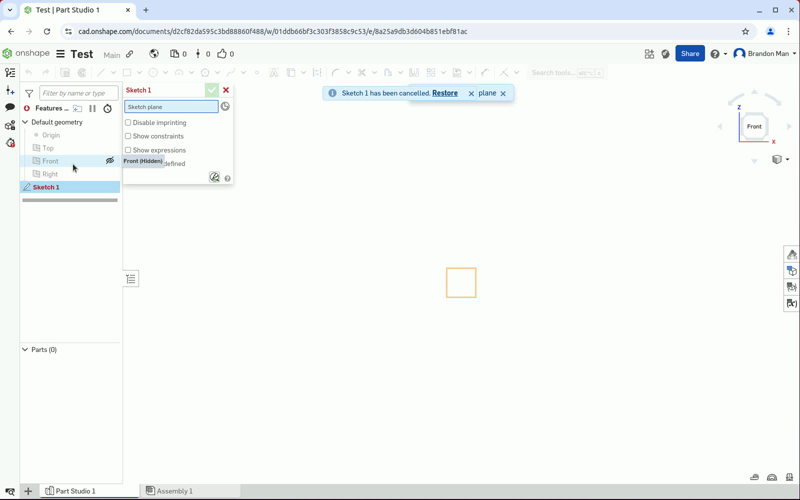
click(73, 163)
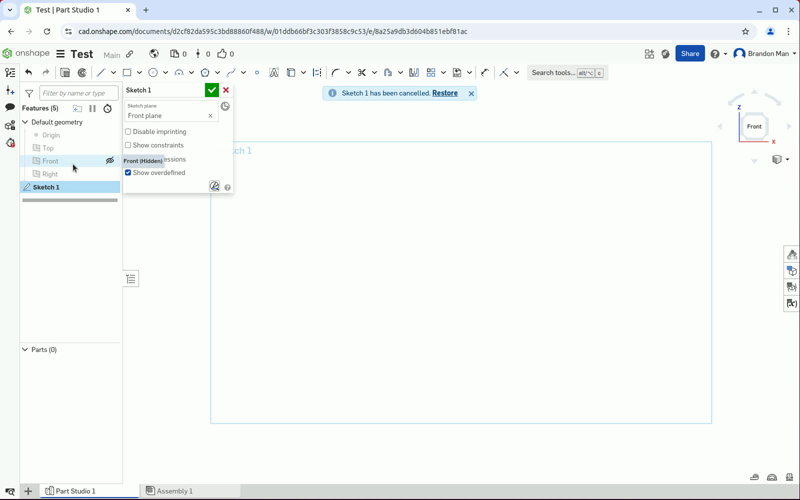
mouse_move(73, 352)
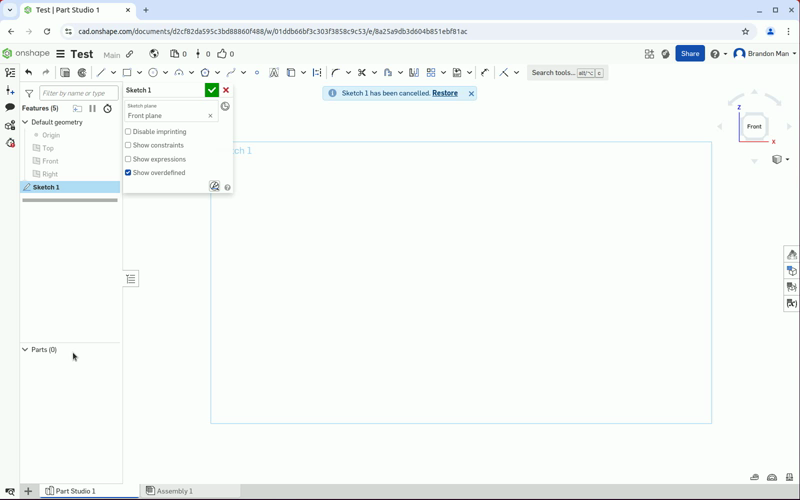
key(y)
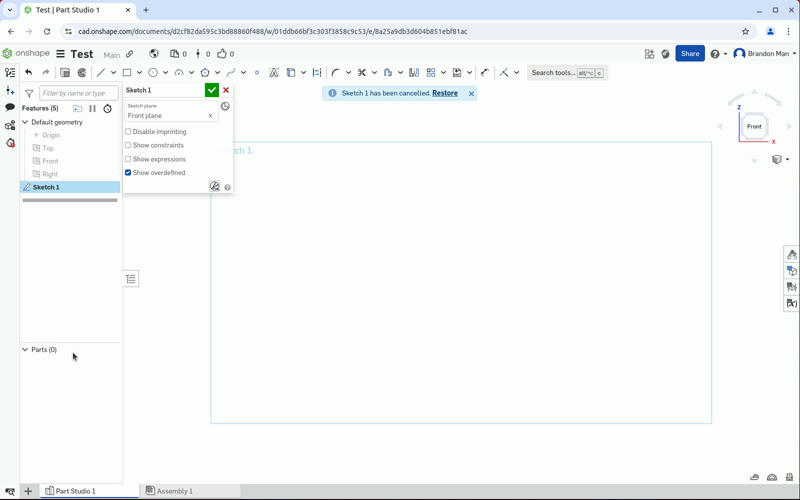
key(l)
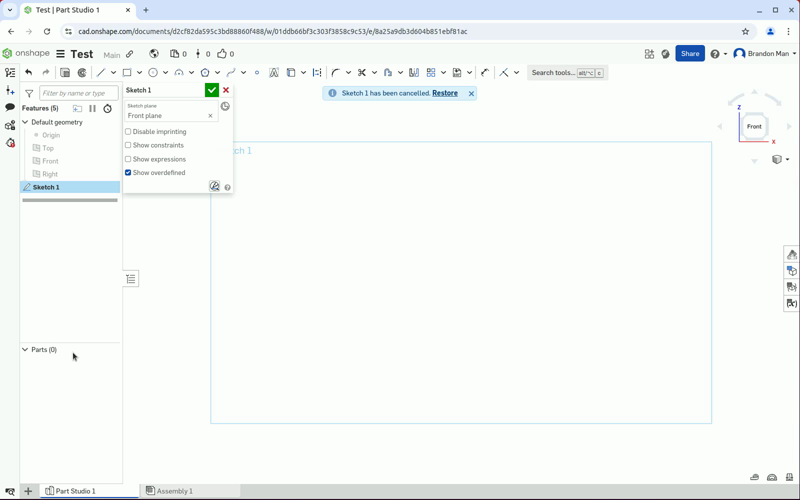
key_down(shift)
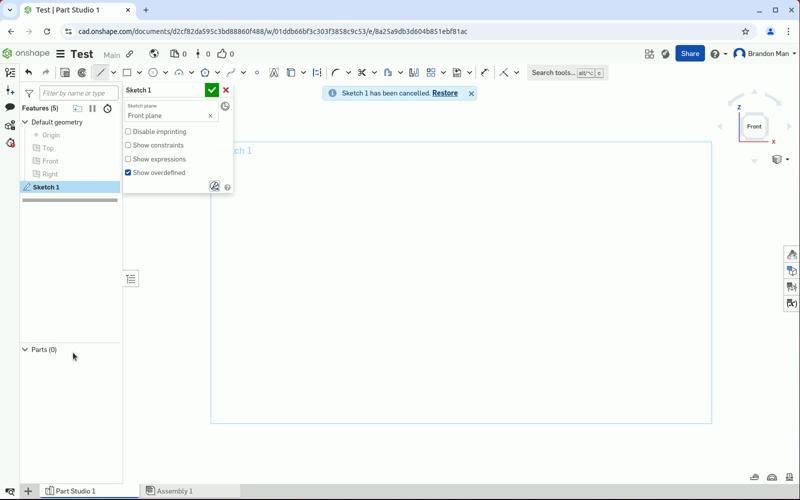
mouse_move(378, 203)
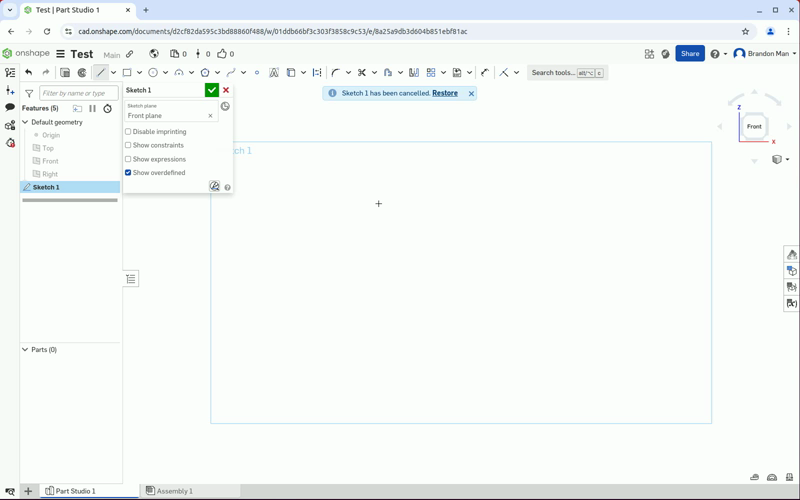
click(378, 203)
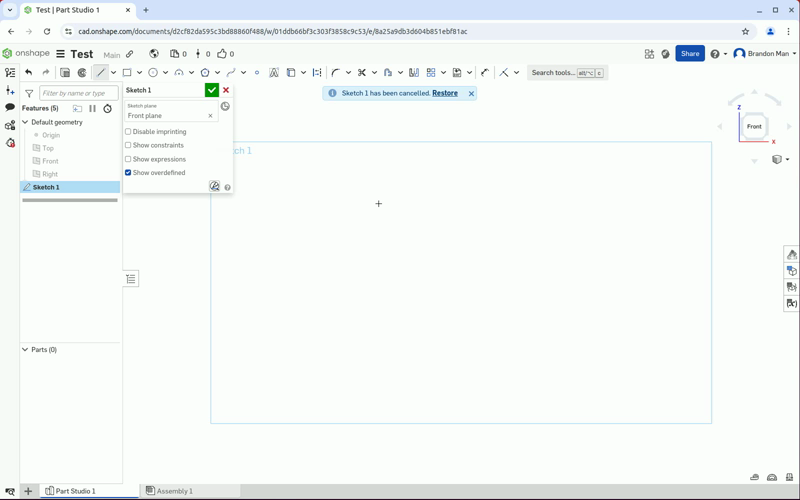
key_up(shift)
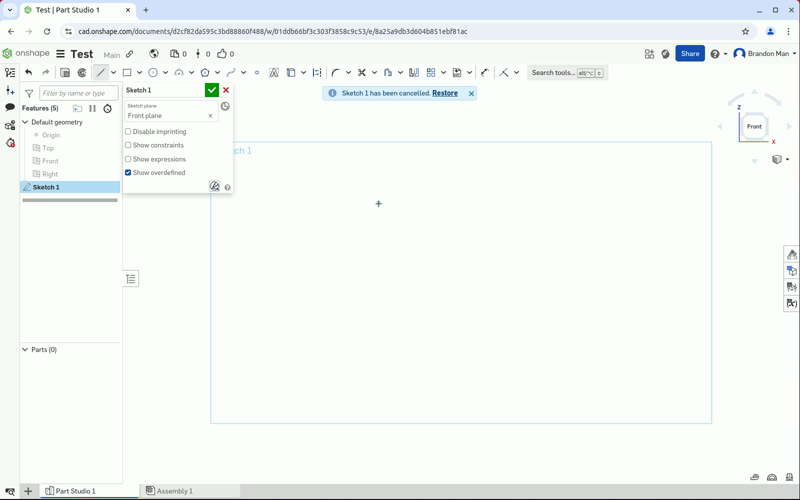
key_down(shift)
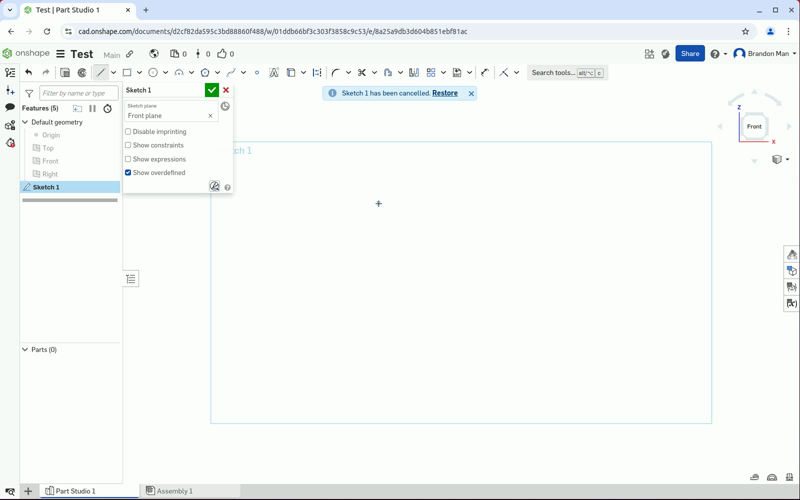
mouse_move(480, 240)
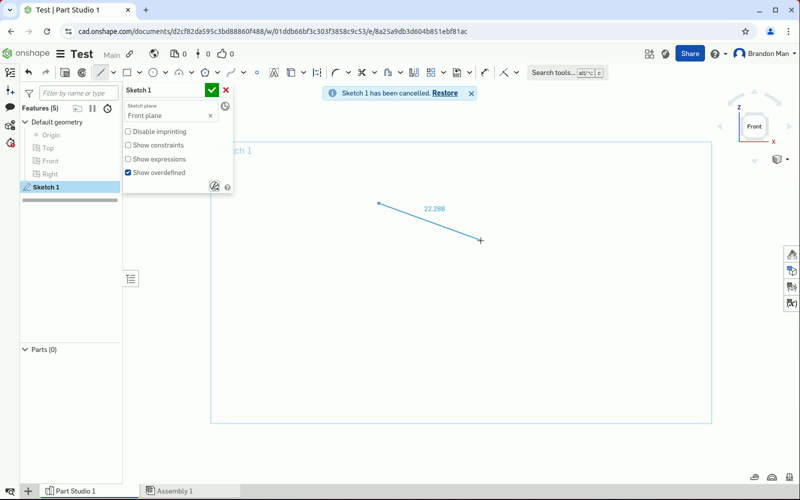
click(480, 240)
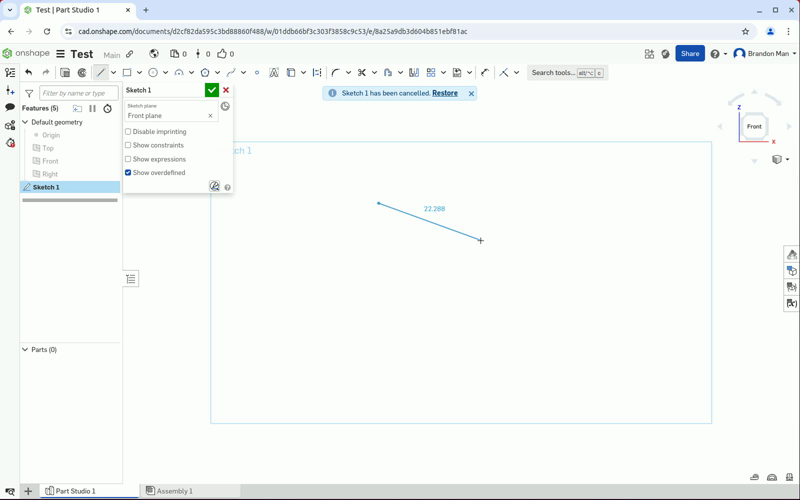
key_up(shift)
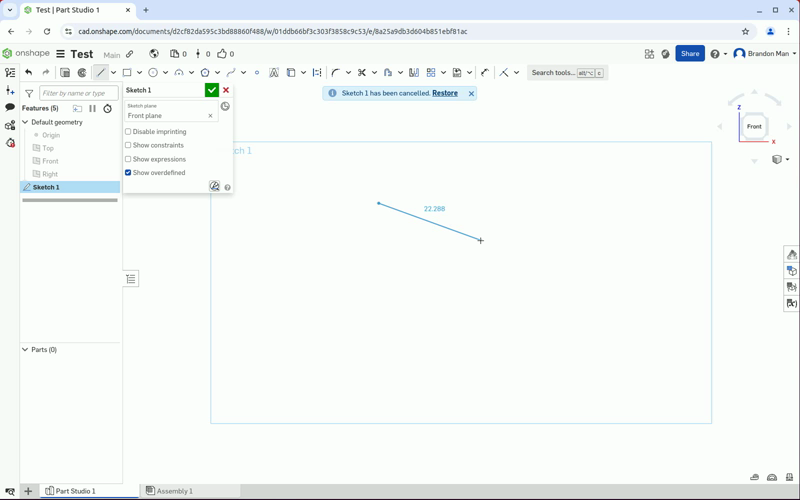
key_down(shift)
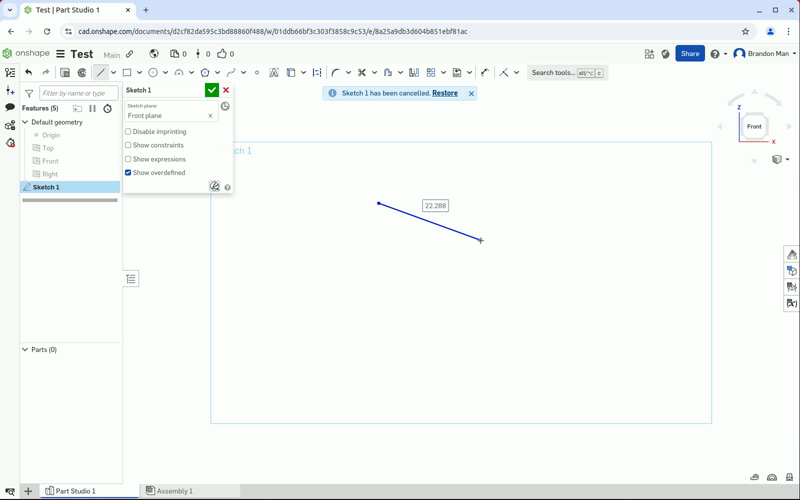
mouse_move(566, 366)
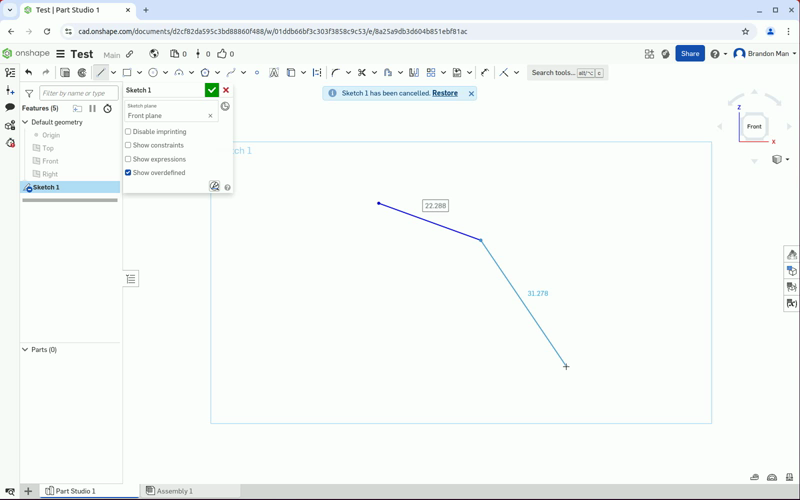
click(566, 366)
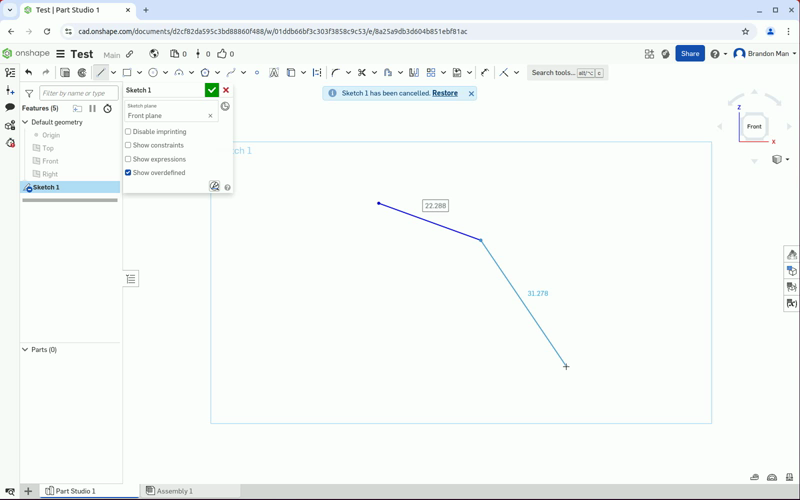
key_up(shift)
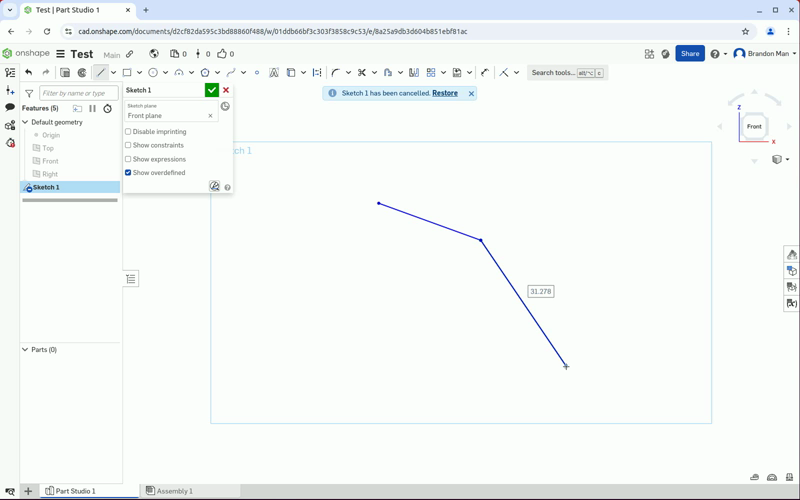
key_down(shift)
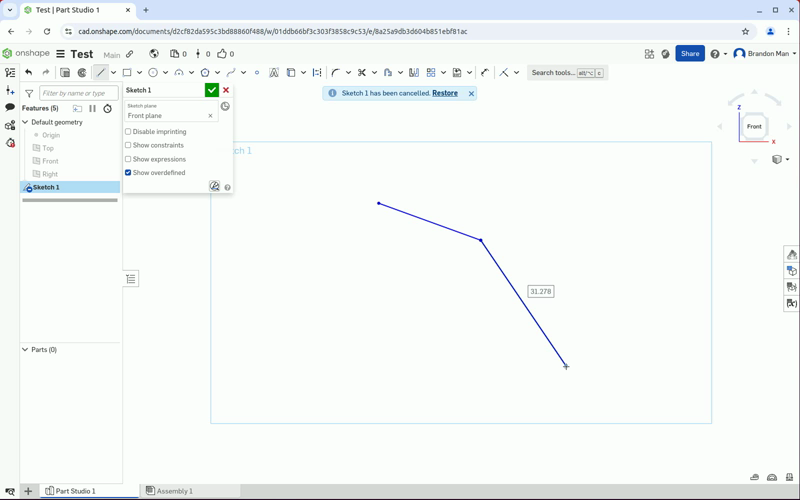
mouse_move(589, 366)
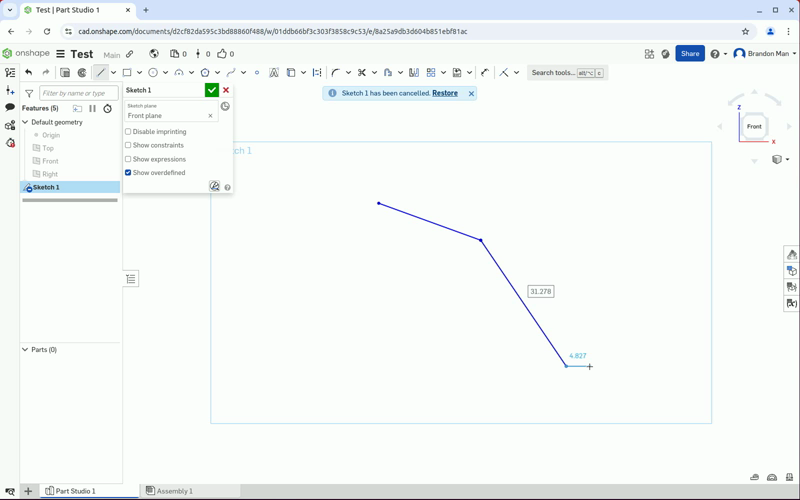
mouse_move(572, 366)
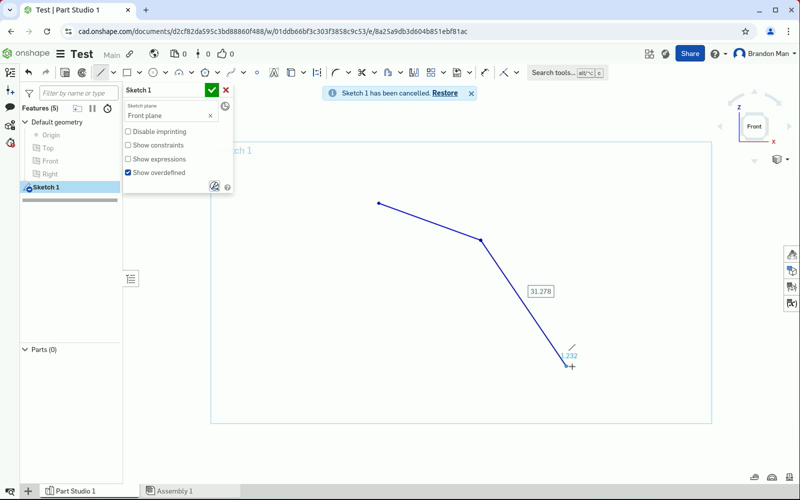
scroll(6)
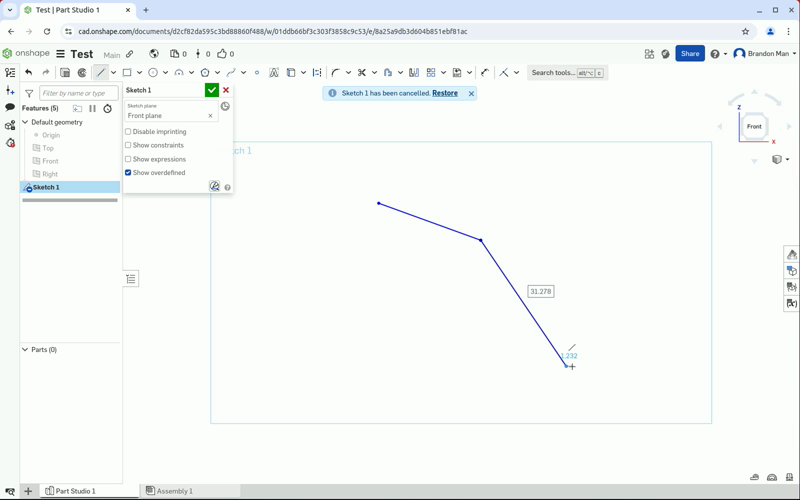
scroll(6)
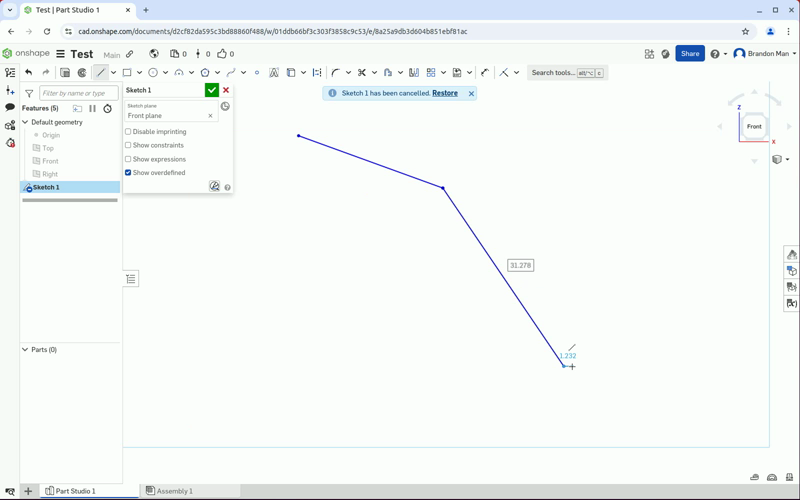
scroll(6)
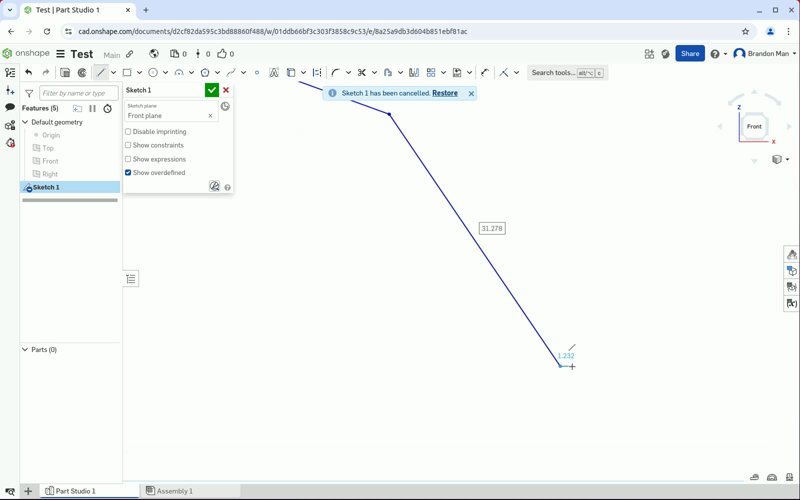
scroll(6)
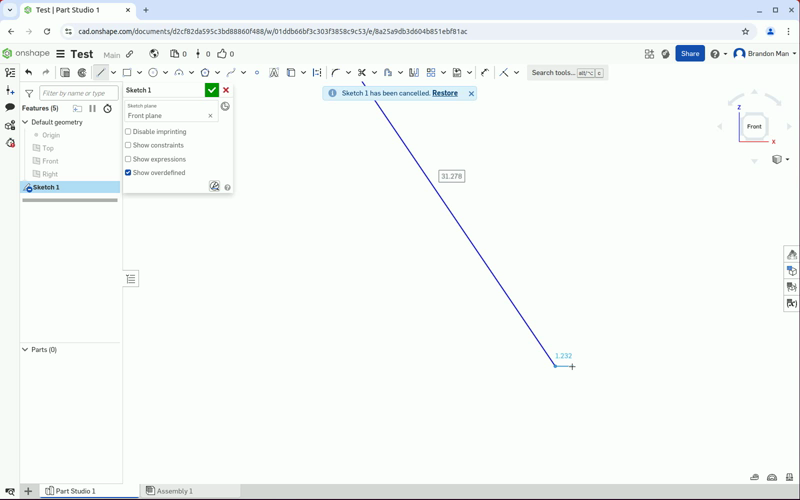
scroll(6)
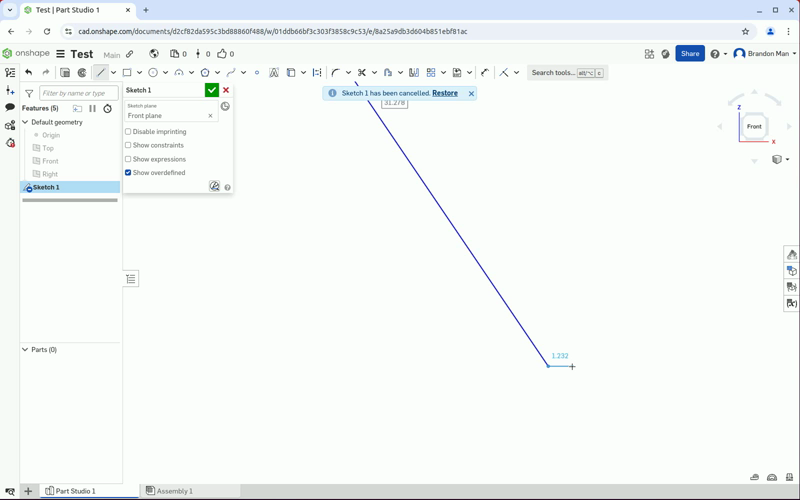
scroll(6)
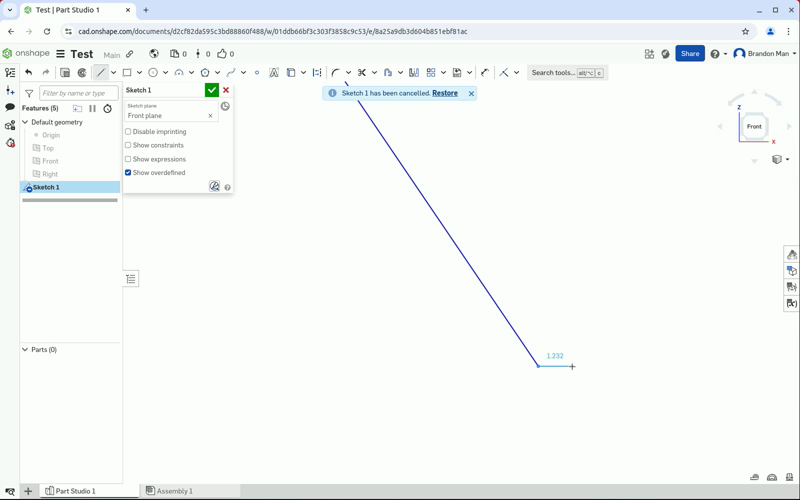
scroll(6)
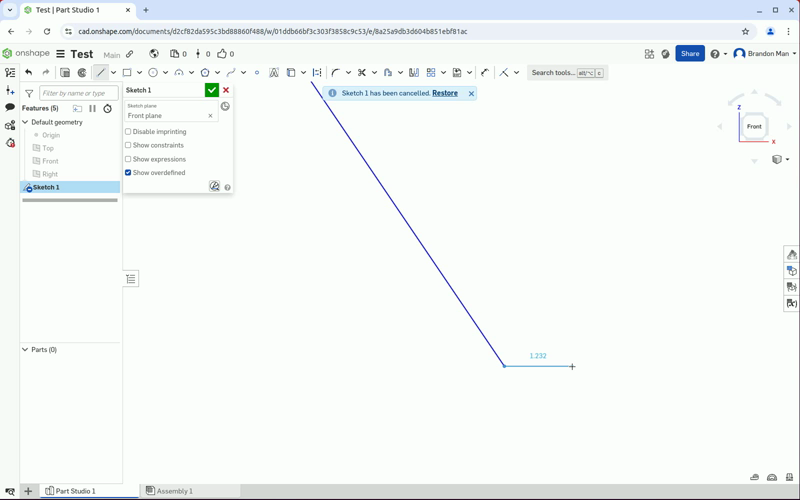
click(572, 366)
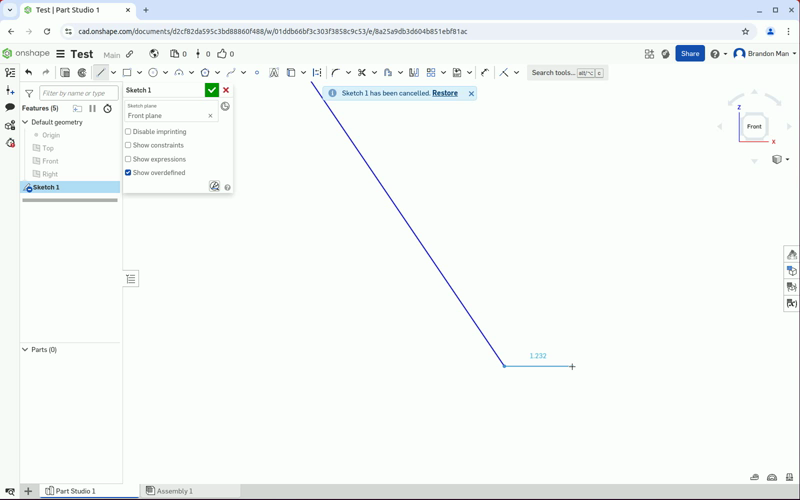
scroll(-6)
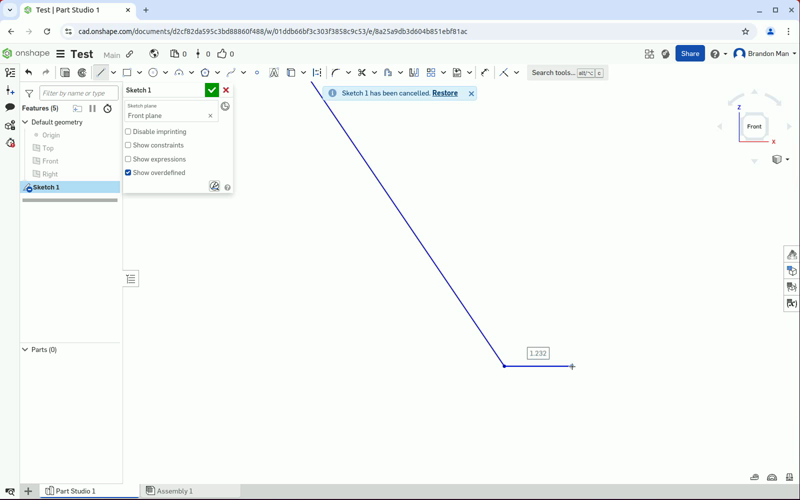
scroll(-6)
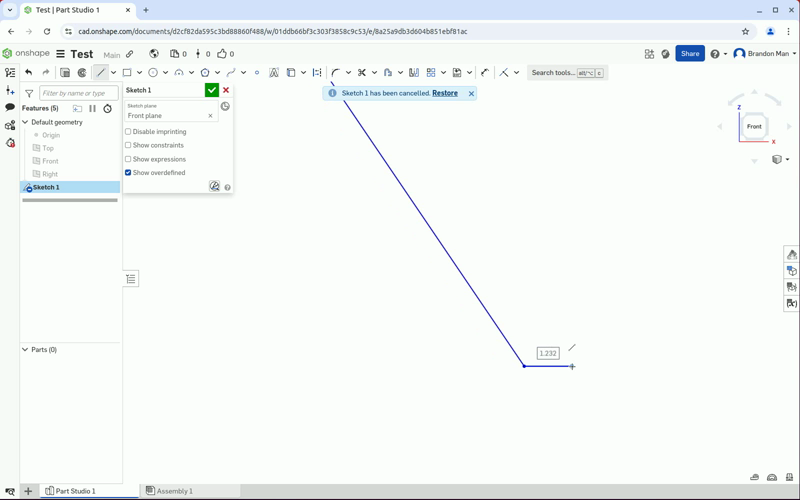
scroll(-6)
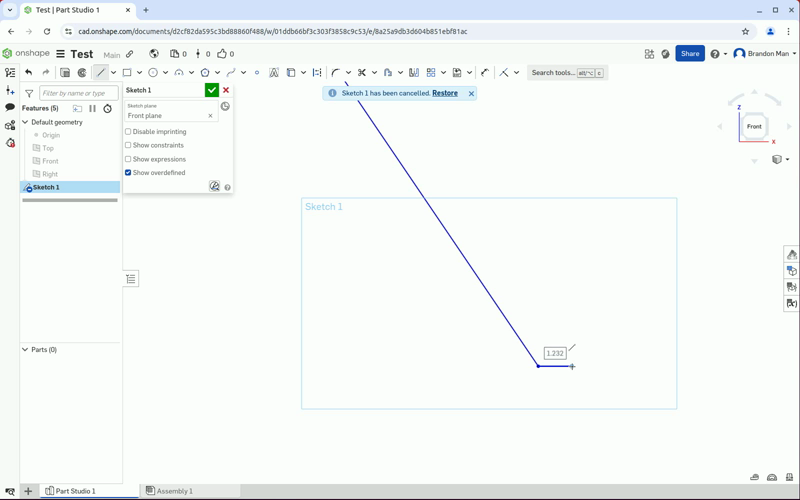
scroll(-6)
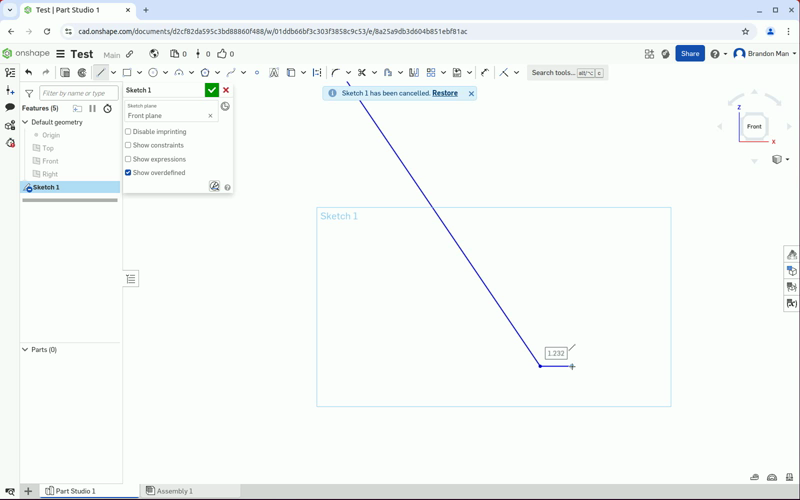
scroll(-6)
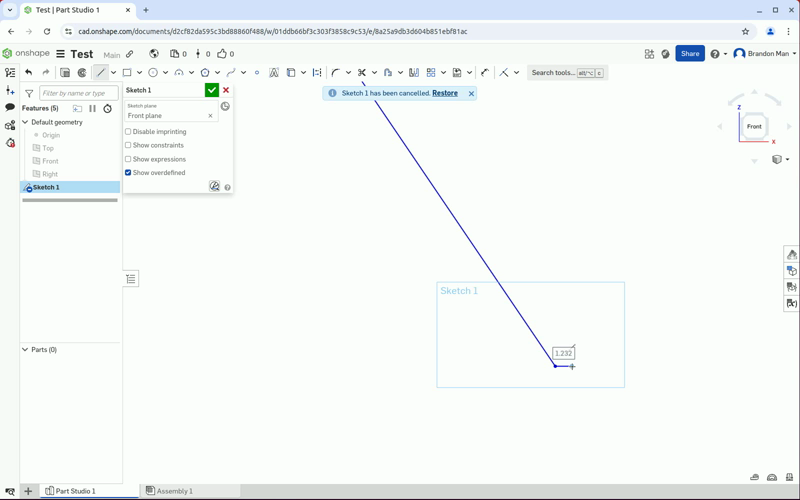
scroll(-6)
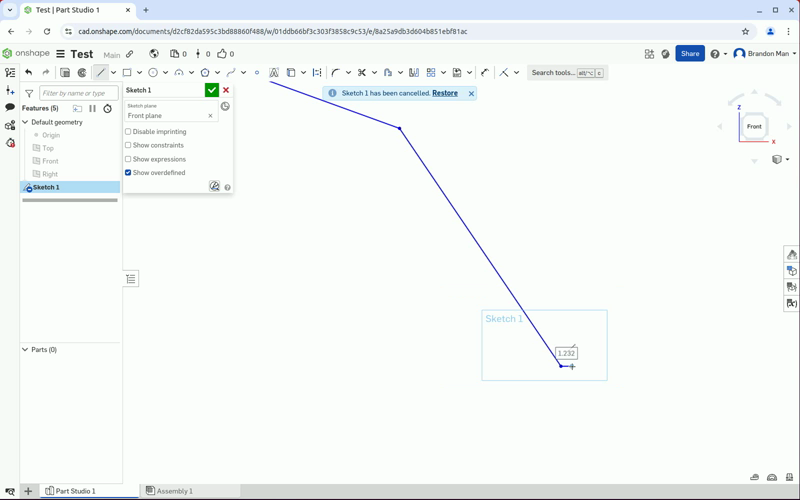
scroll(-6)
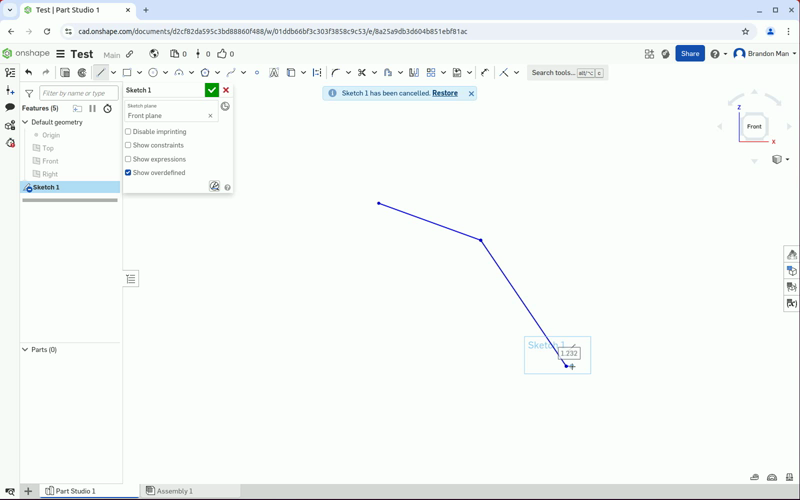
key_up(shift)
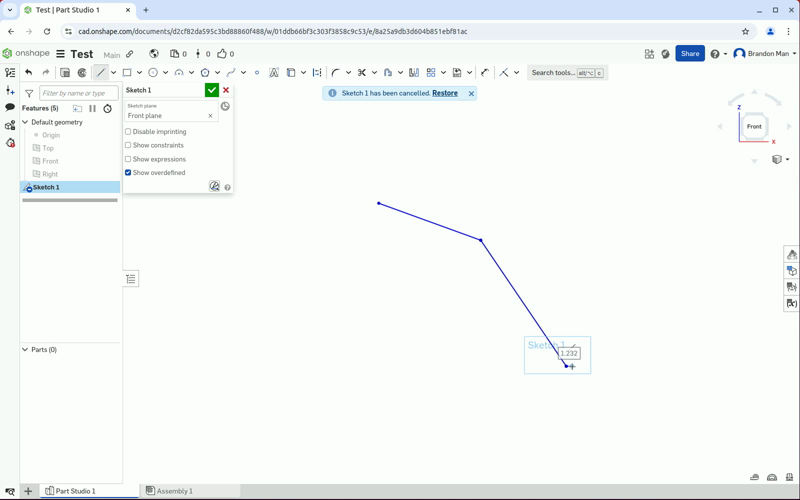
key_down(shift)
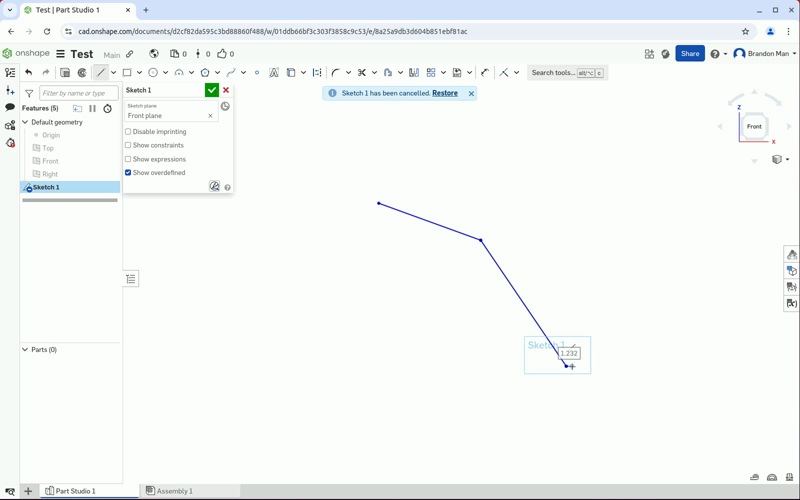
mouse_move(484, 233)
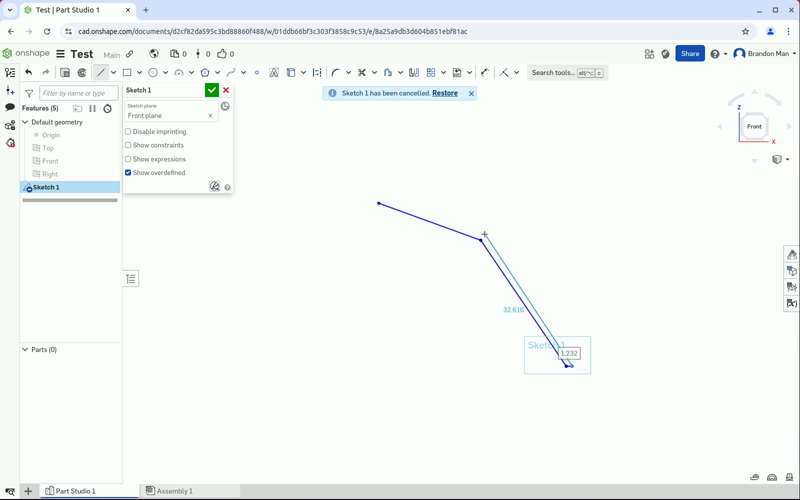
click(484, 233)
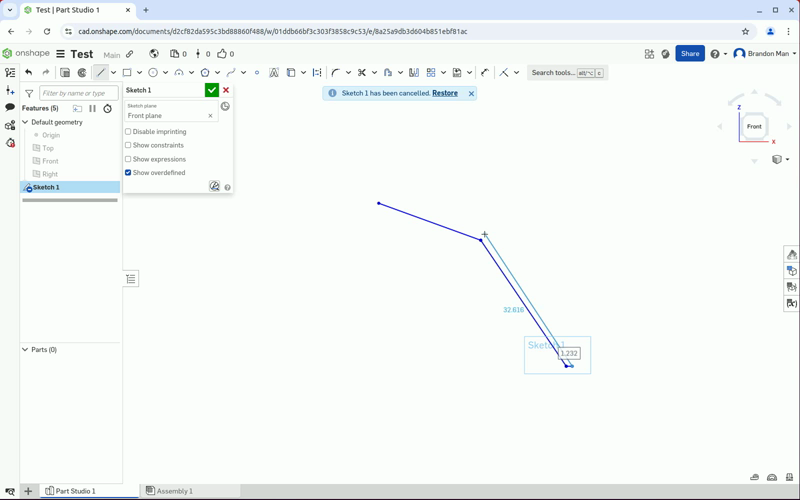
key_up(shift)
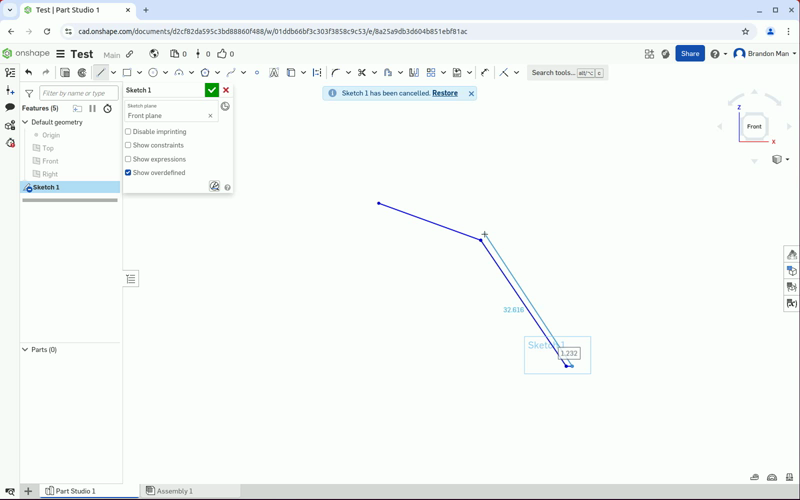
key_down(shift)
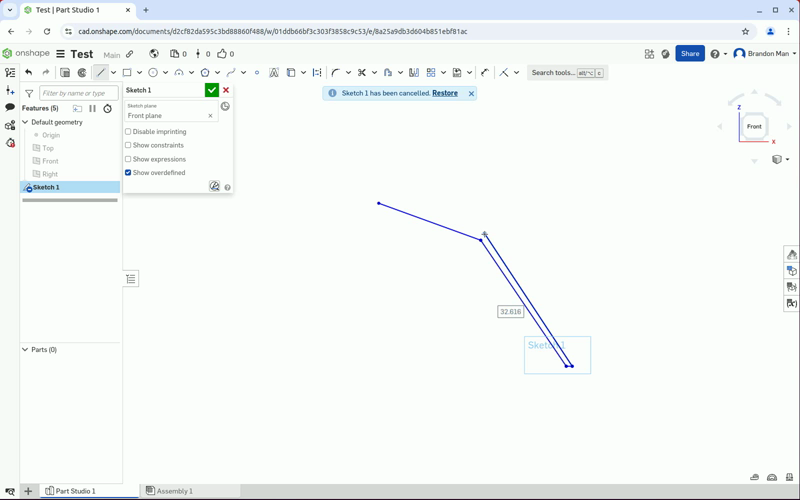
mouse_move(380, 197)
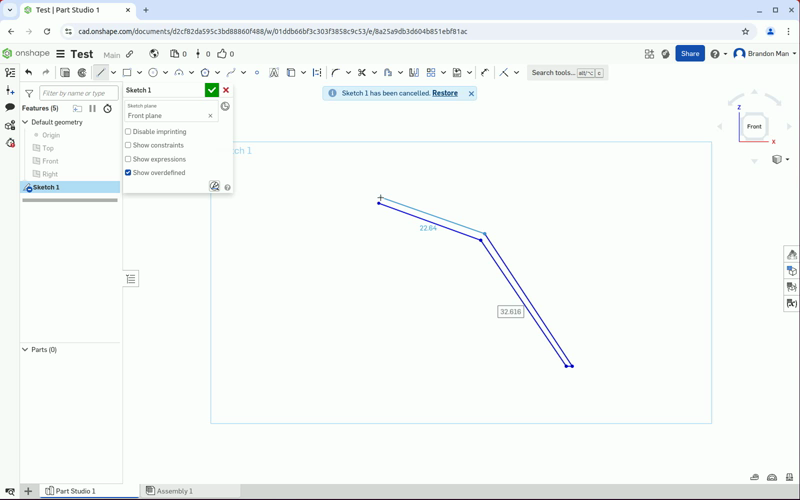
click(380, 197)
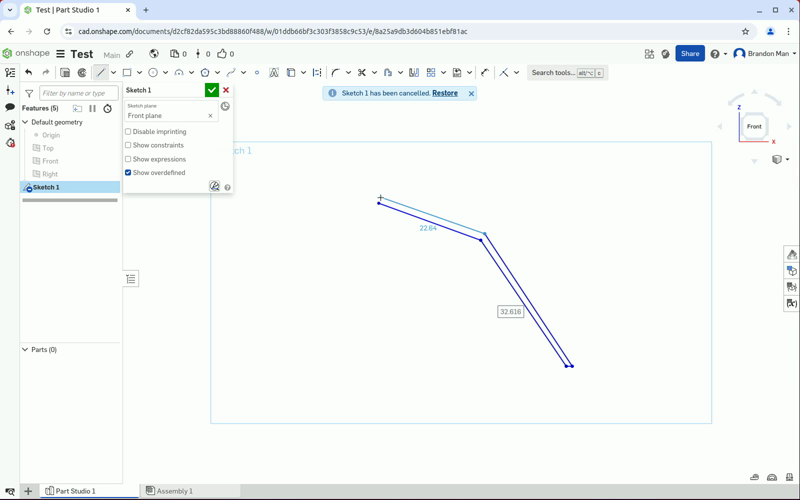
key_up(shift)
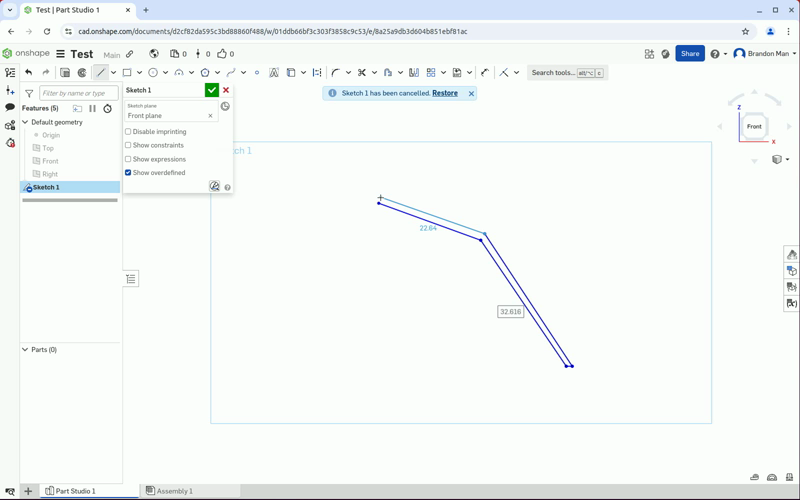
mouse_move(410, 197)
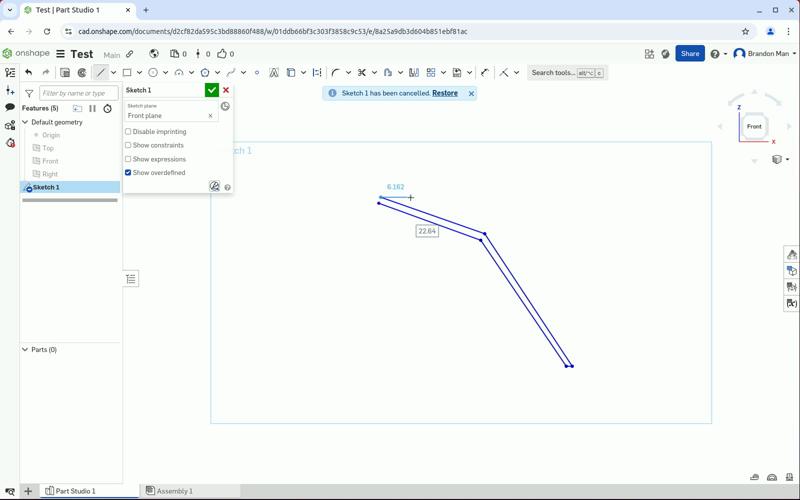
key_down(shift)
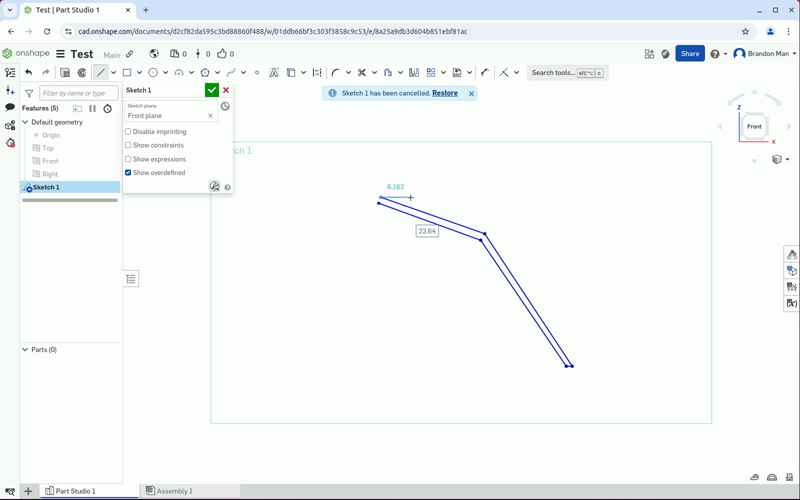
mouse_move(378, 203)
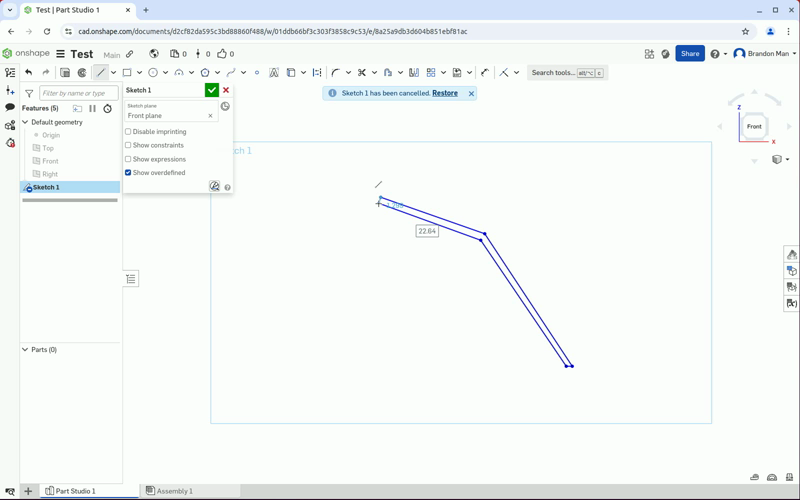
scroll(6)
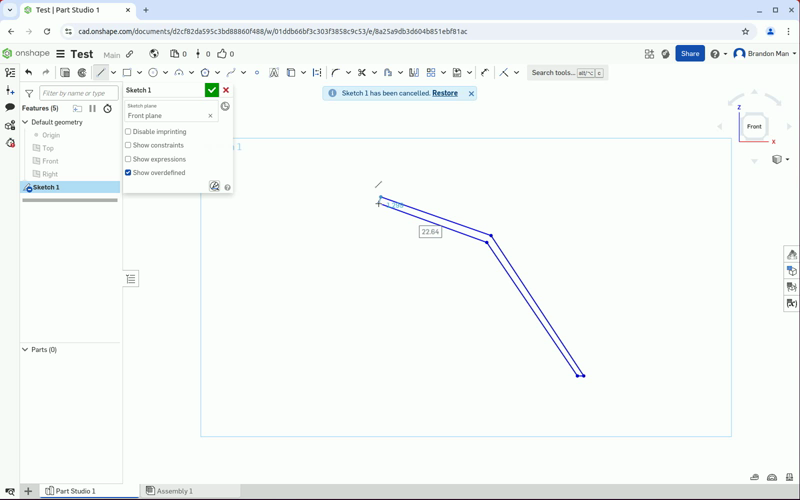
scroll(6)
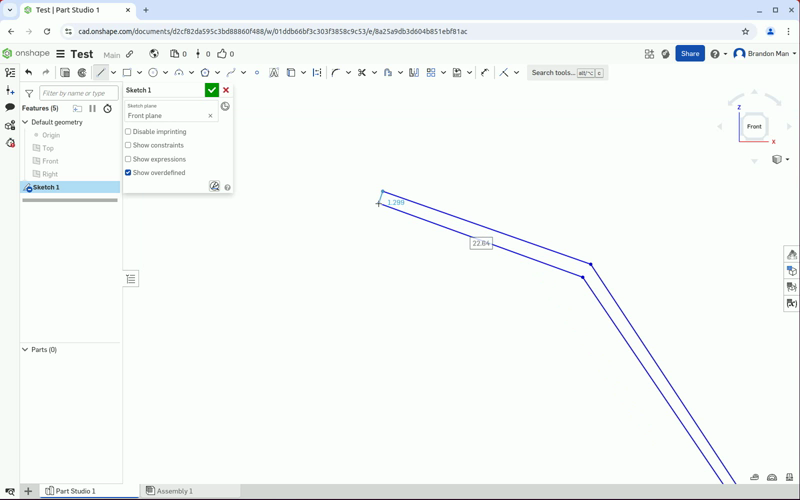
scroll(6)
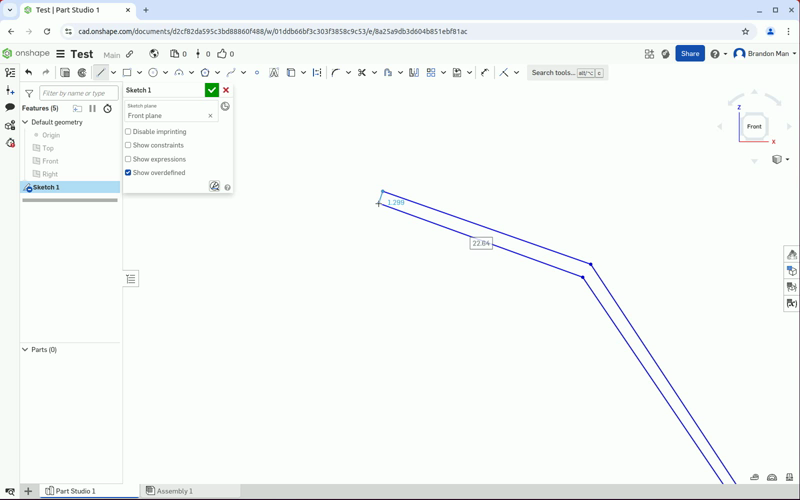
scroll(6)
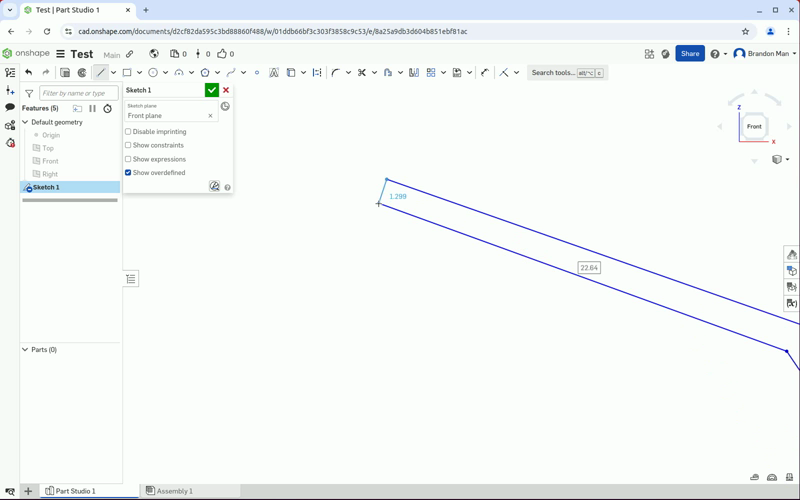
scroll(6)
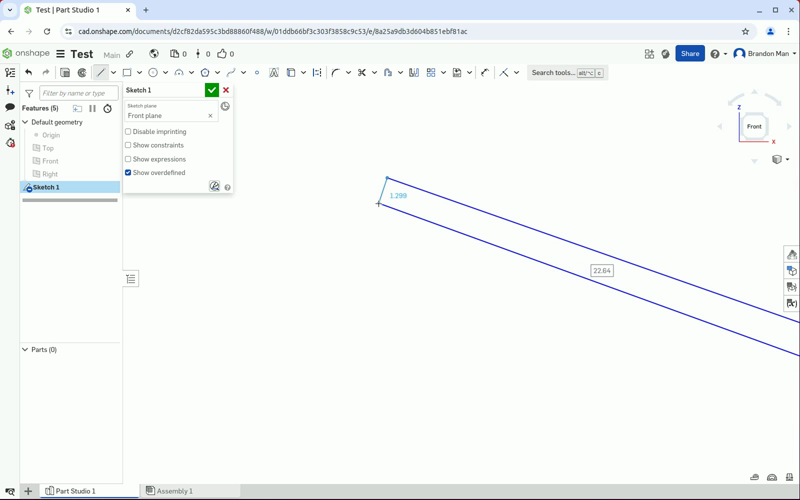
scroll(6)
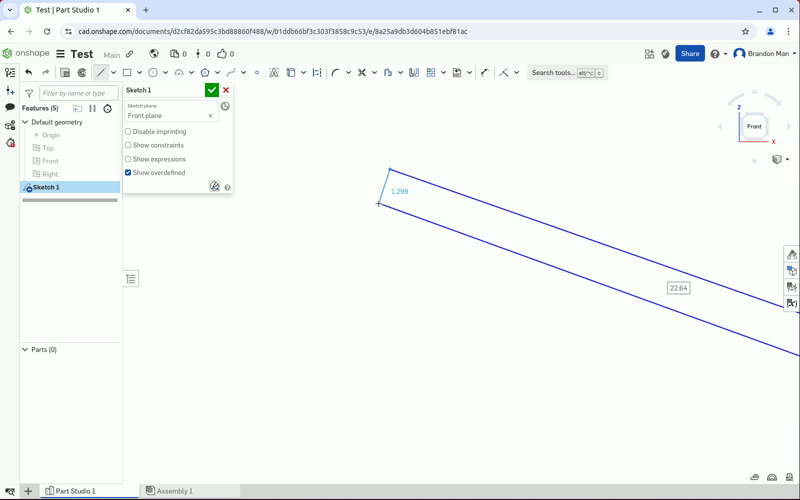
scroll(6)
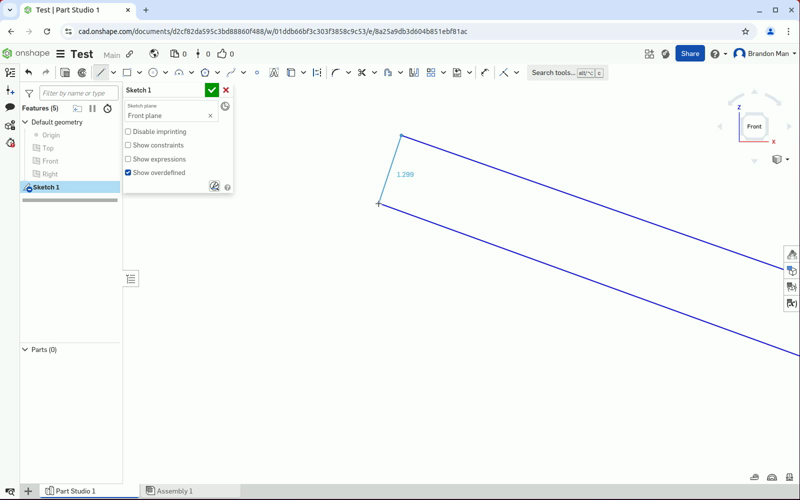
key_up(shift)
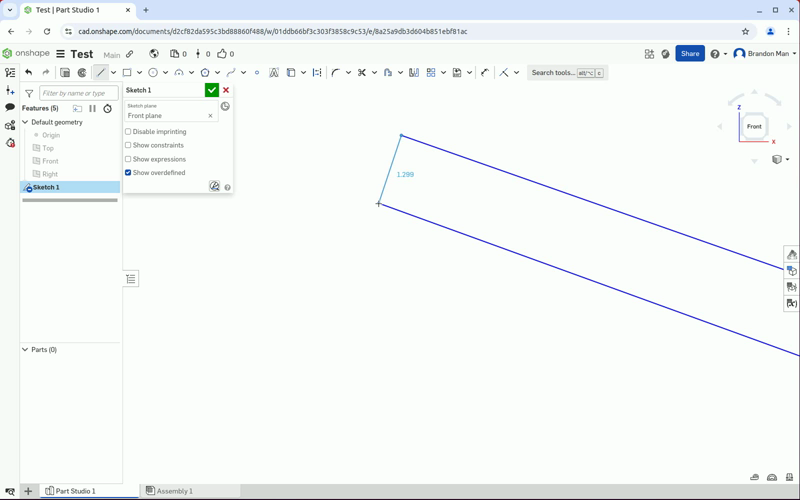
click(378, 203)
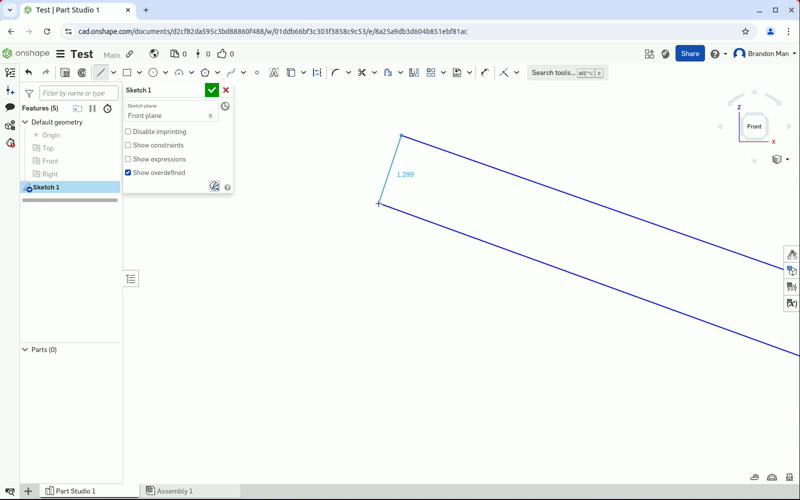
scroll(-6)
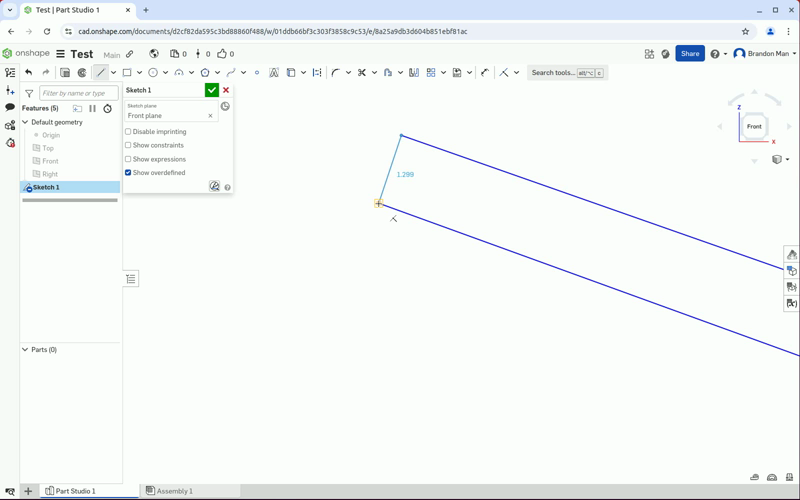
scroll(-6)
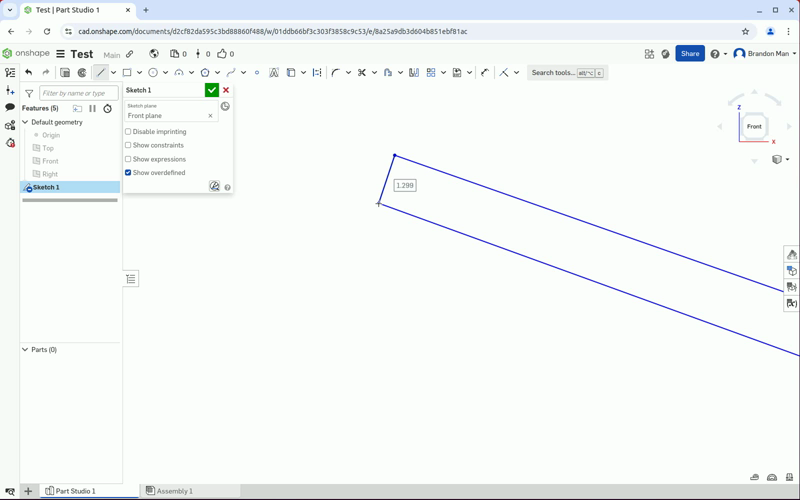
scroll(-6)
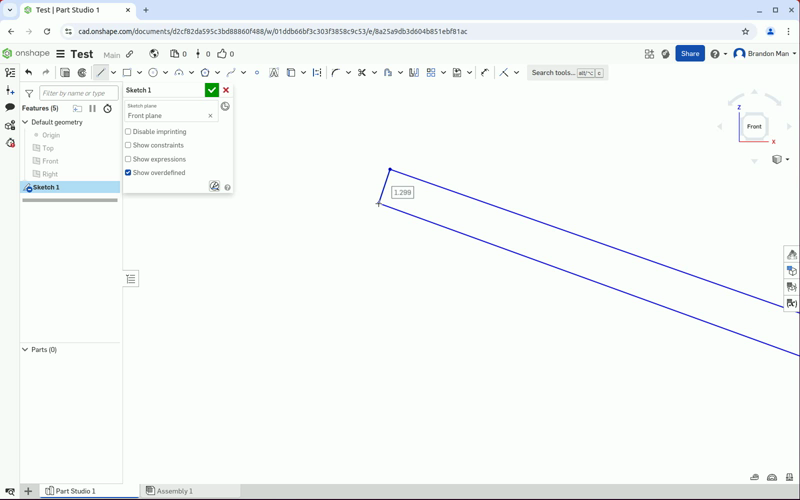
scroll(-6)
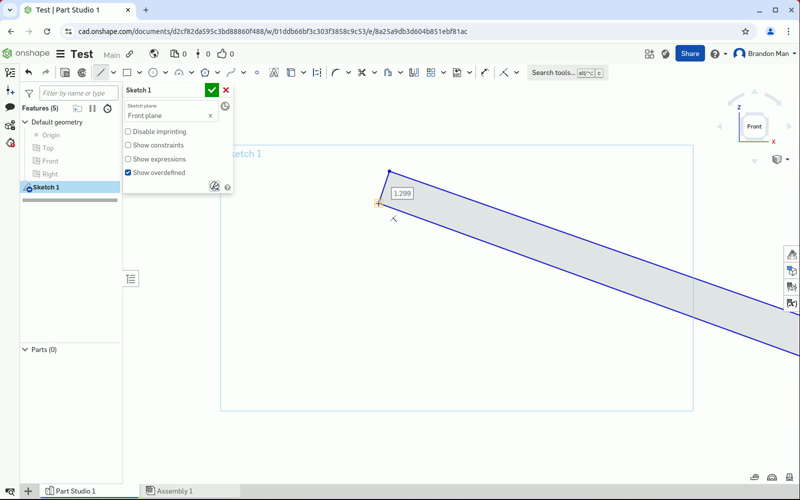
scroll(-6)
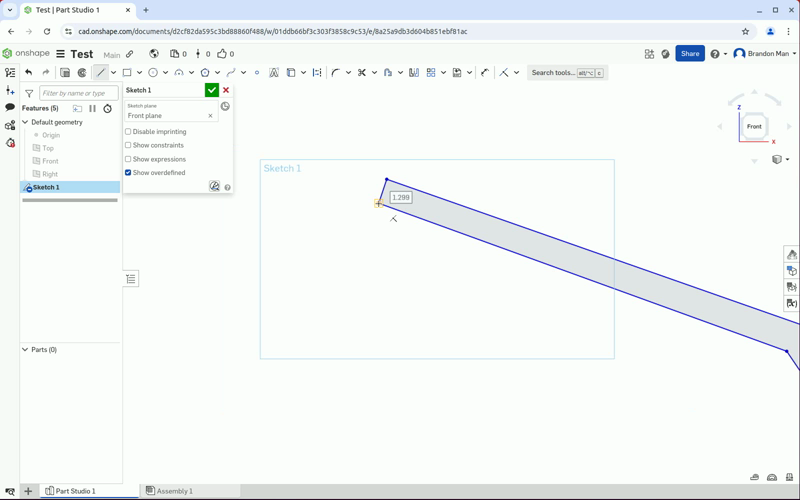
scroll(-6)
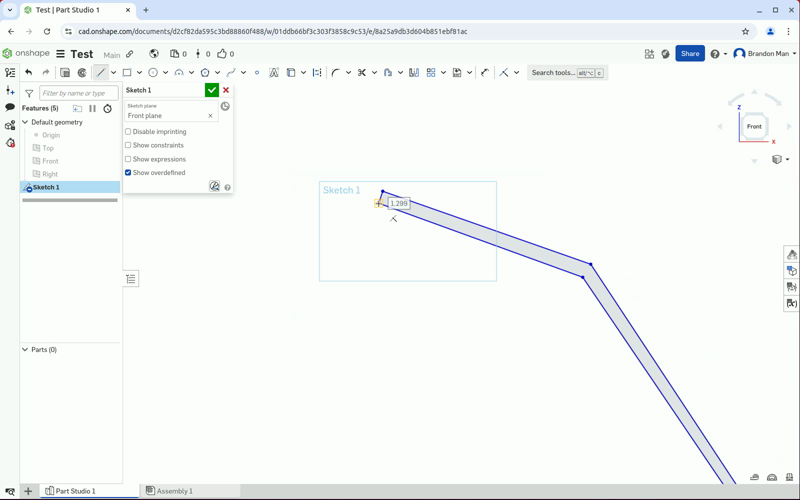
scroll(-6)
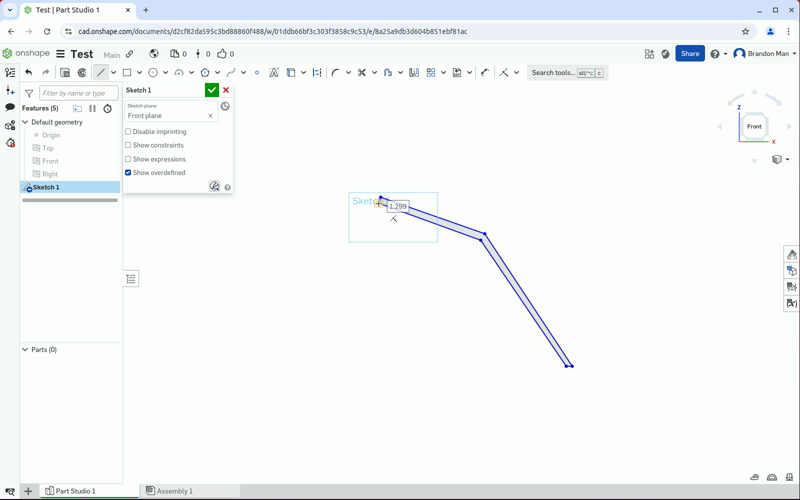
key(esc)
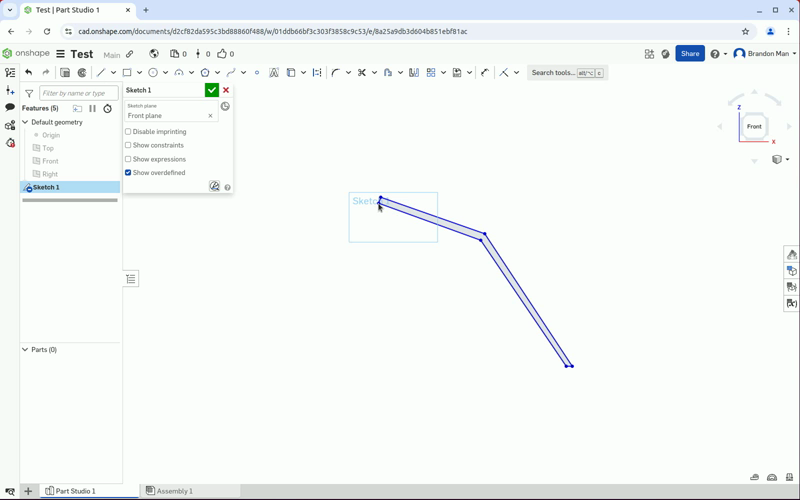
mouse_move(553, 339)
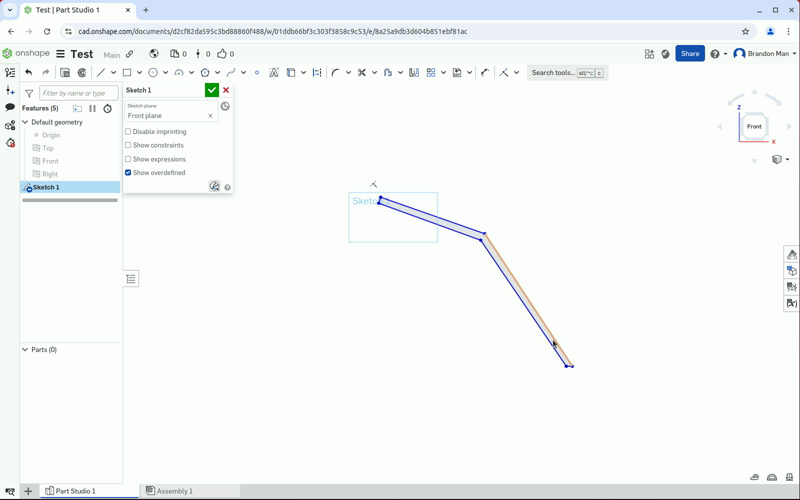
scroll(6)
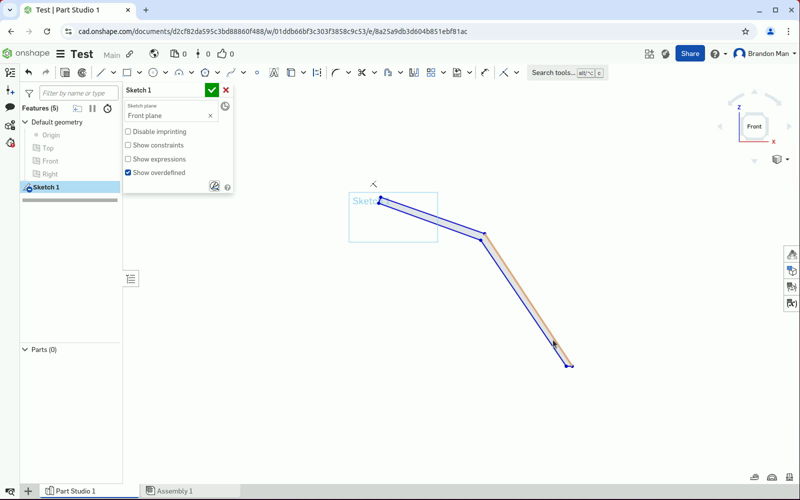
scroll(6)
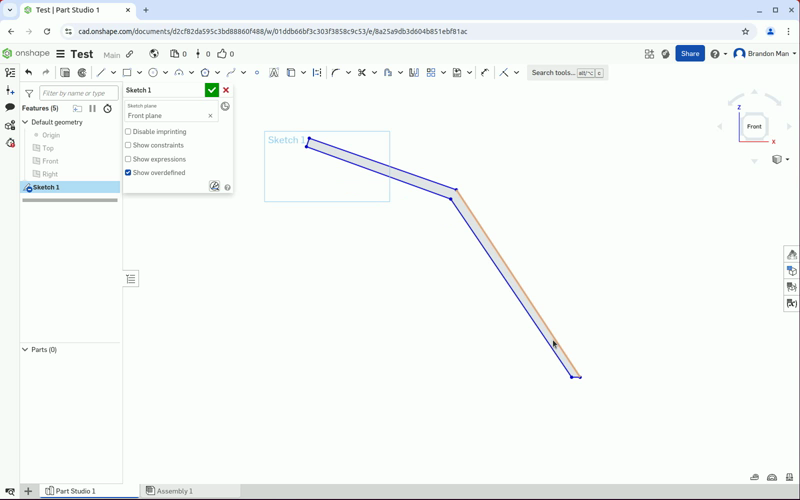
scroll(6)
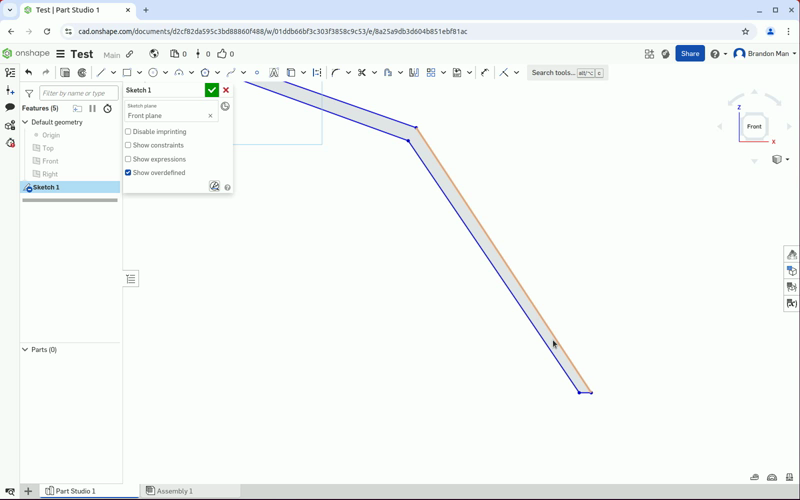
scroll(6)
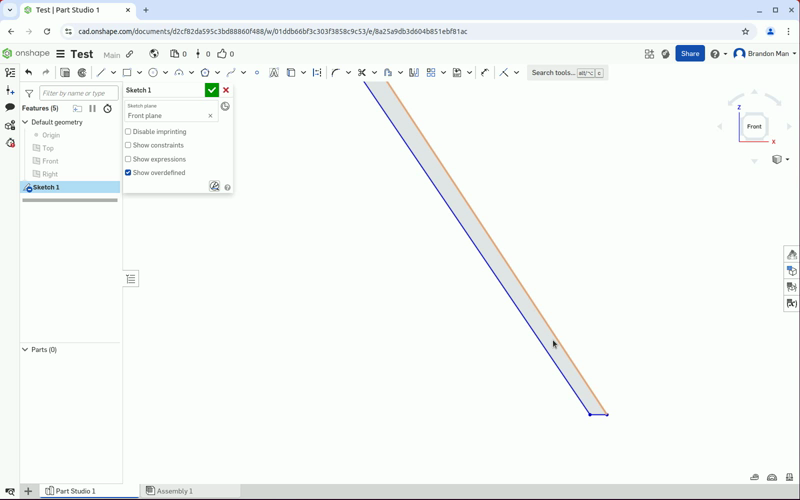
scroll(6)
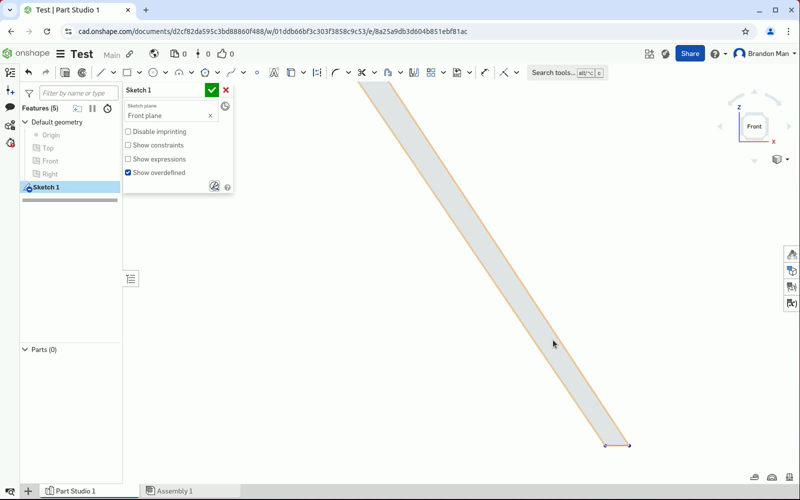
scroll(6)
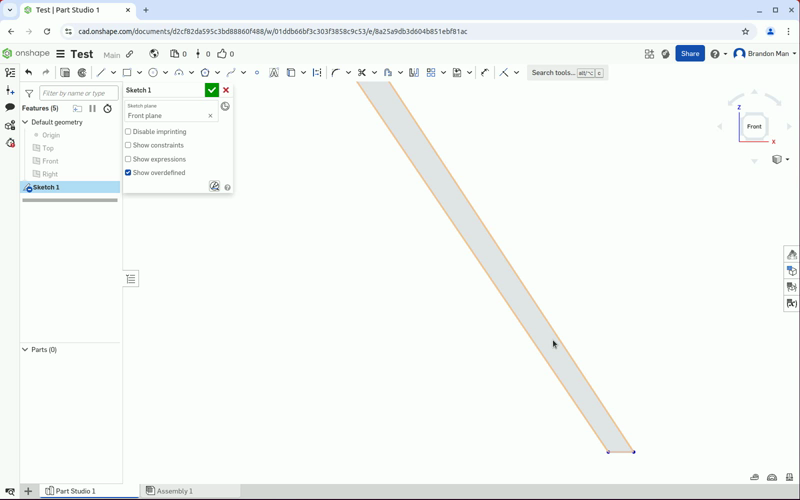
scroll(6)
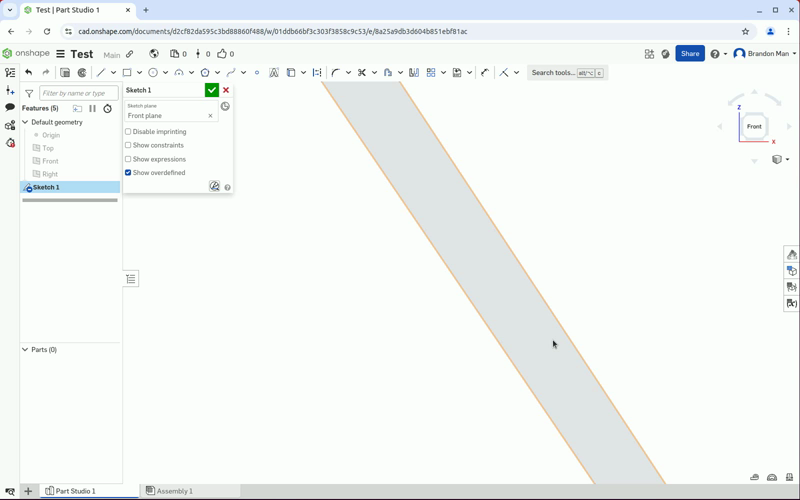
click(553, 339)
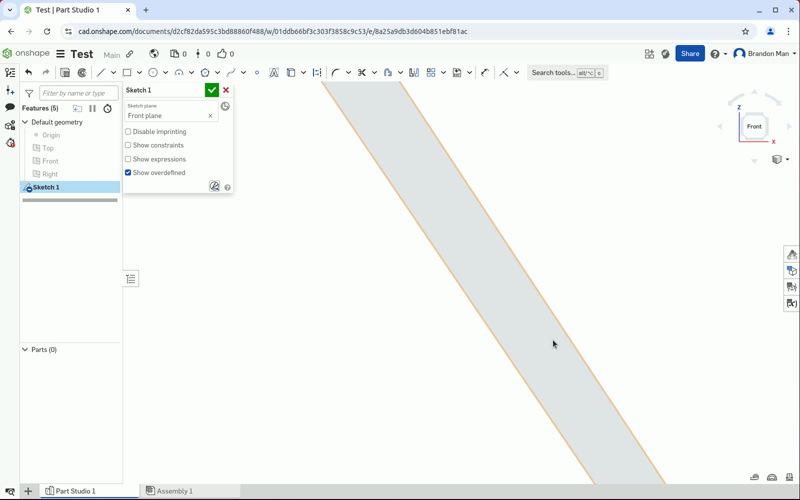
scroll(-6)
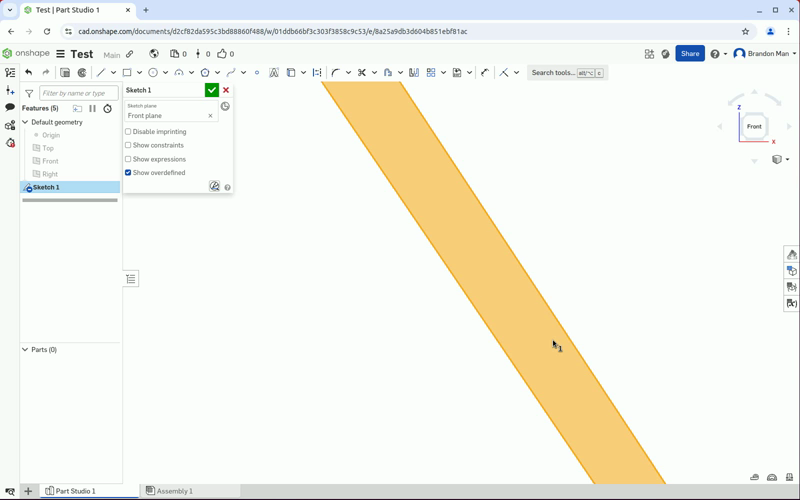
scroll(-6)
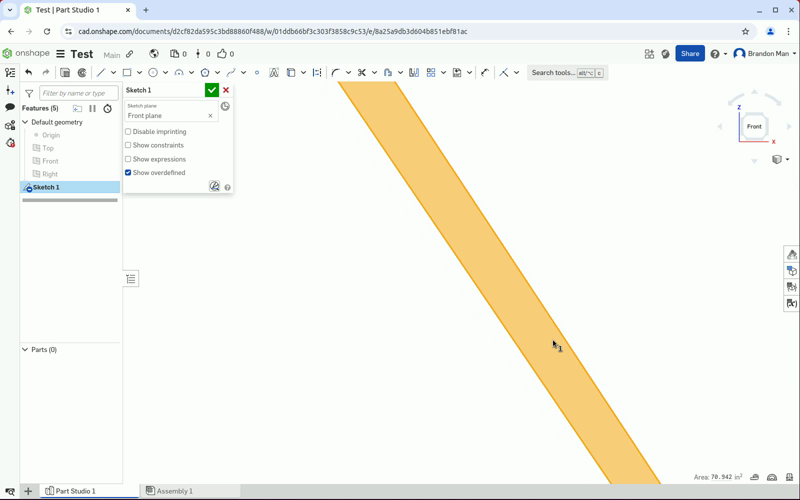
scroll(-6)
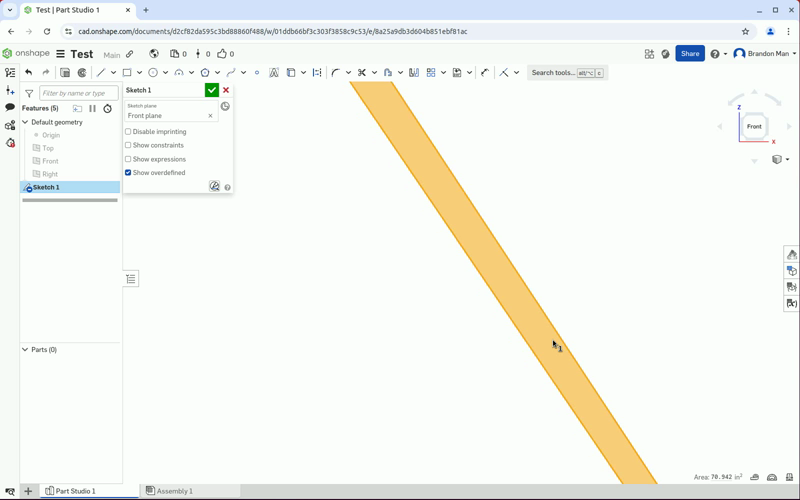
scroll(-6)
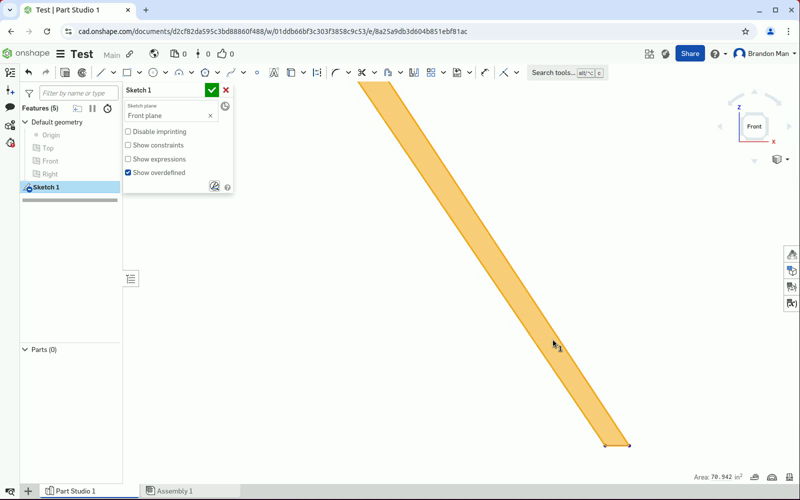
scroll(-6)
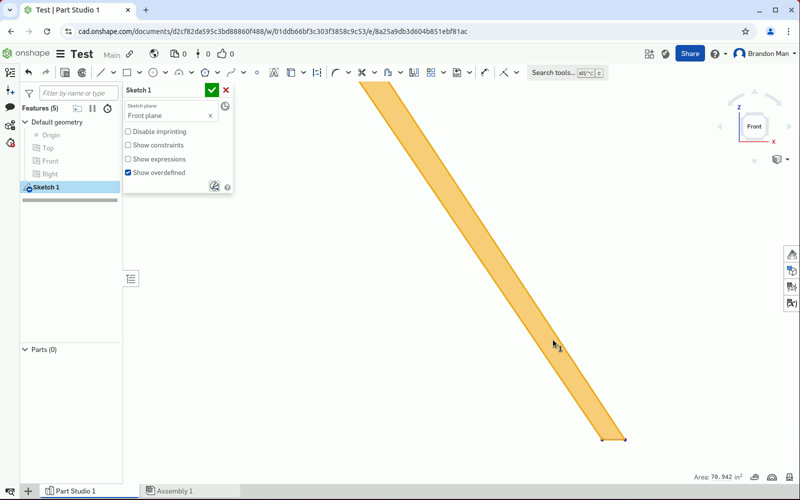
scroll(-6)
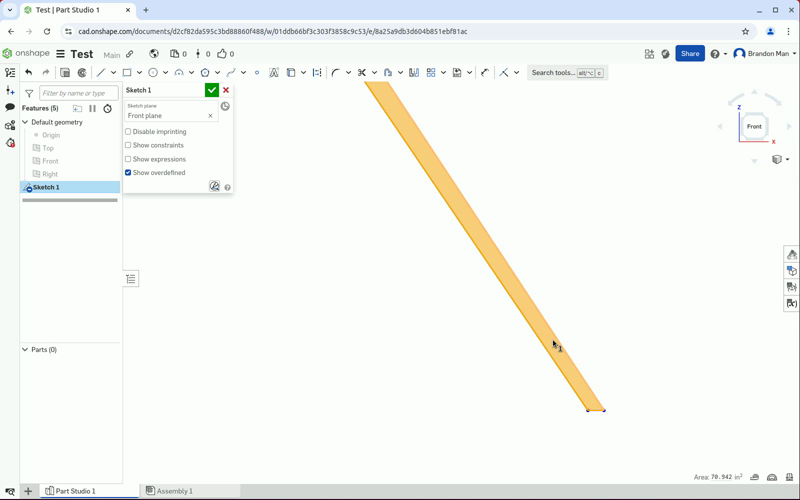
scroll(-6)
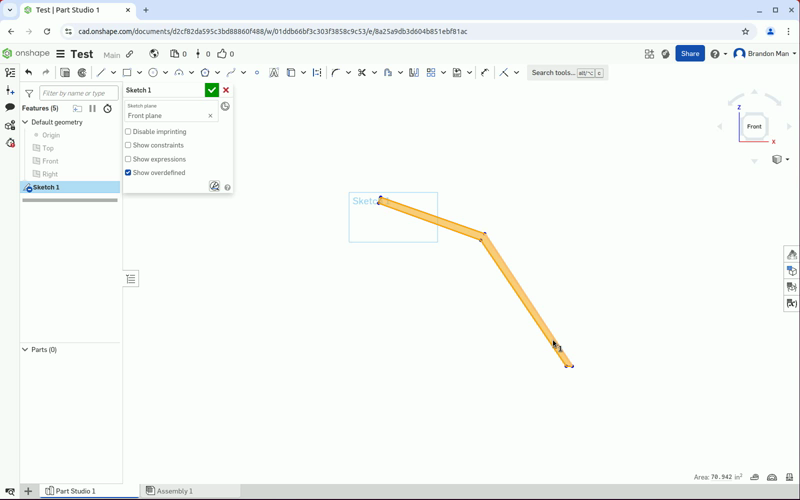
mouse_move(73, 352)
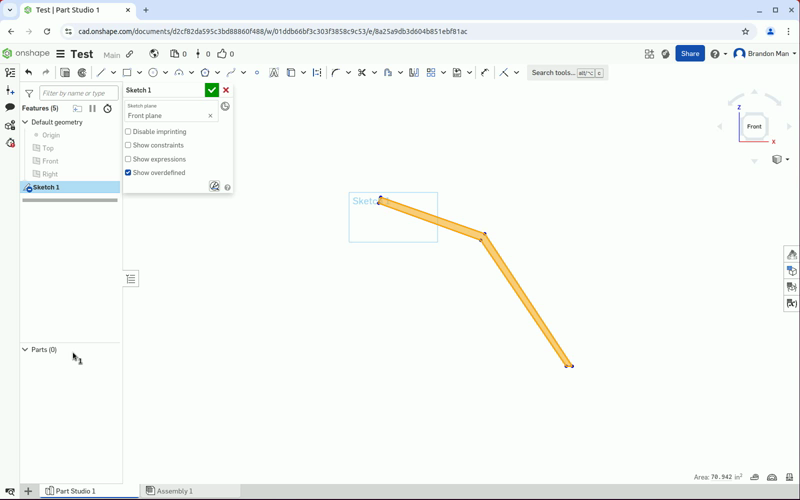
key(shift+y)
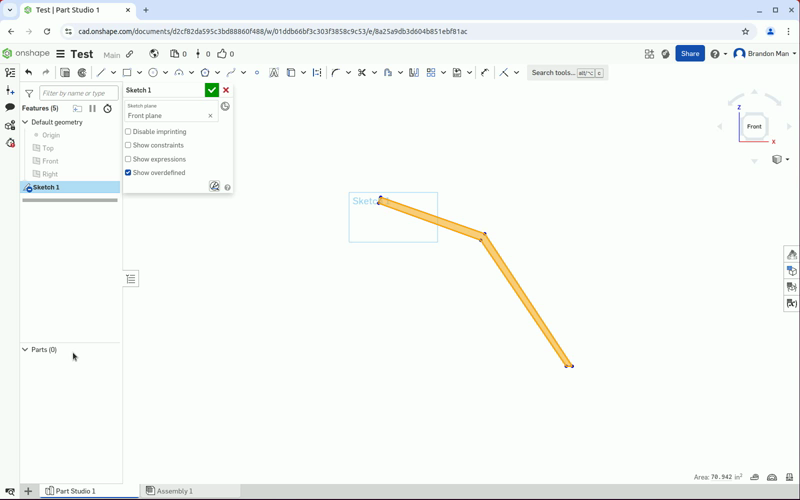
key(shift+e)
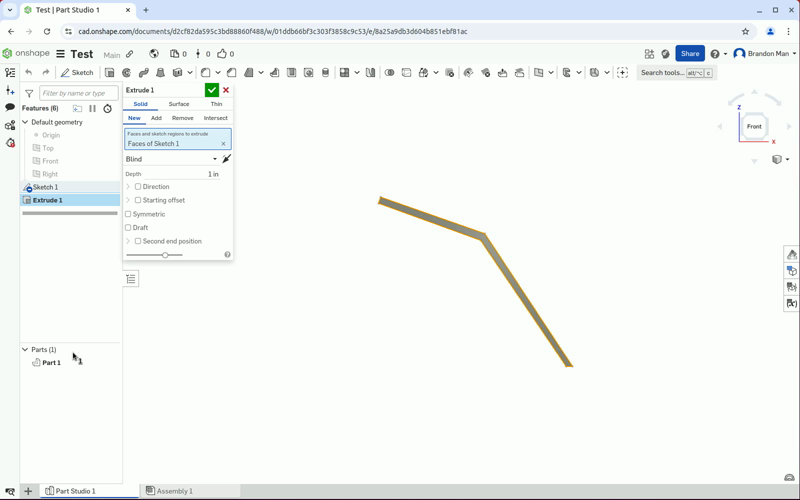
mouse_move(143, 106)
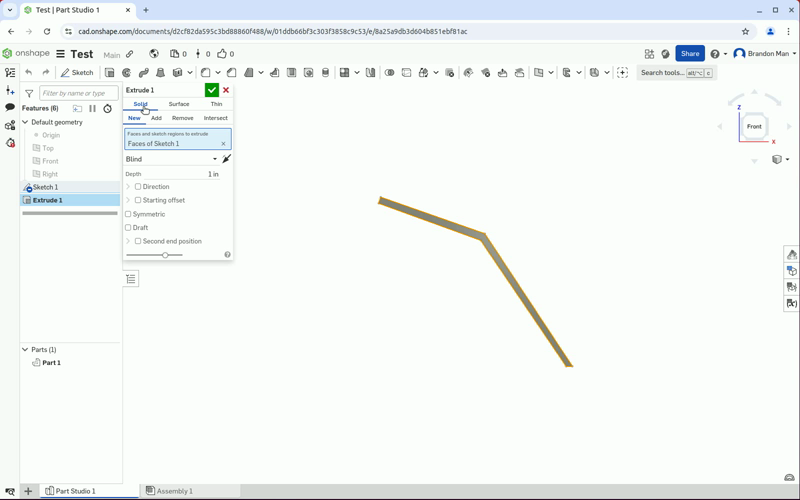
click(143, 106)
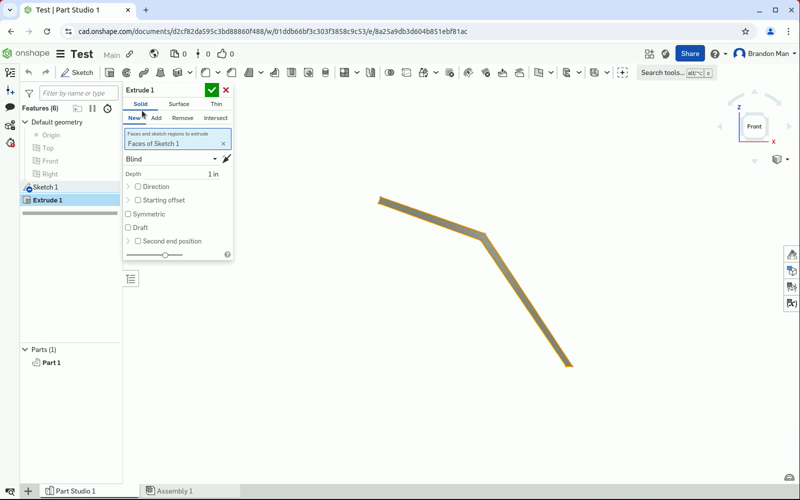
mouse_move(137, 120)
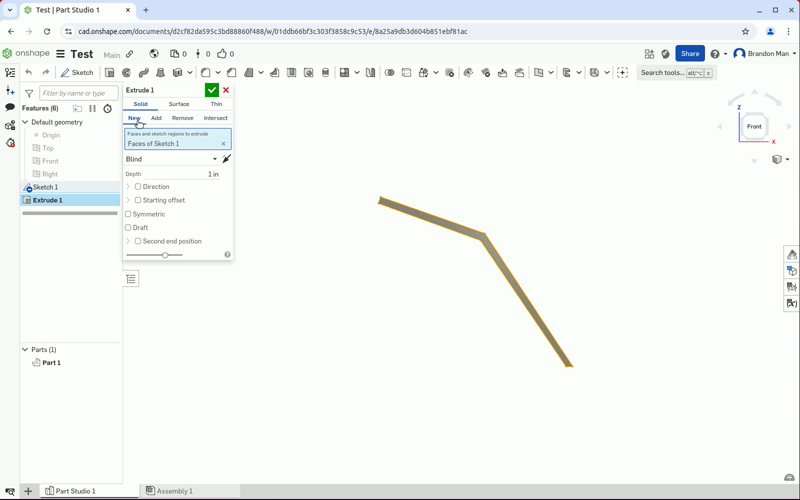
click(137, 120)
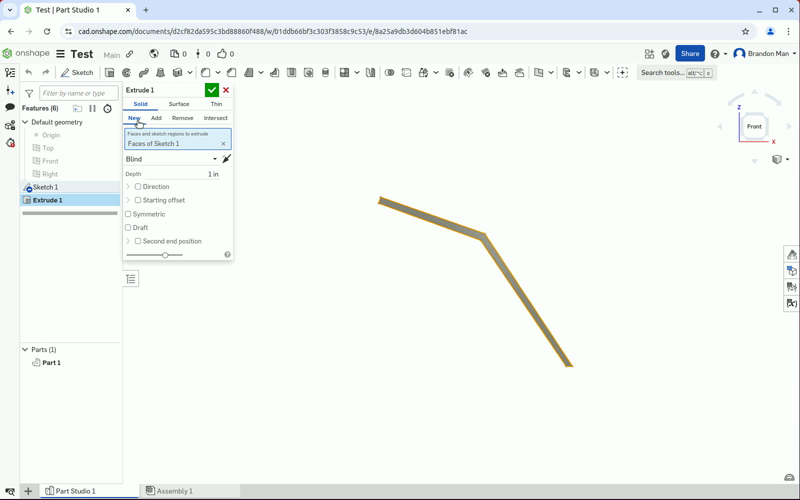
key(tab, 4)
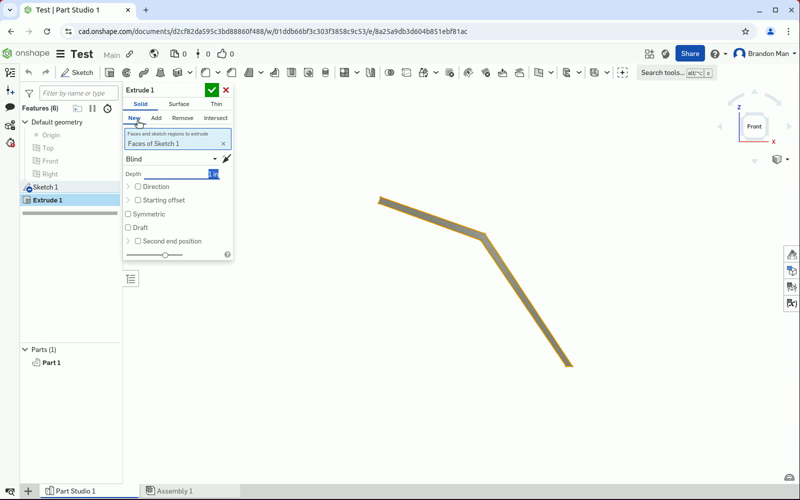
text(7.943)
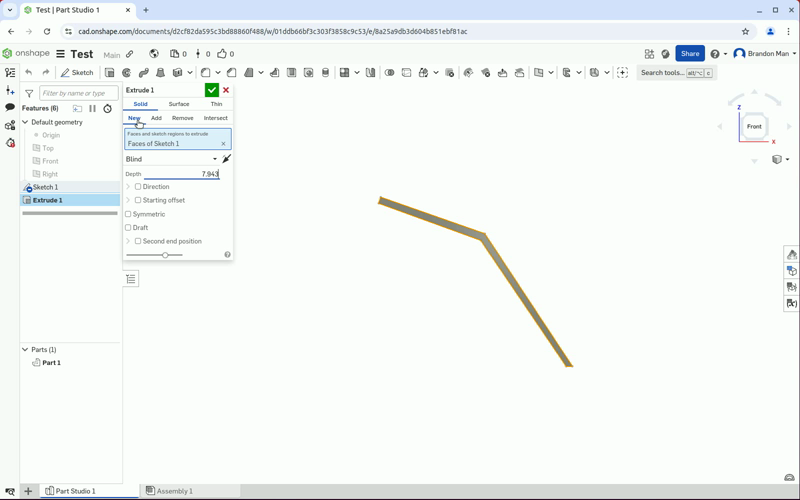
key(enter)
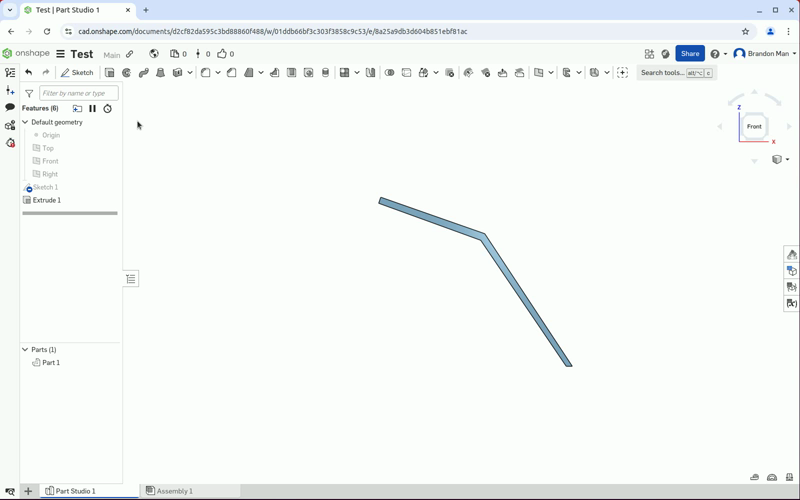
key(shift+h)
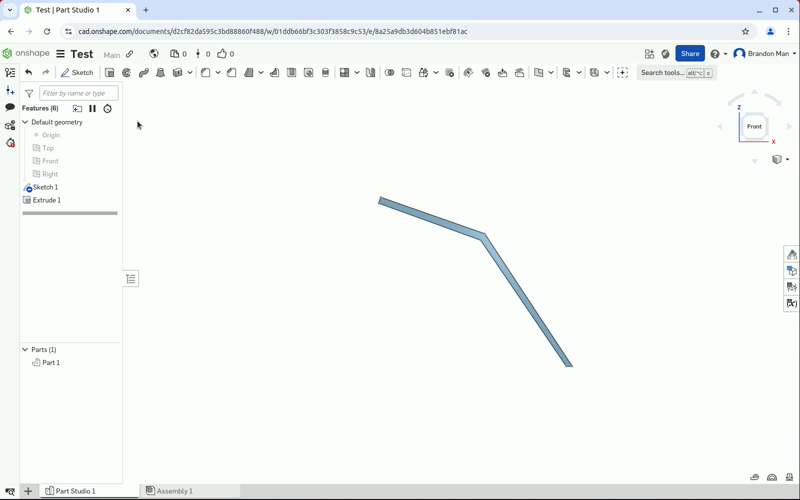
key(shift+h)
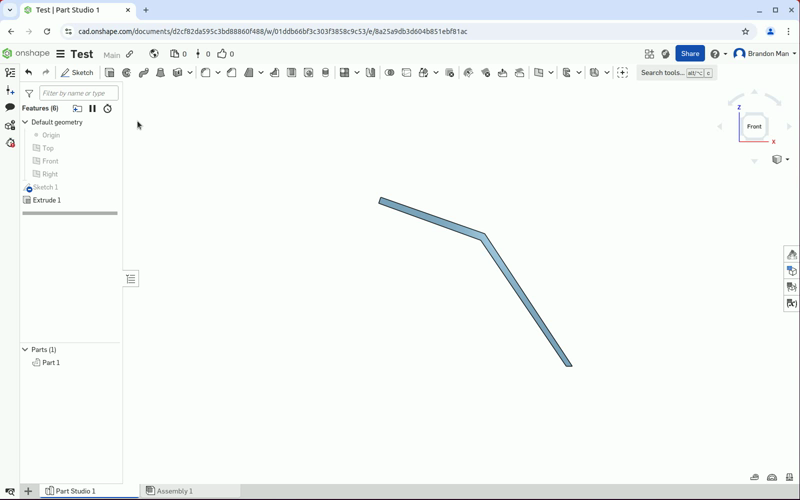
mouse_move(73, 189)
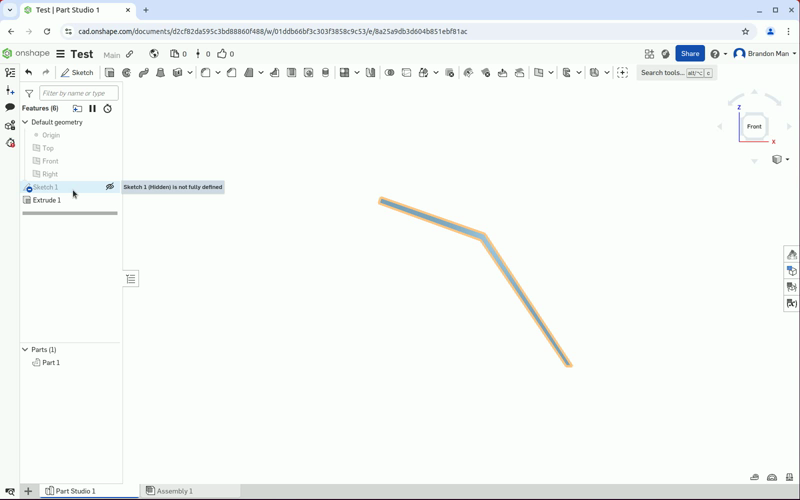
click(73, 189)
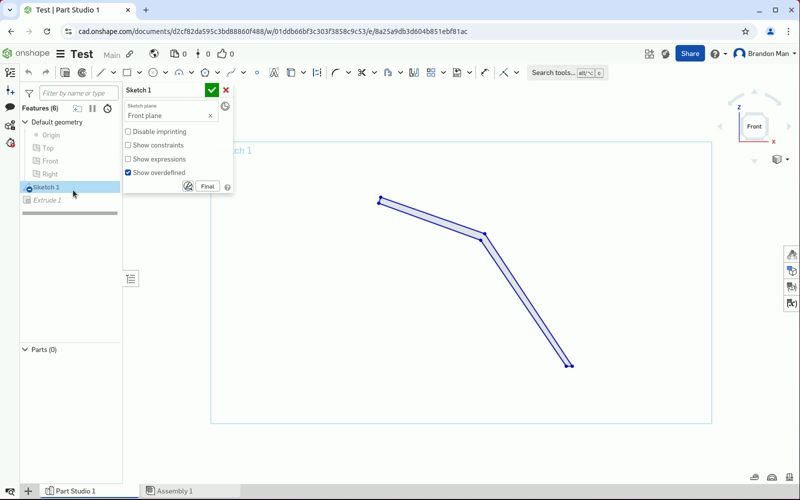
mouse_move(229, 92)
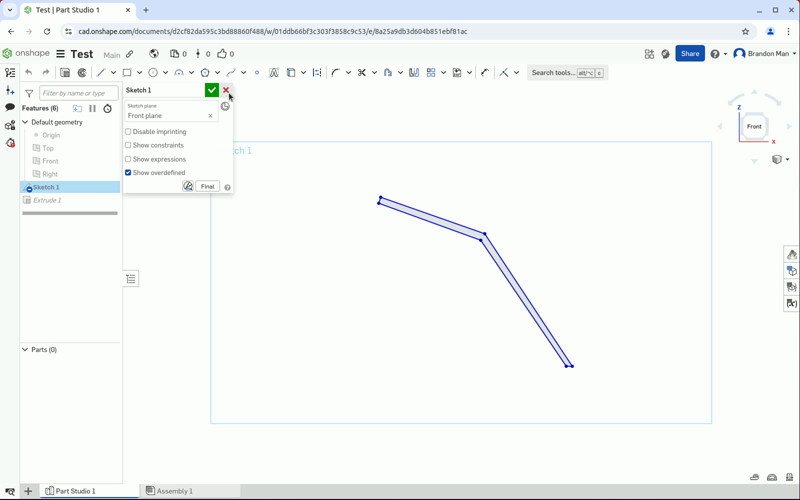
click(229, 92)
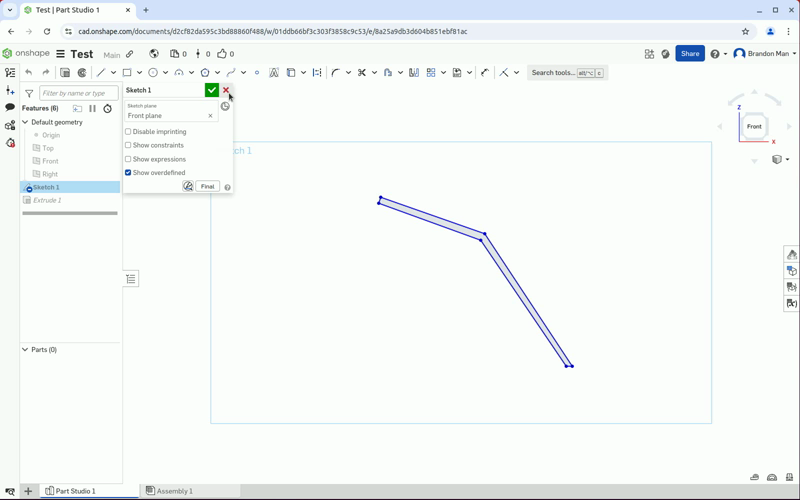
key(shift+s)
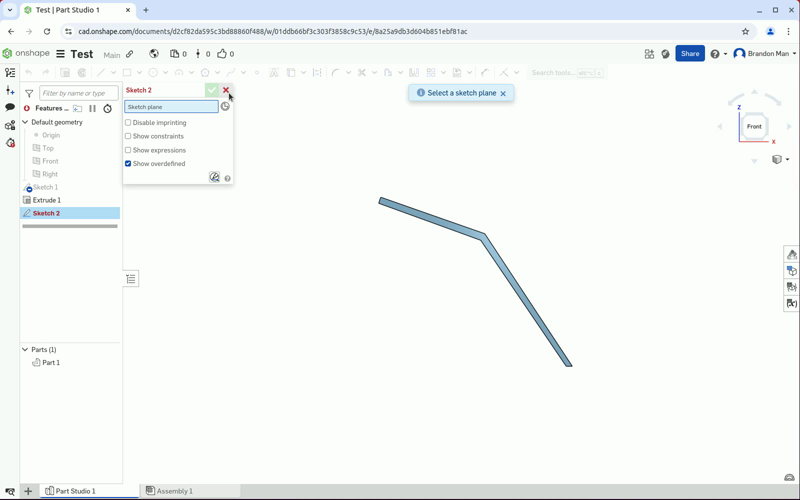
mouse_move(73, 163)
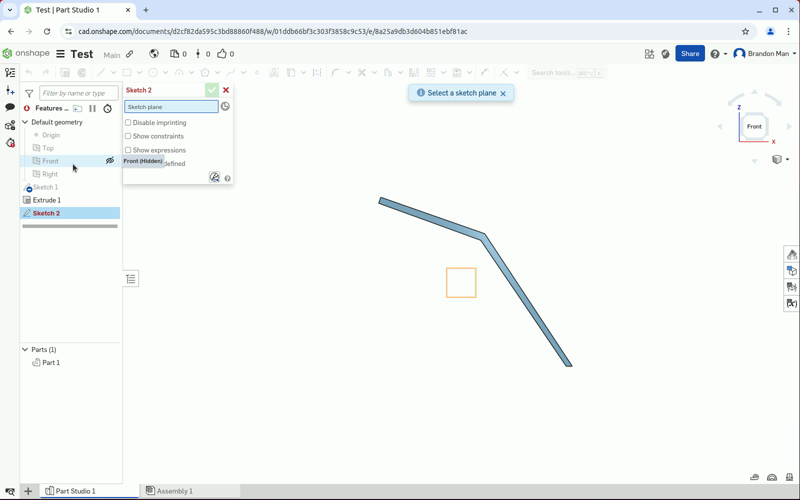
click(73, 163)
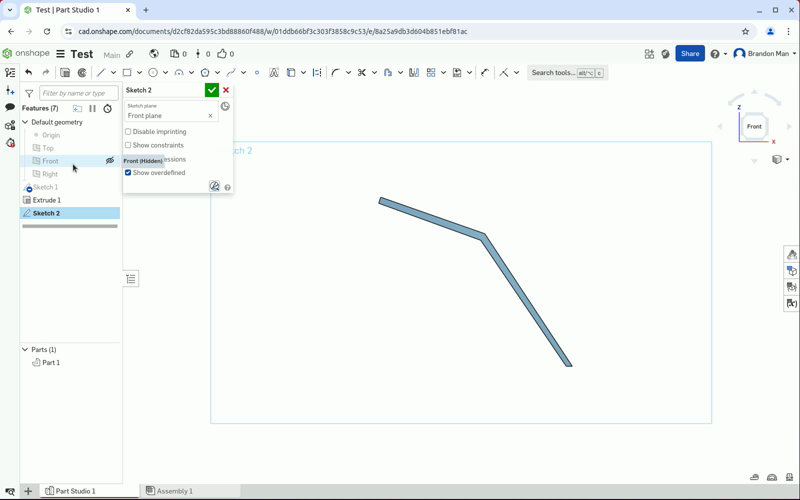
mouse_move(73, 352)
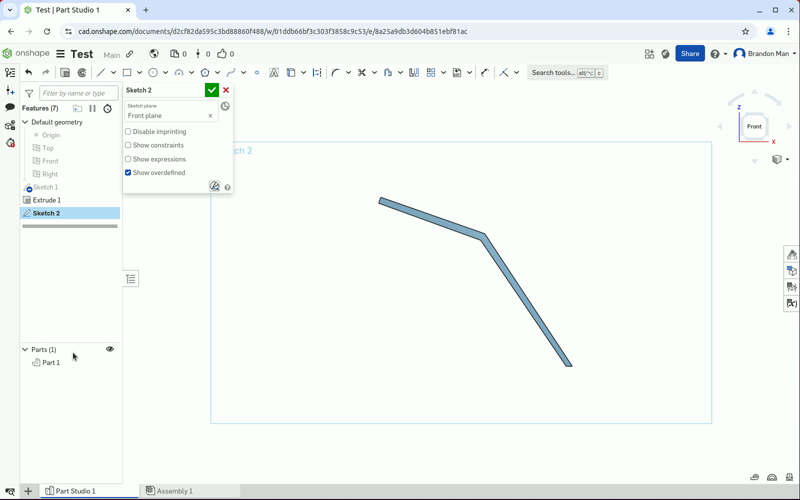
key(y)
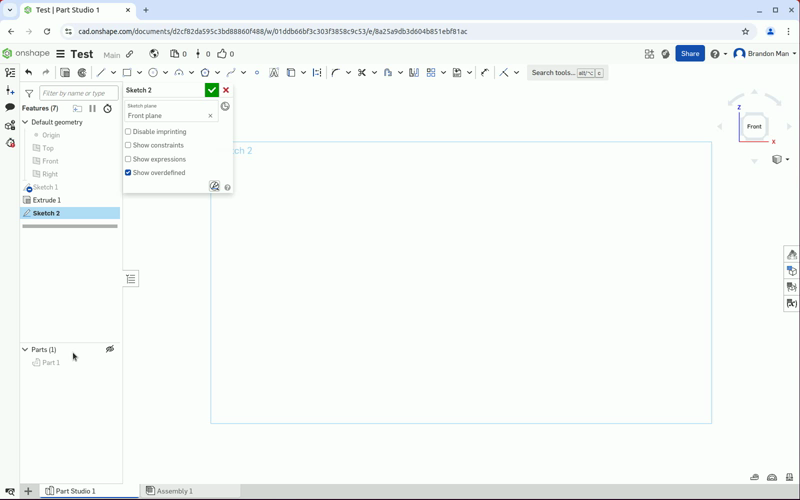
key(l)
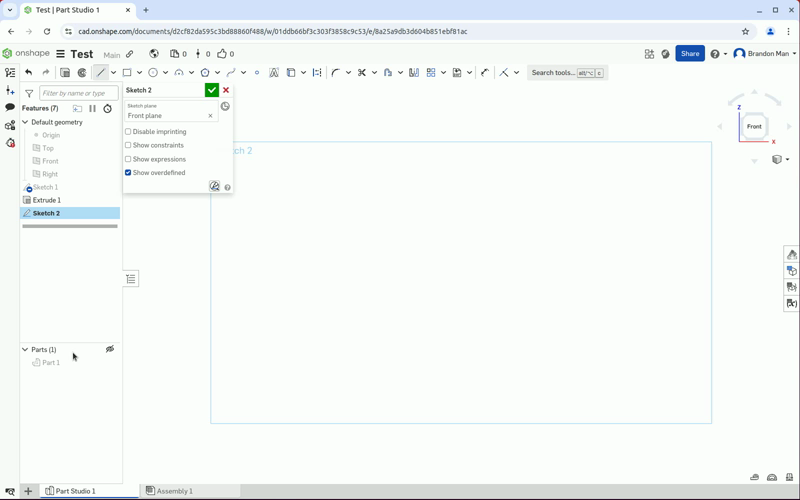
key_down(shift)
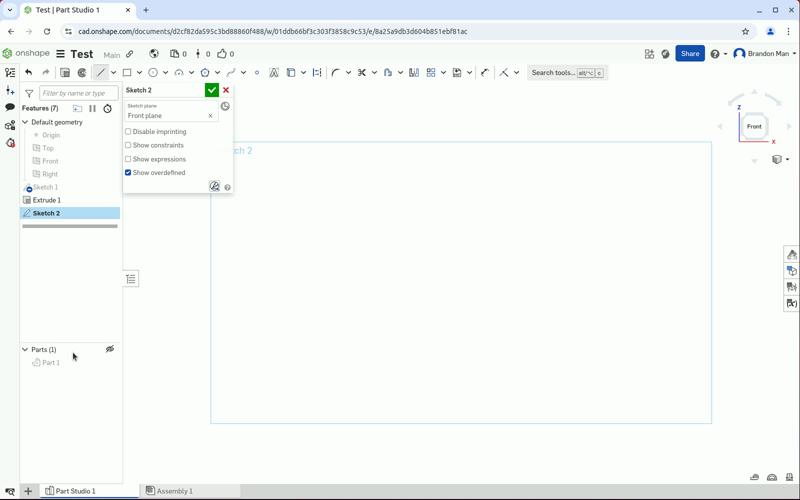
mouse_move(362, 367)
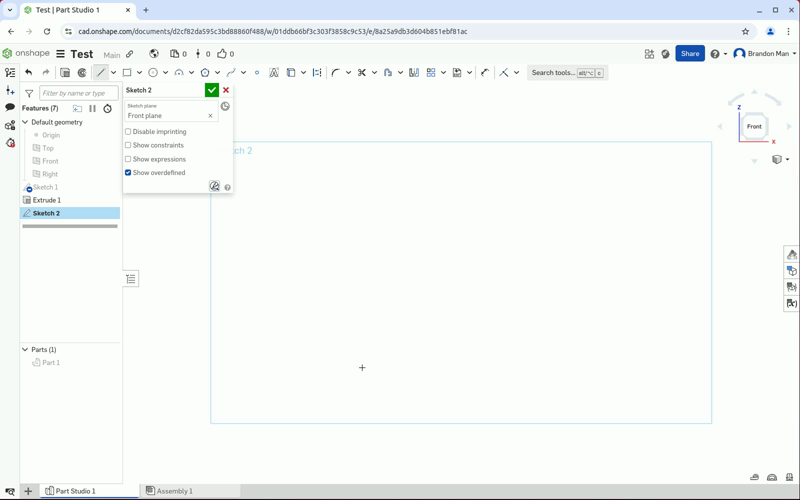
click(362, 367)
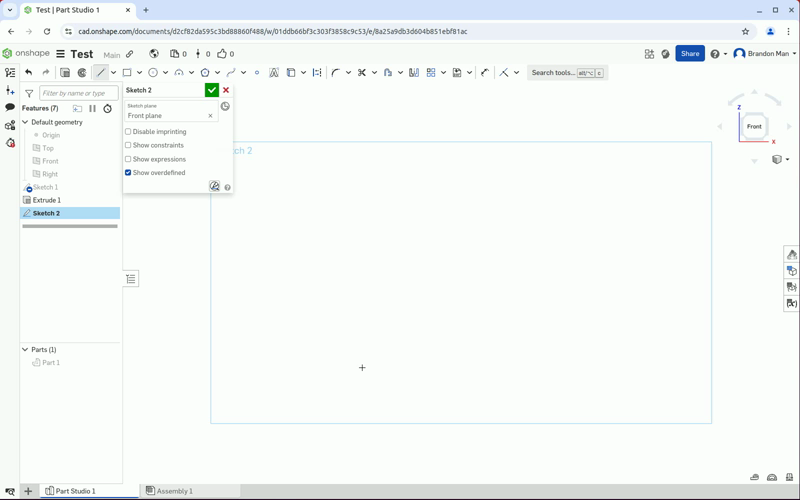
key_up(shift)
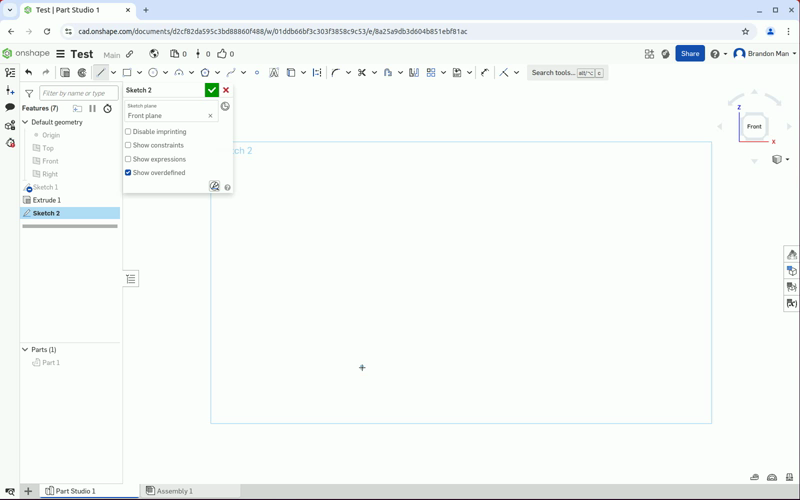
key_down(shift)
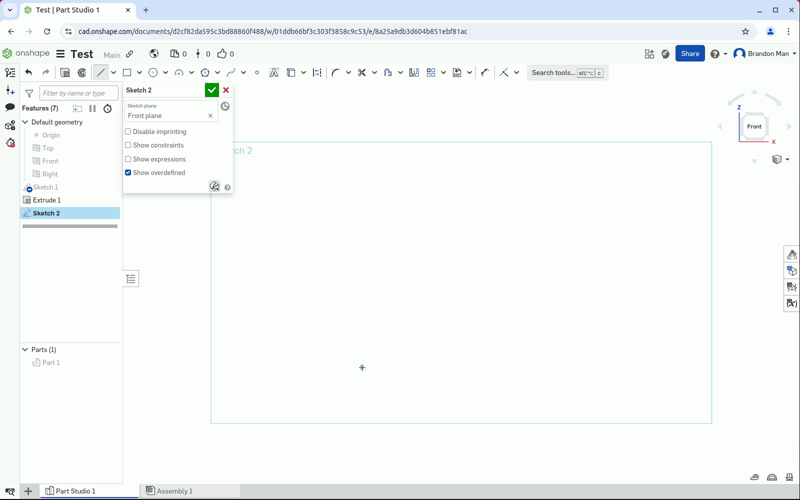
mouse_move(392, 367)
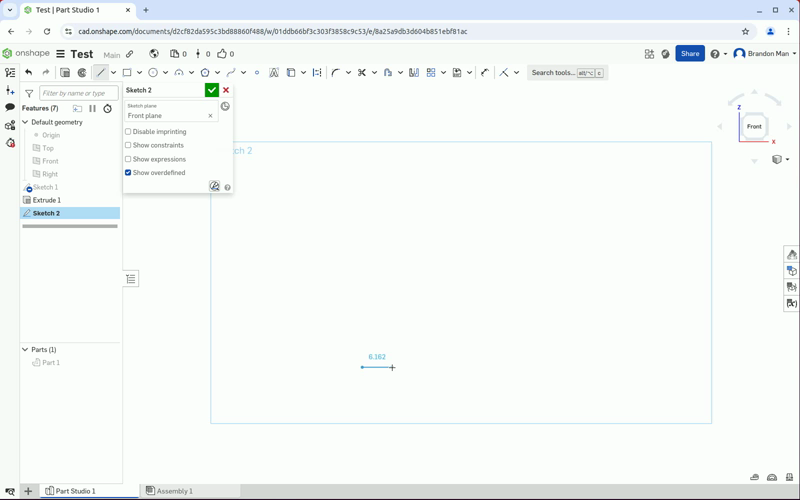
mouse_move(369, 367)
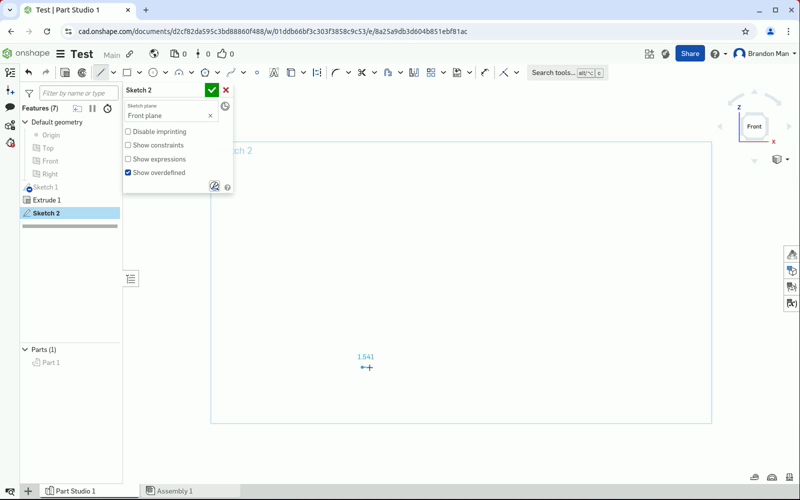
scroll(6)
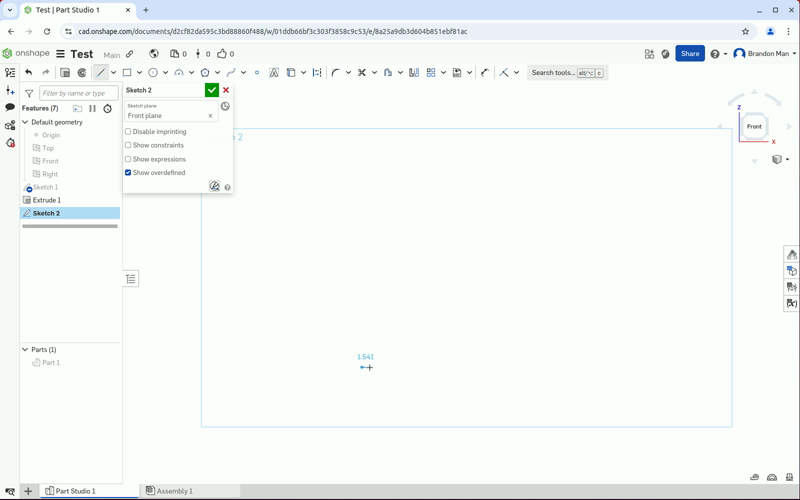
scroll(6)
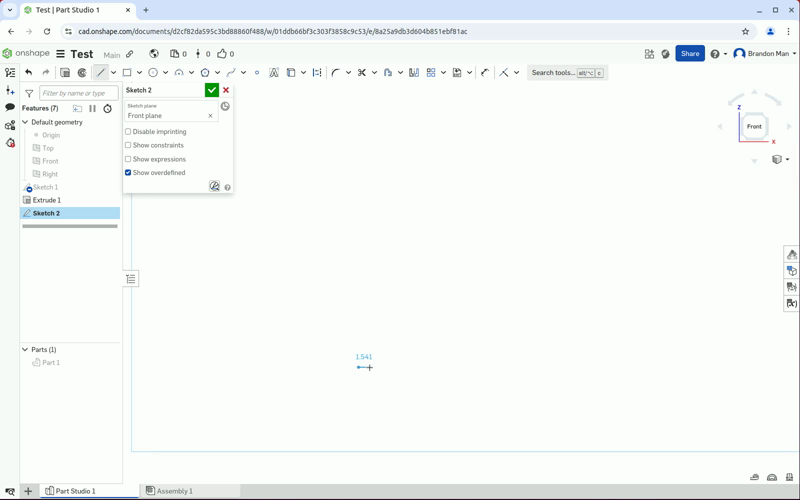
scroll(6)
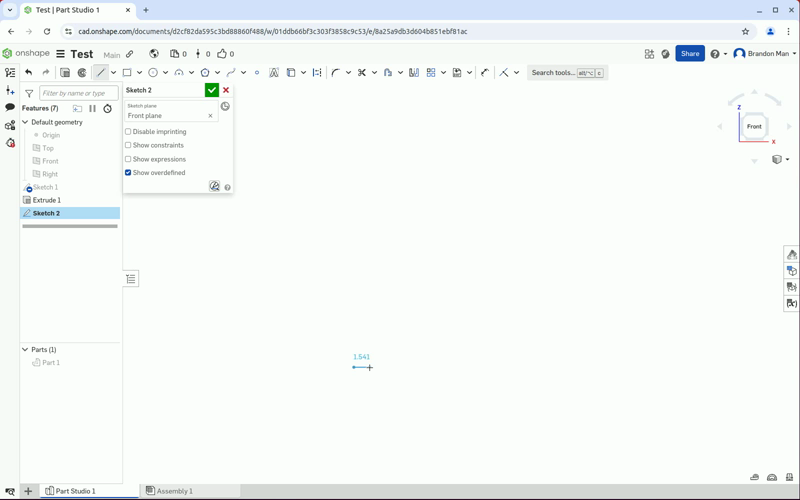
scroll(6)
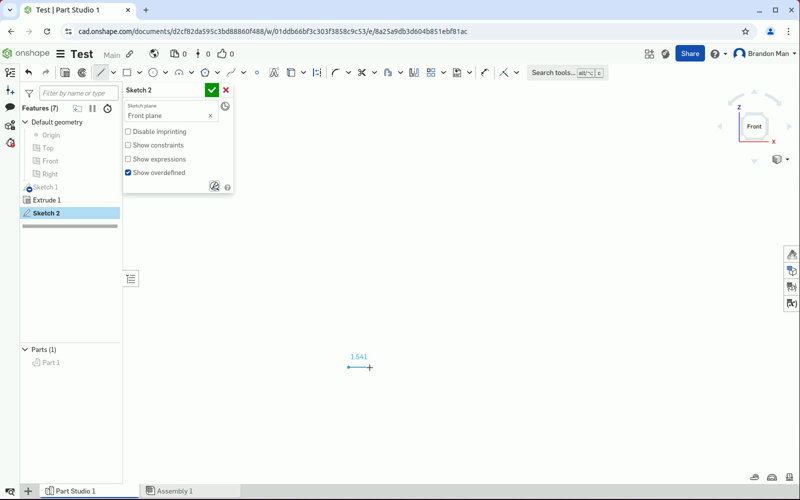
scroll(6)
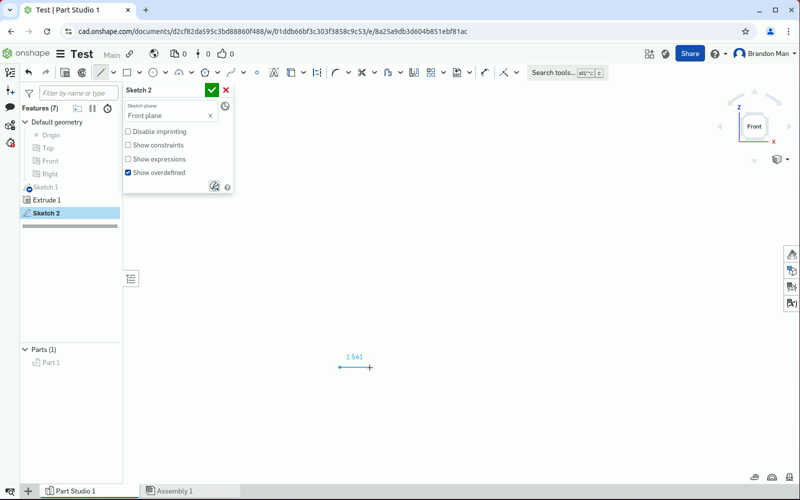
scroll(6)
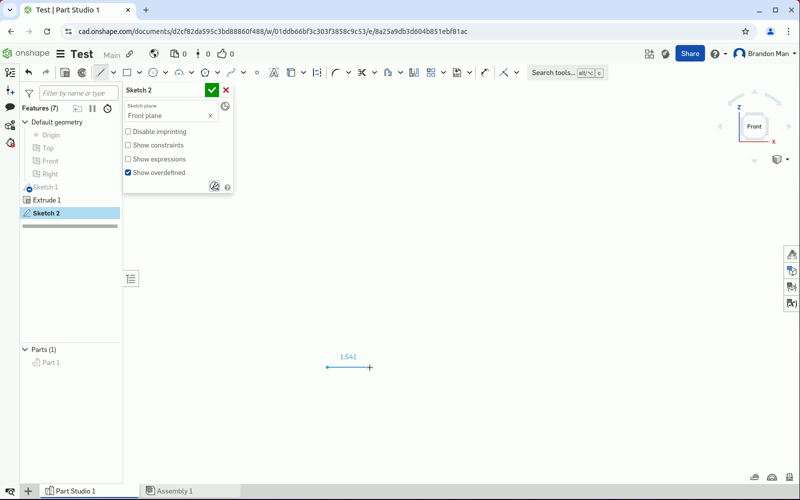
scroll(6)
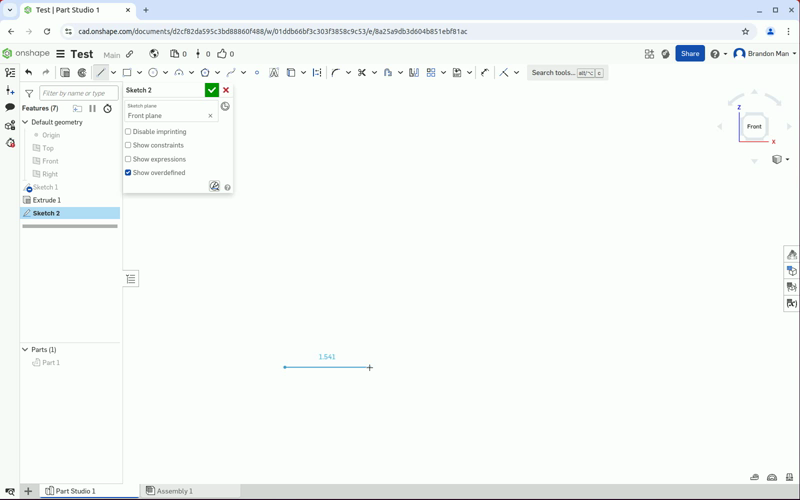
click(369, 367)
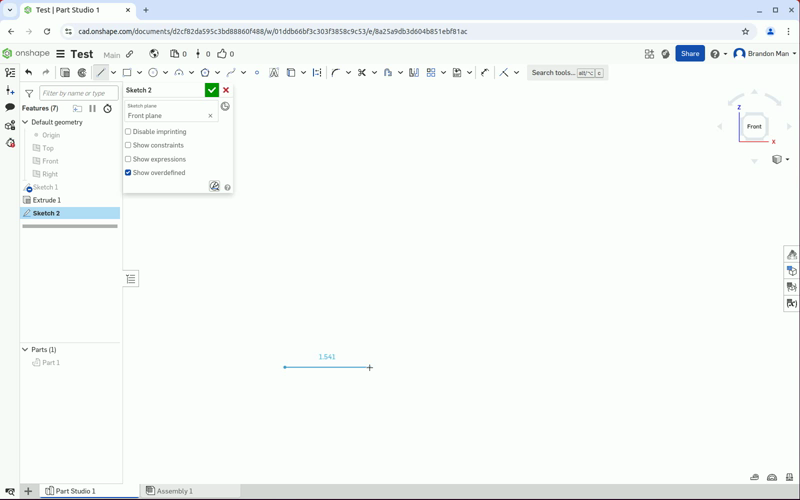
scroll(-6)
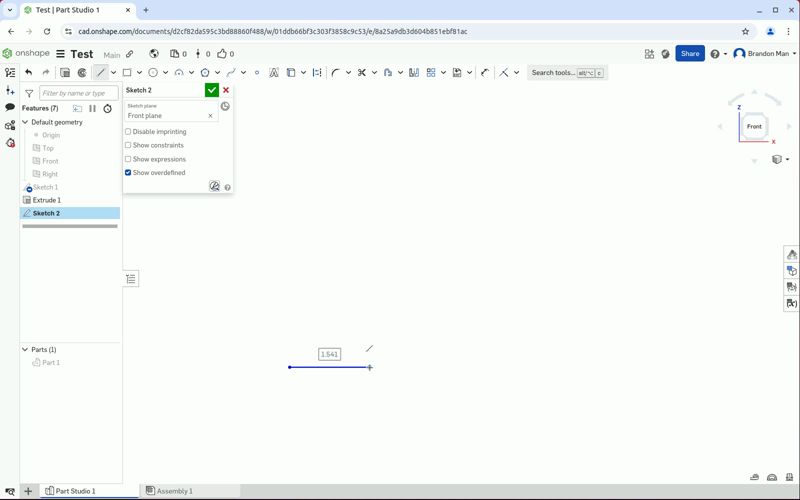
scroll(-6)
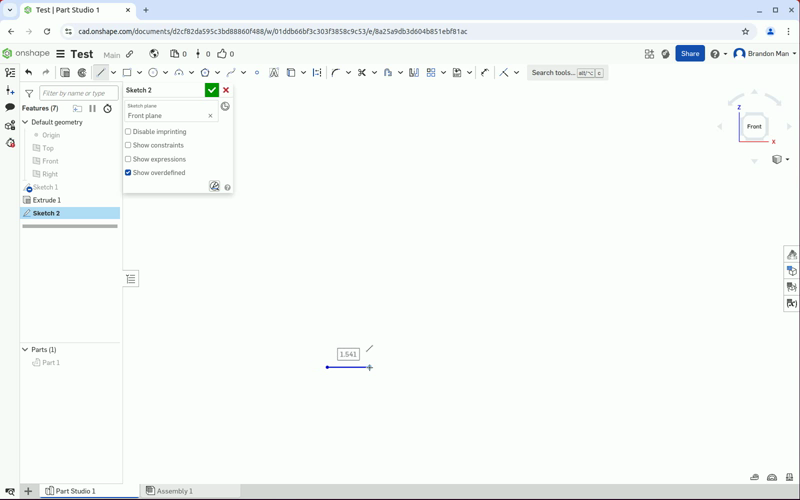
scroll(-6)
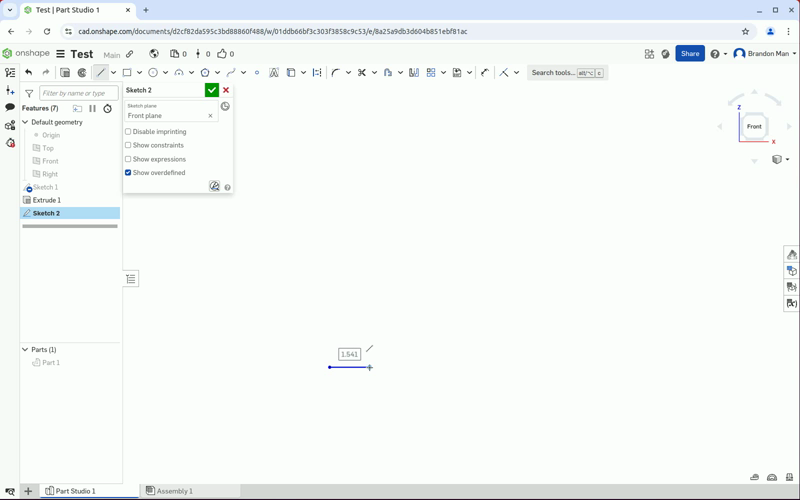
scroll(-6)
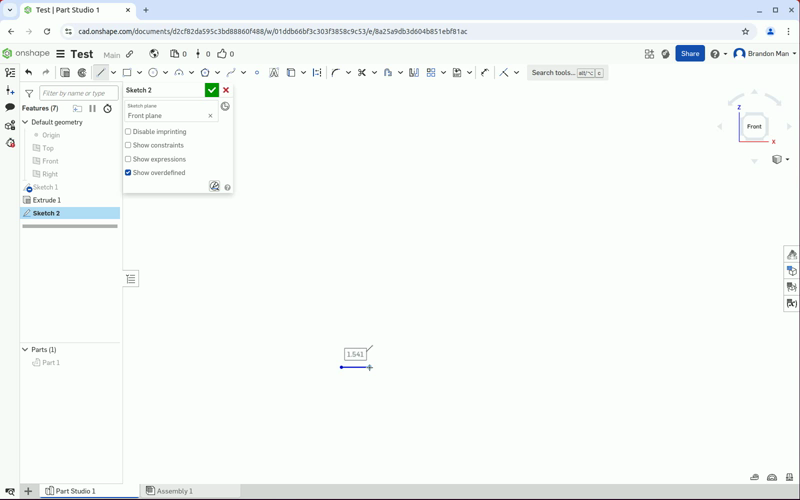
scroll(-6)
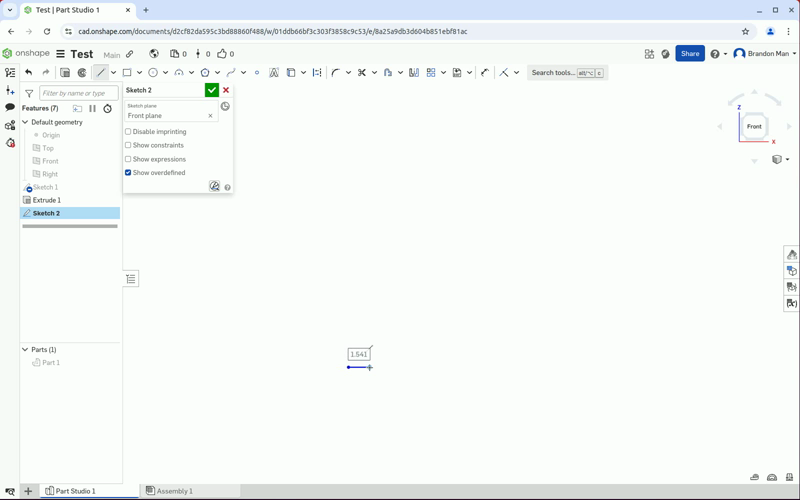
scroll(-6)
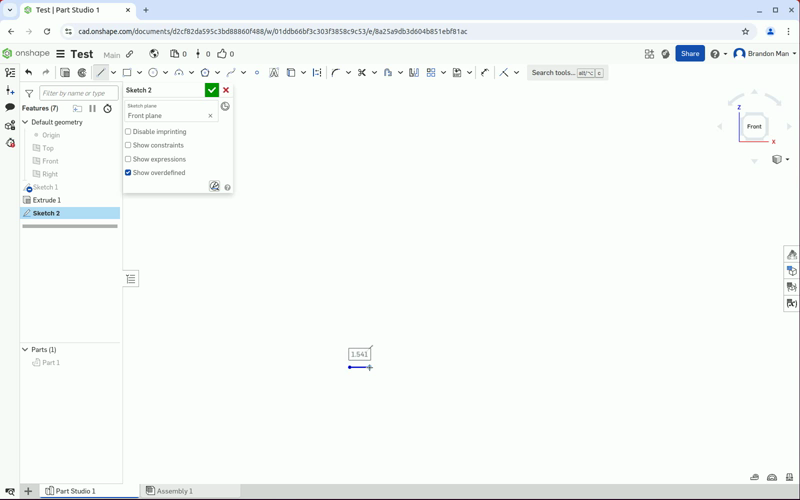
scroll(-6)
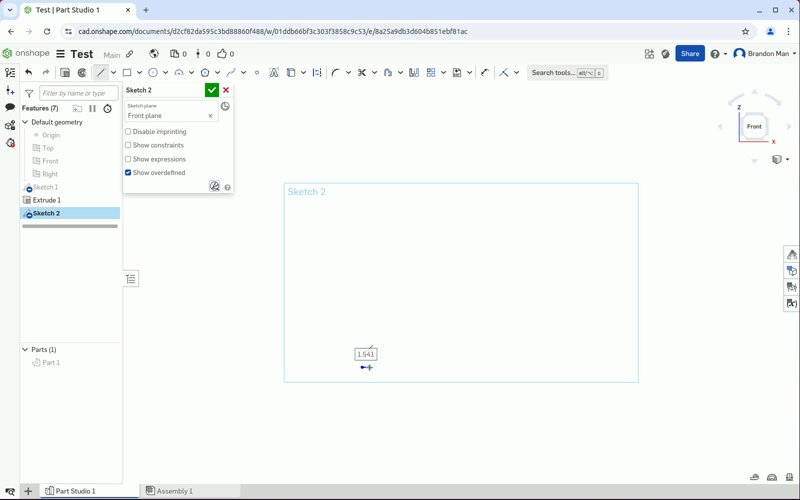
key_up(shift)
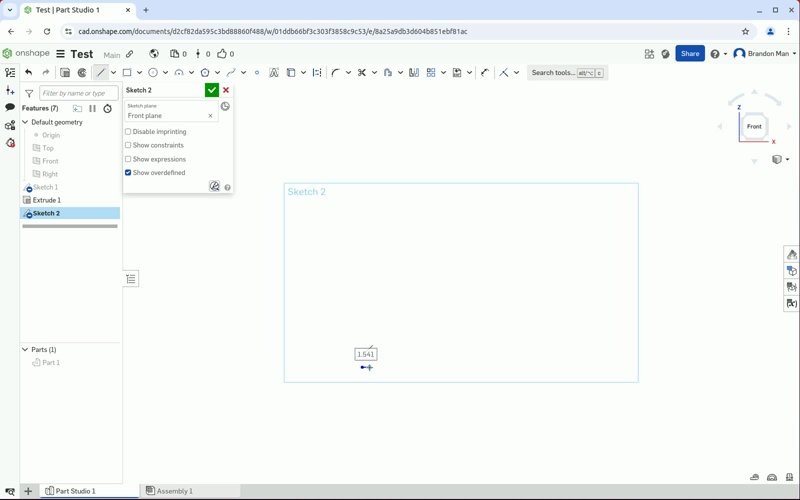
key_down(shift)
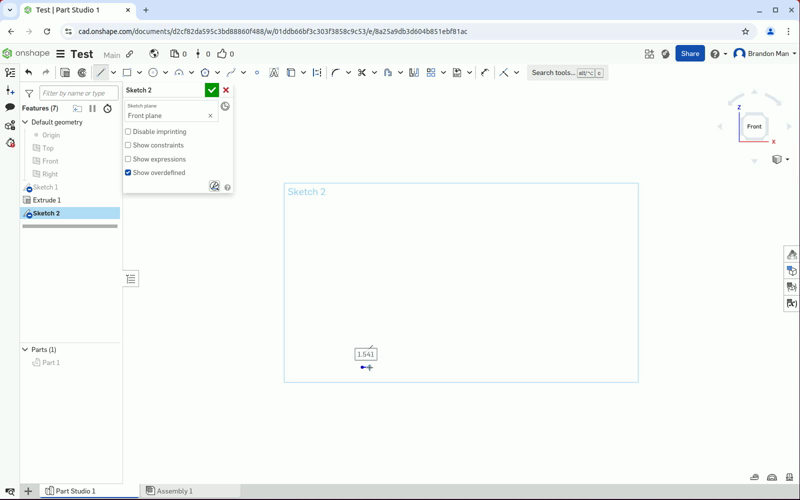
mouse_move(399, 367)
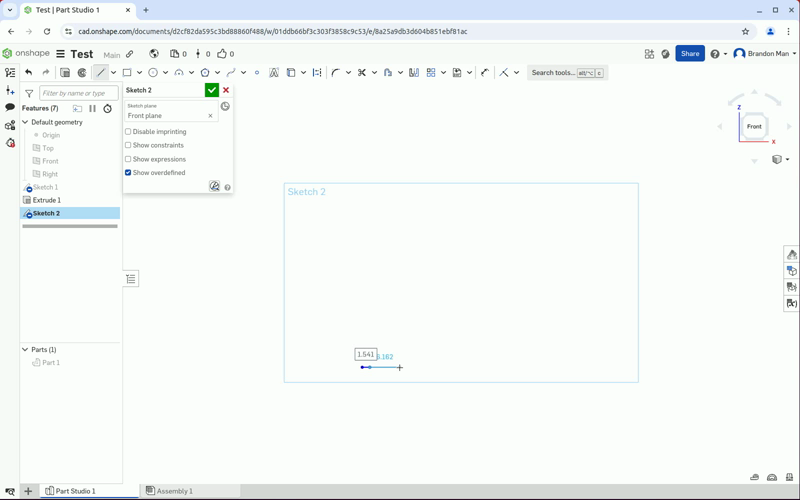
mouse_move(395, 321)
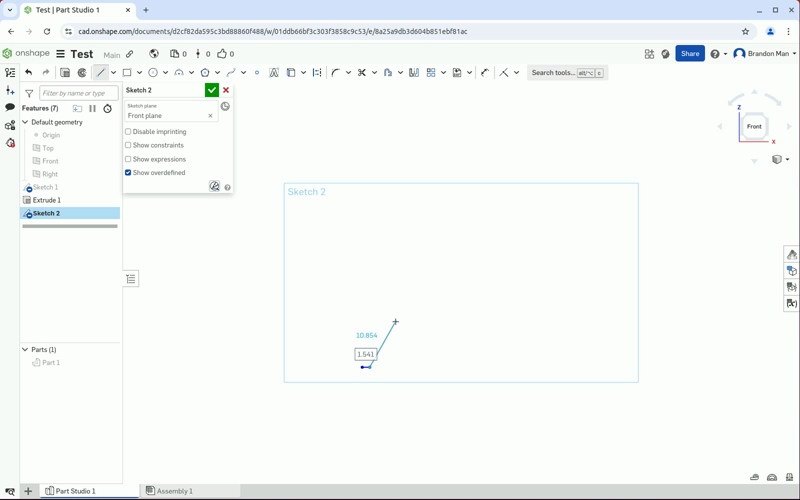
click(395, 321)
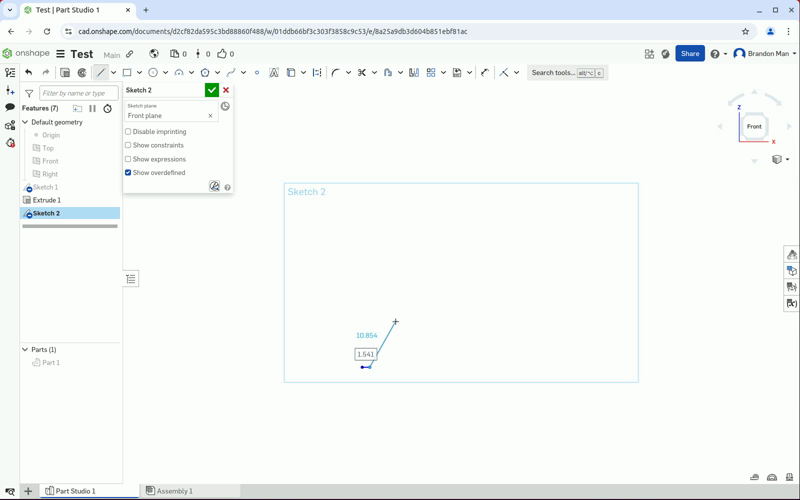
key_up(shift)
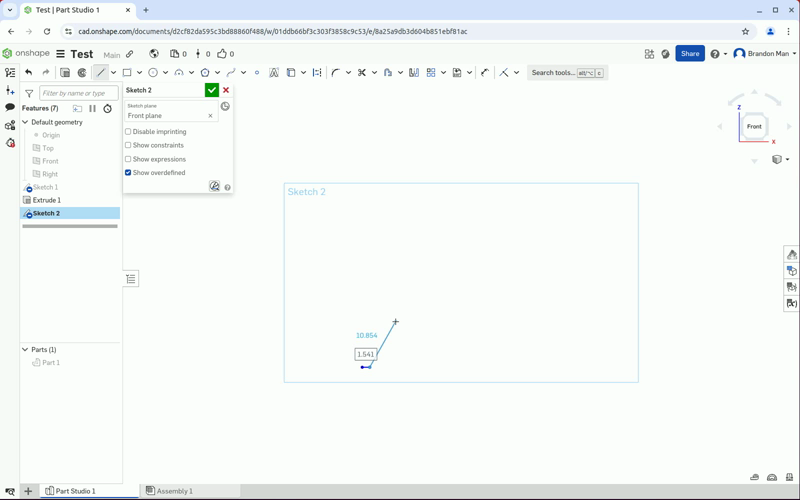
key_down(shift)
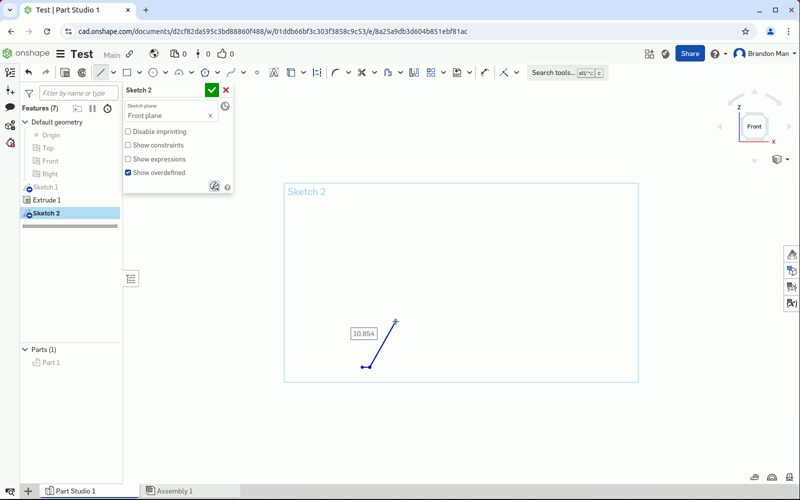
mouse_move(425, 321)
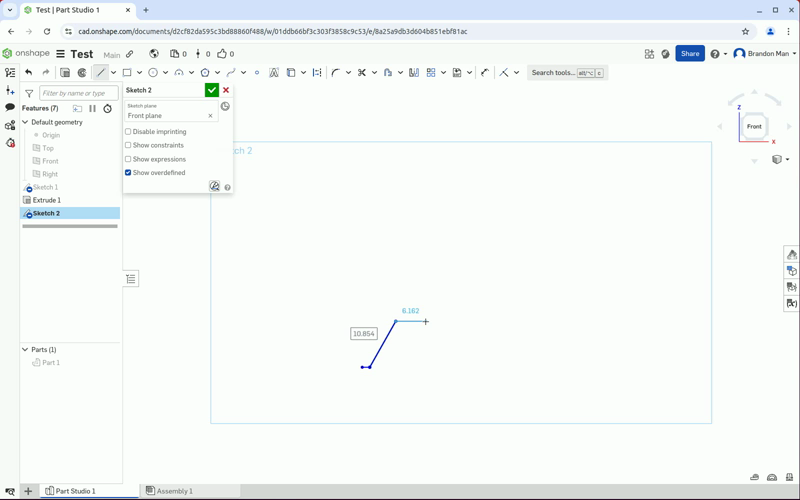
mouse_move(392, 315)
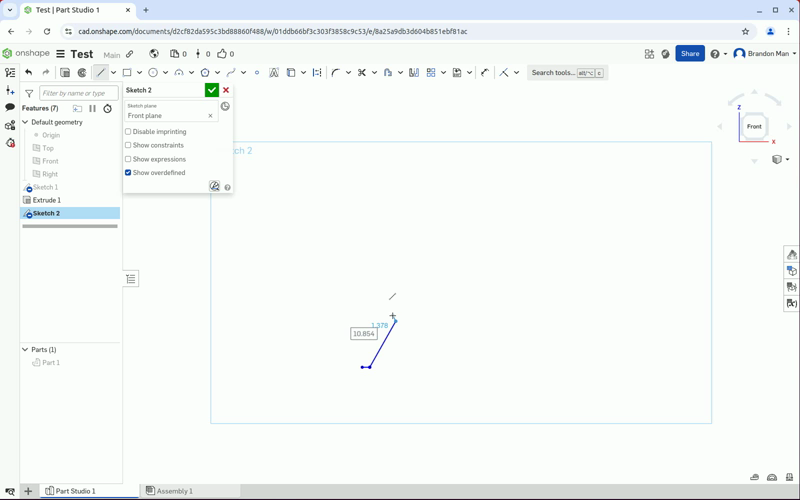
scroll(6)
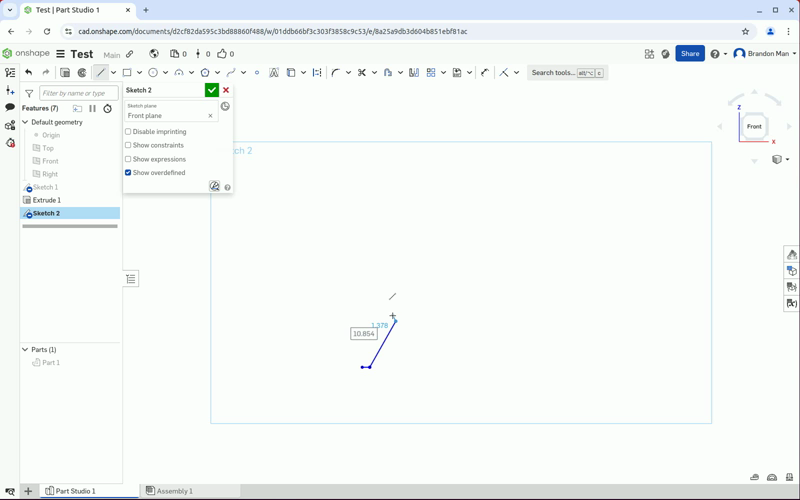
scroll(6)
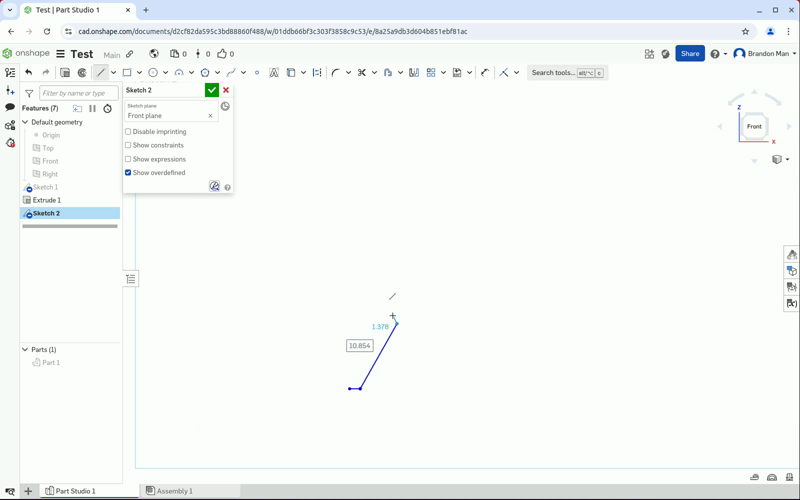
scroll(6)
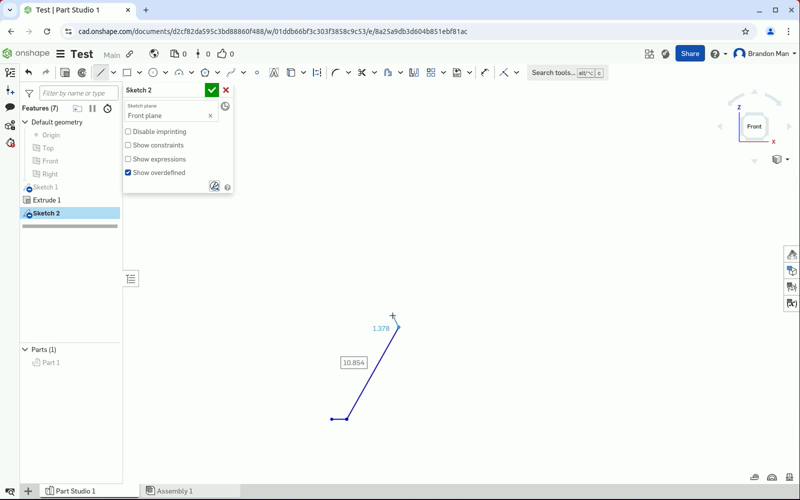
scroll(6)
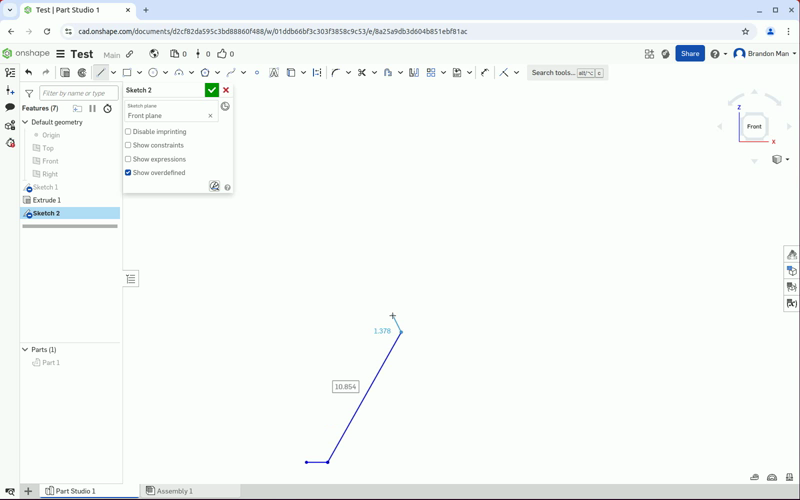
scroll(6)
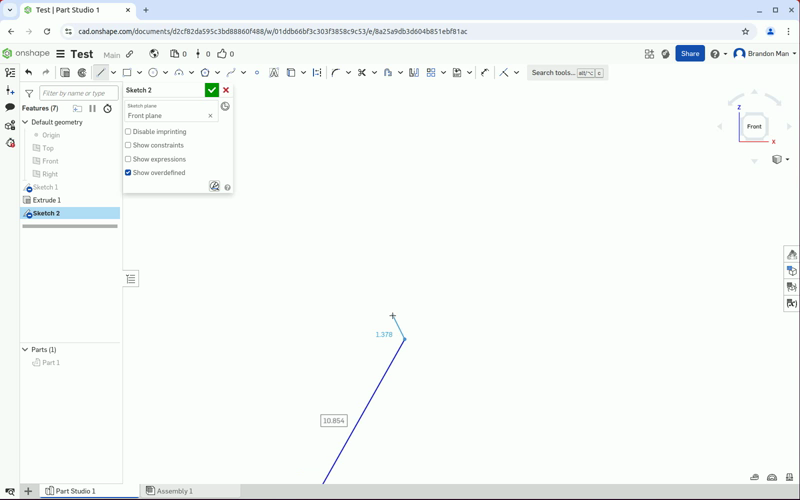
scroll(6)
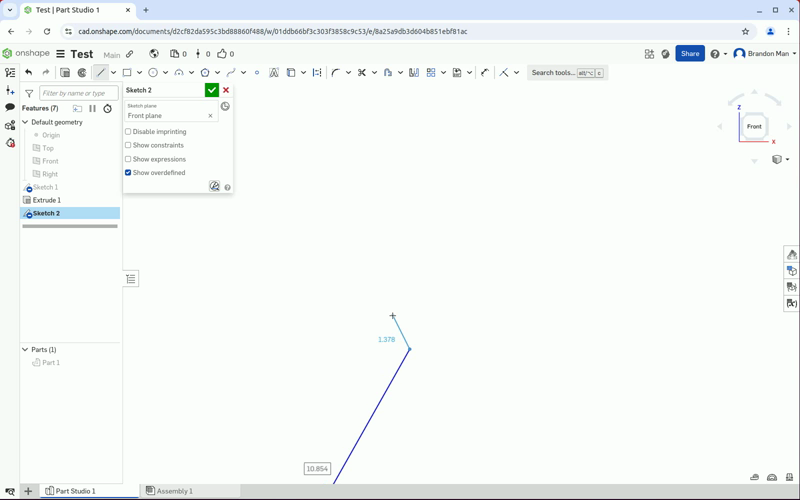
scroll(6)
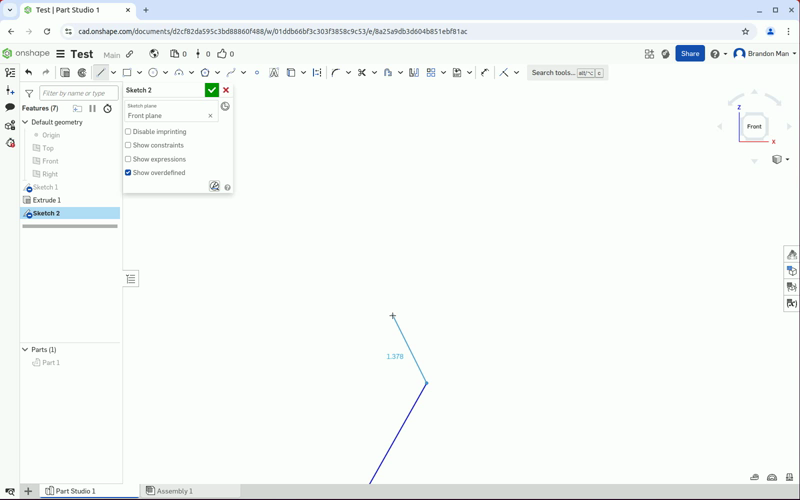
click(392, 315)
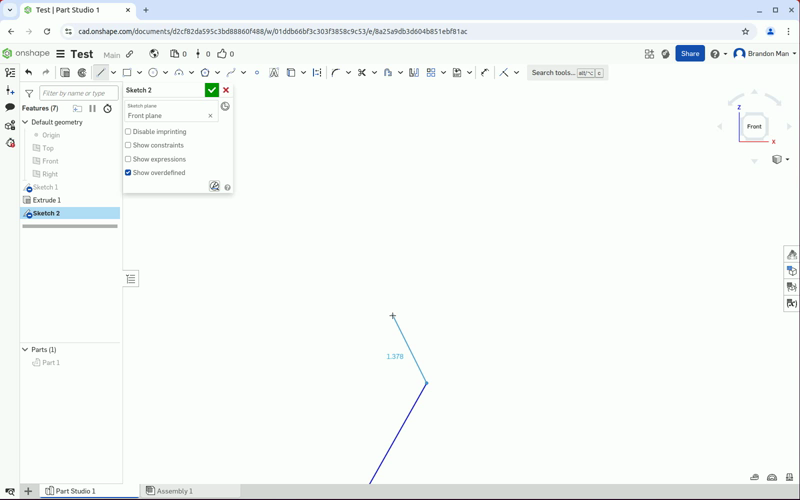
scroll(-6)
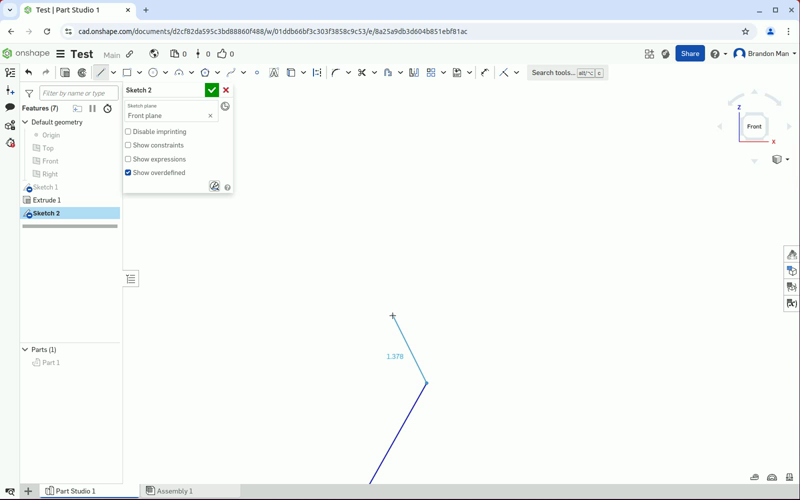
scroll(-6)
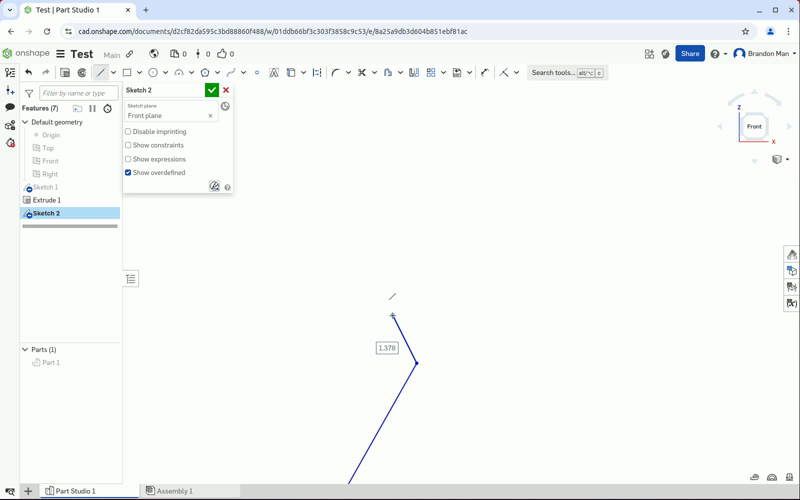
scroll(-6)
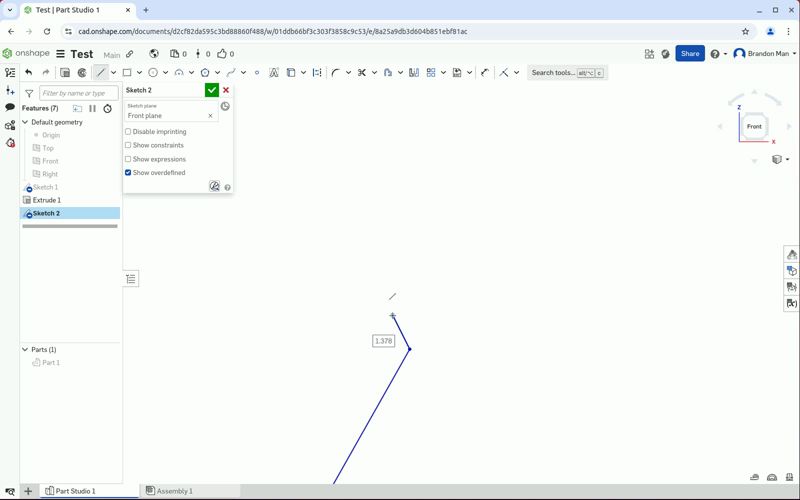
scroll(-6)
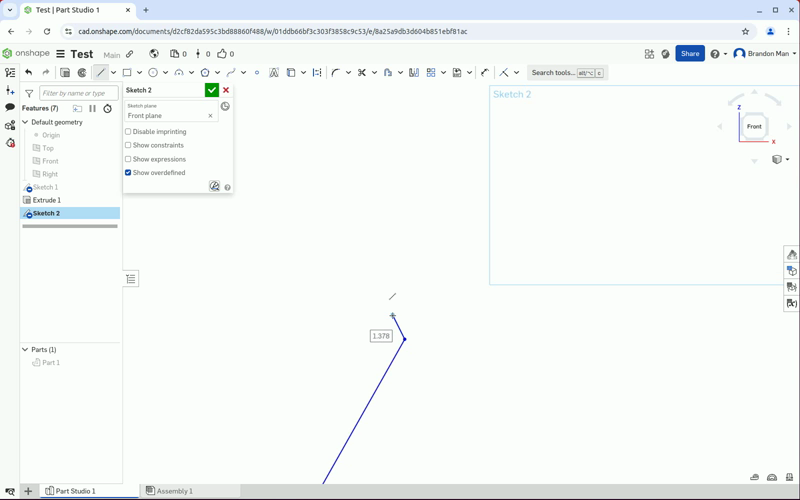
scroll(-6)
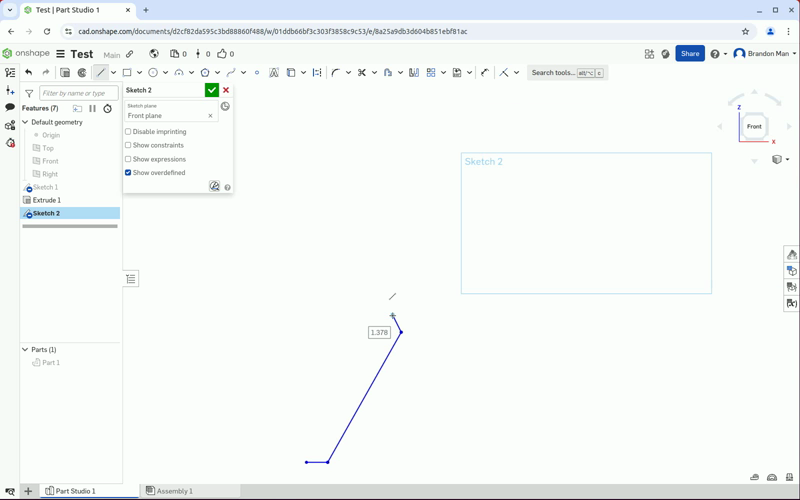
scroll(-6)
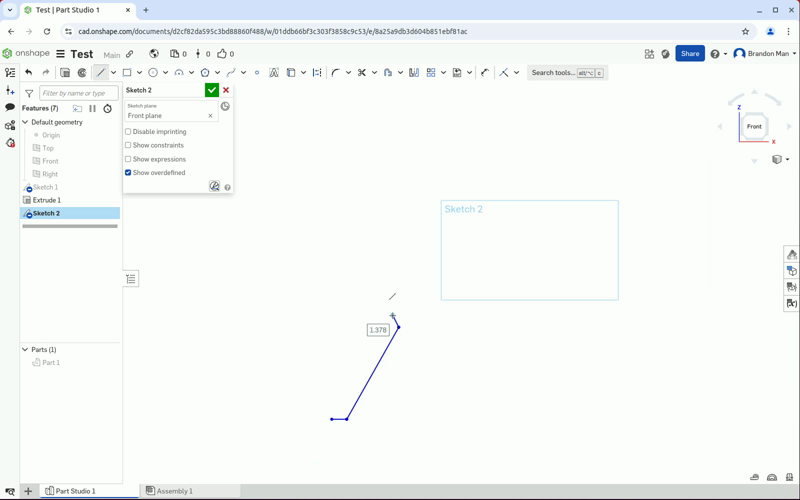
scroll(-6)
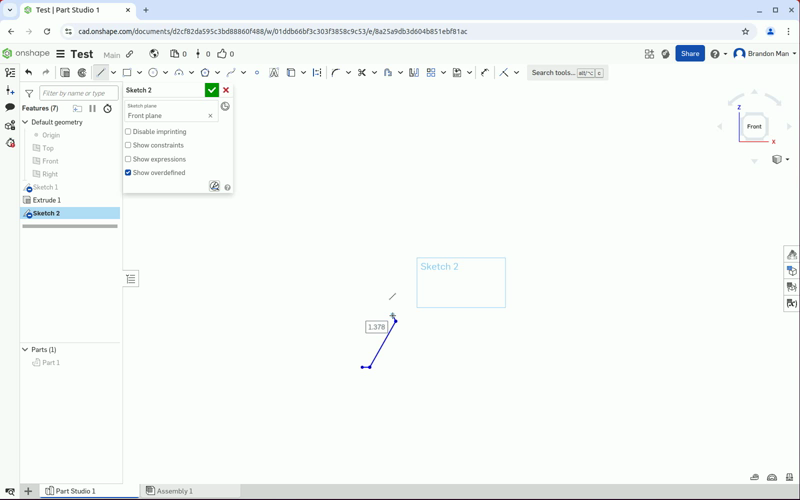
key_up(shift)
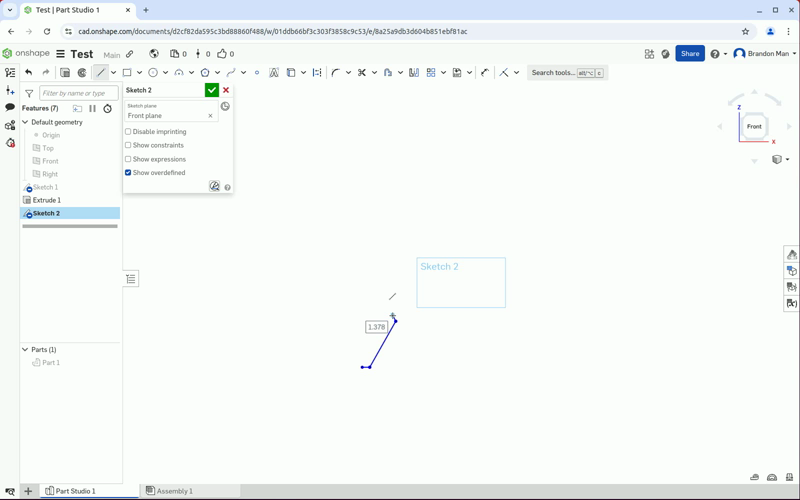
key_down(shift)
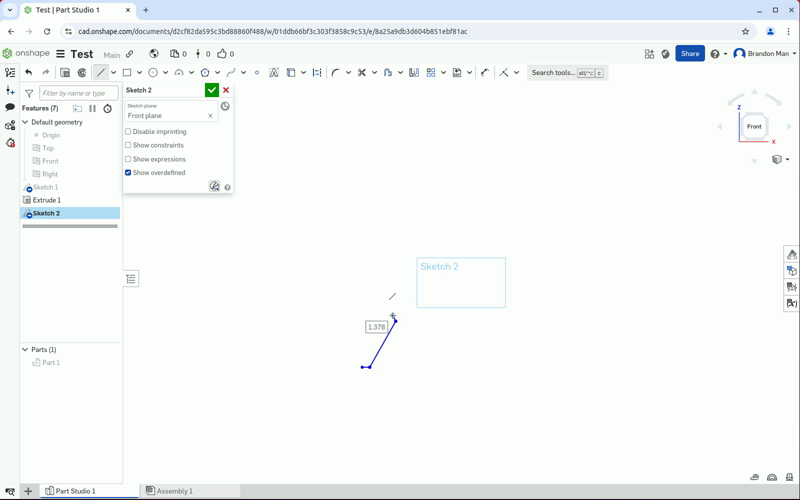
mouse_move(362, 367)
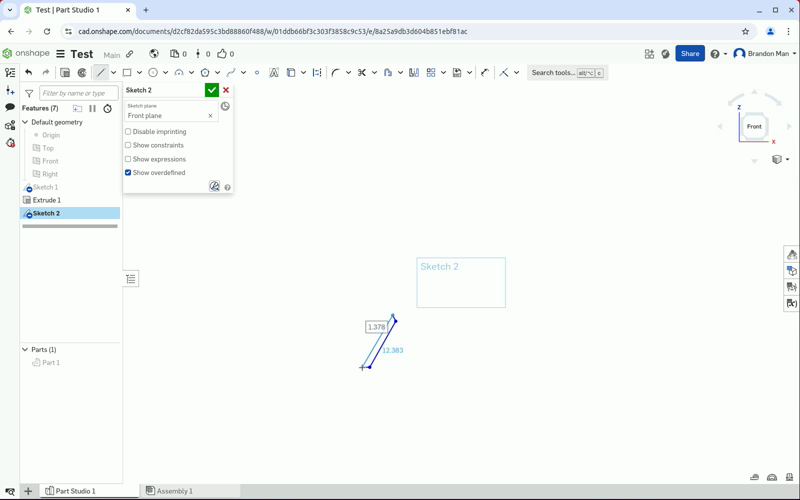
key_up(shift)
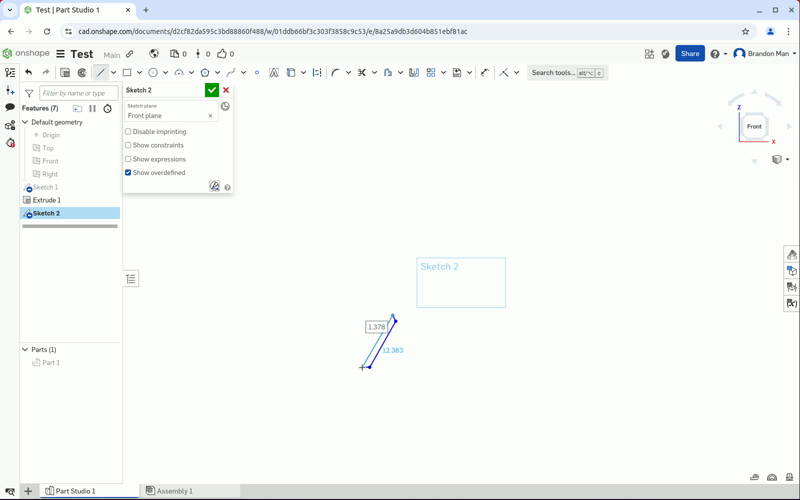
click(362, 367)
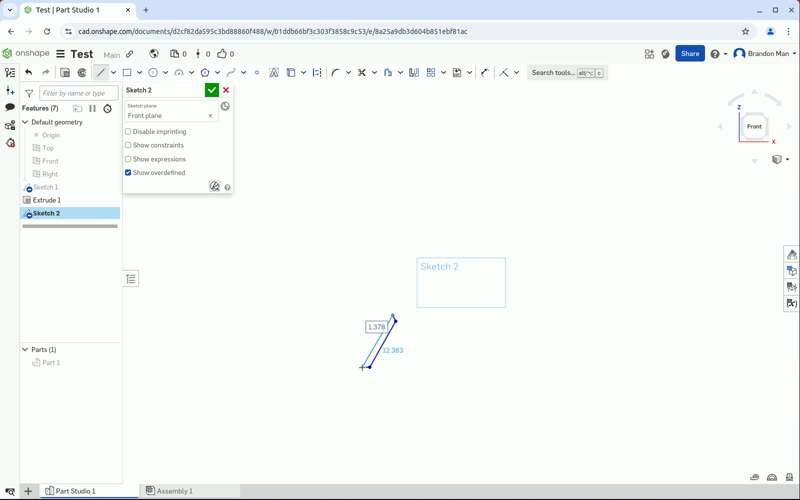
key(esc)
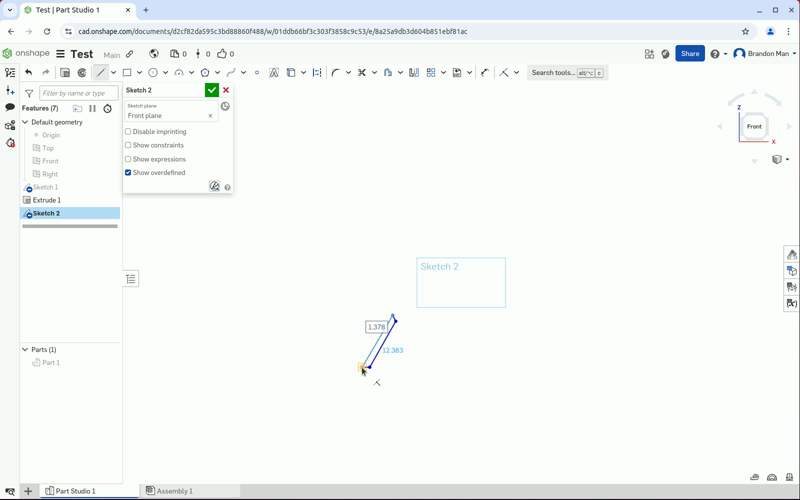
mouse_move(371, 360)
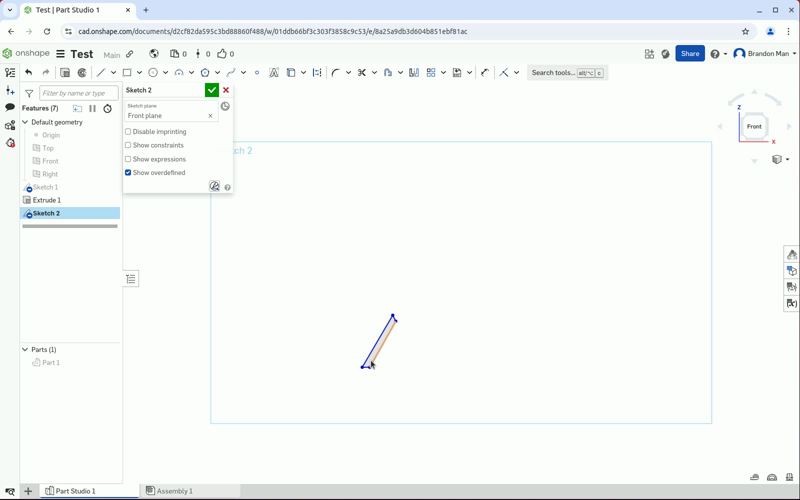
scroll(6)
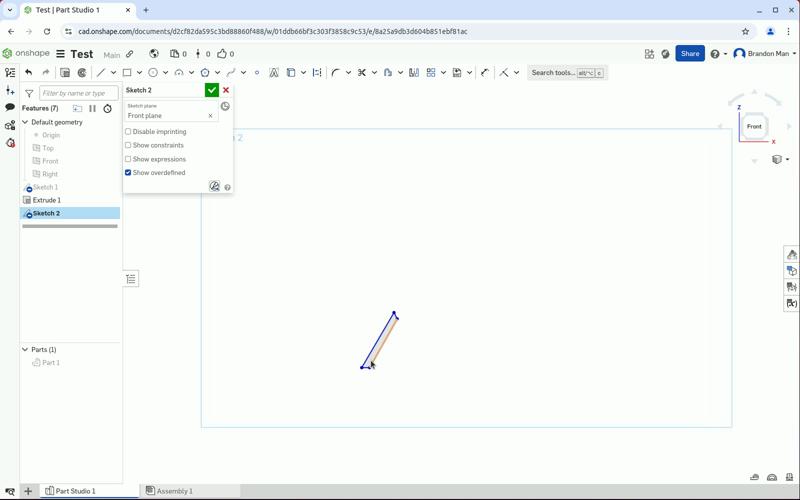
scroll(6)
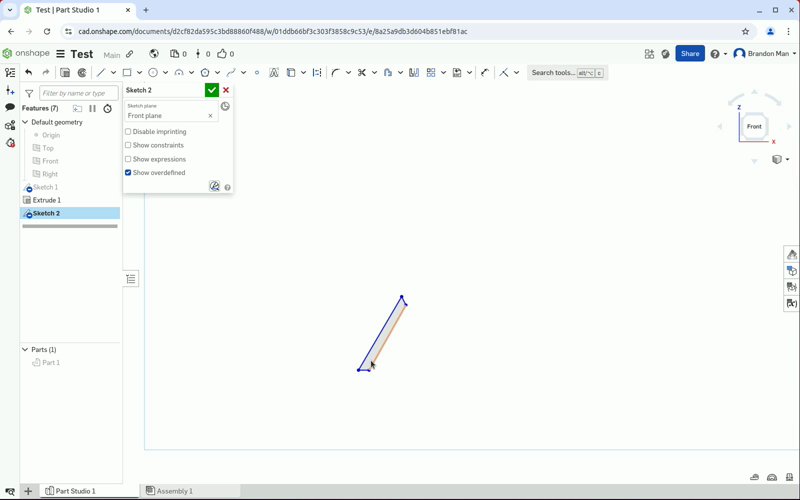
scroll(6)
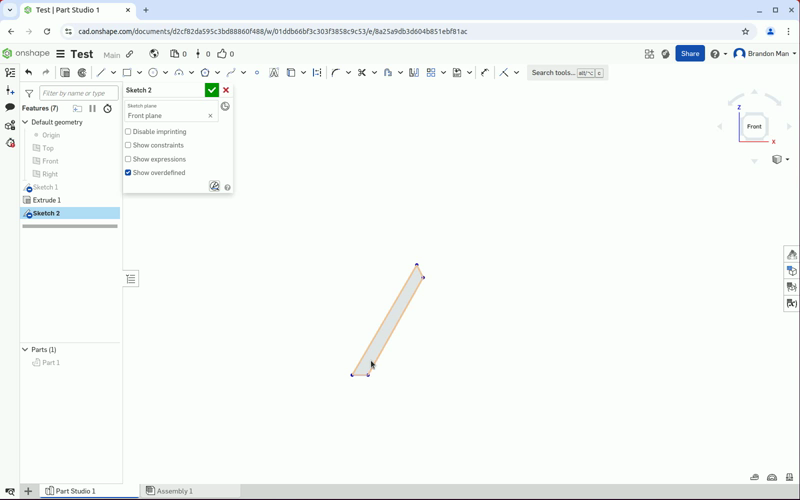
scroll(6)
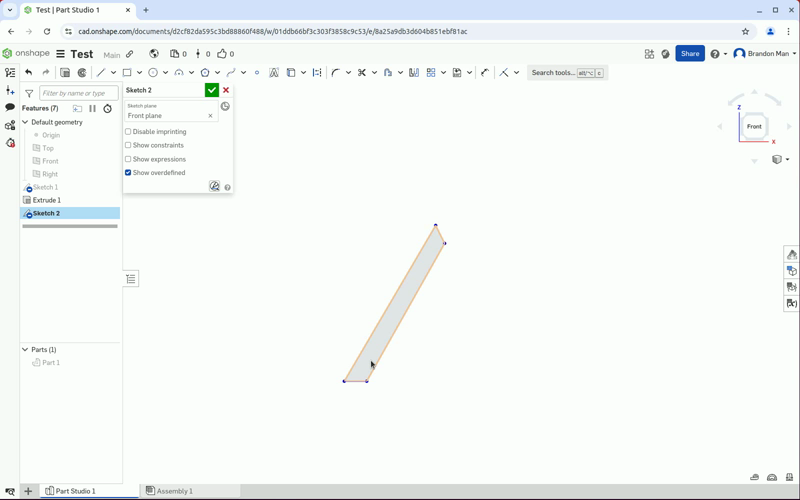
scroll(6)
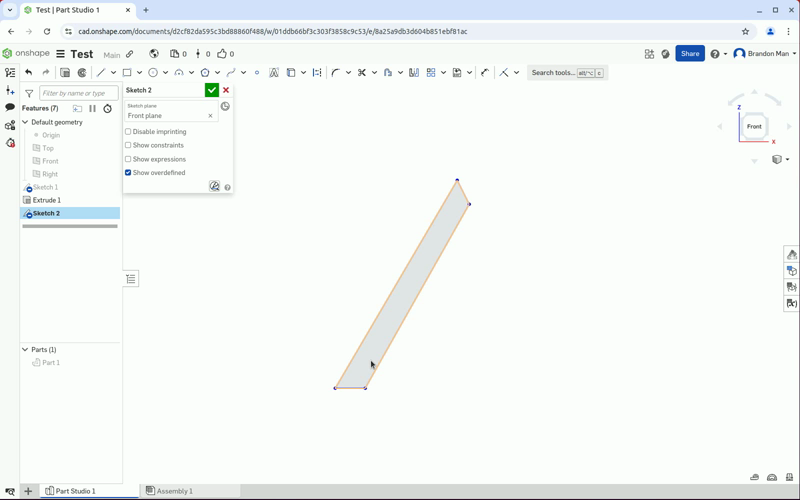
scroll(6)
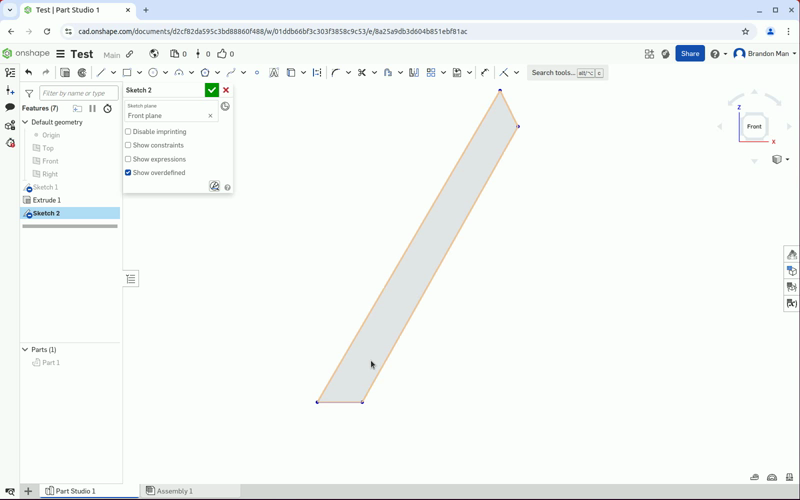
scroll(6)
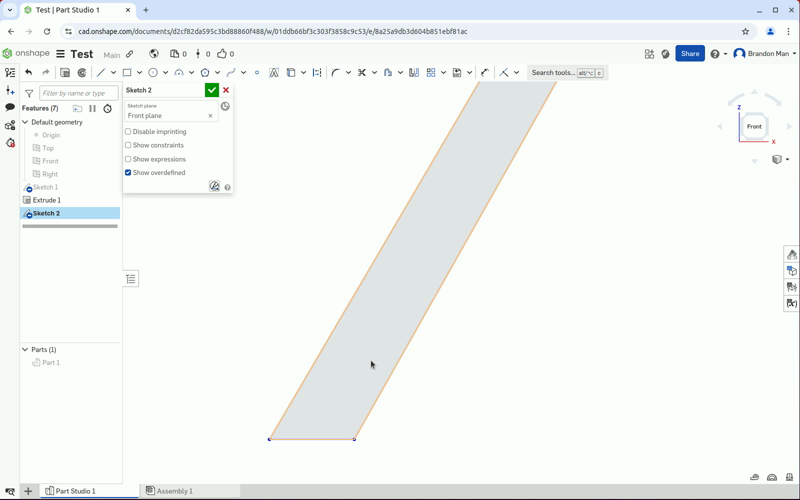
click(371, 360)
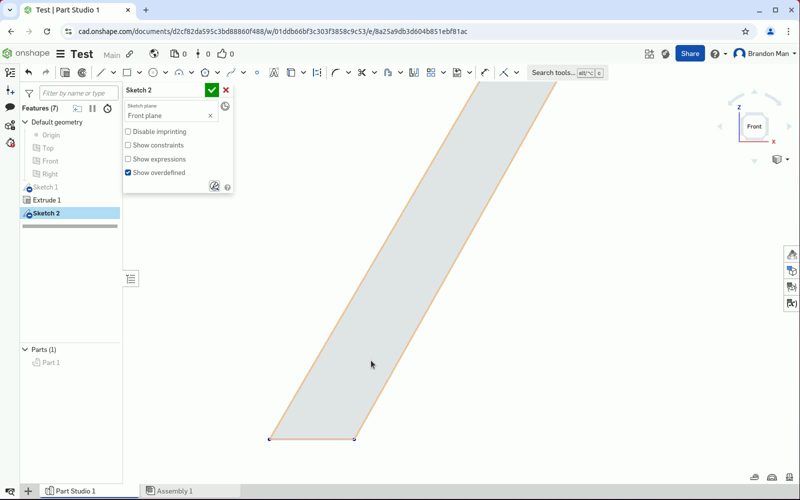
scroll(-6)
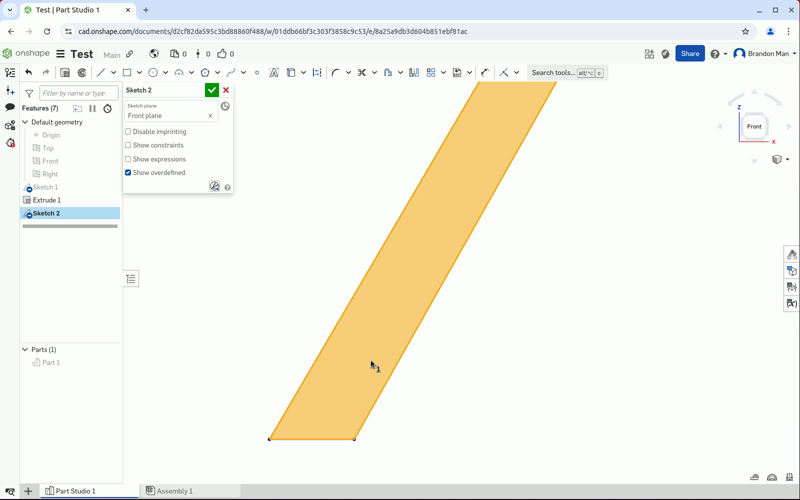
scroll(-6)
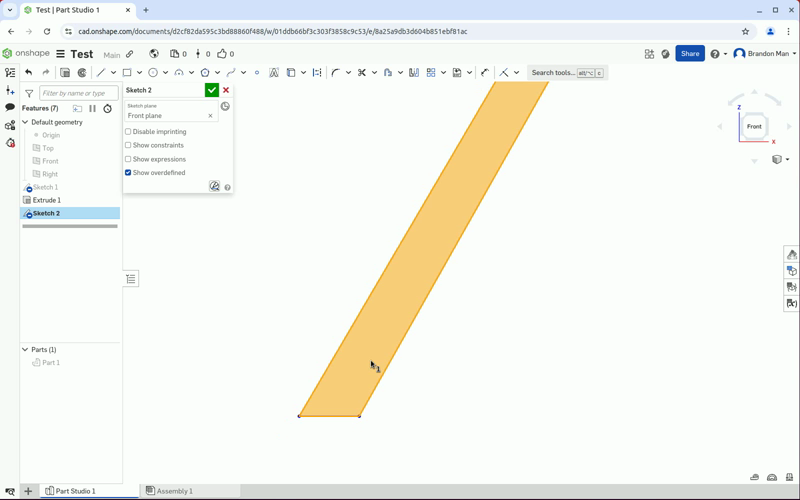
scroll(-6)
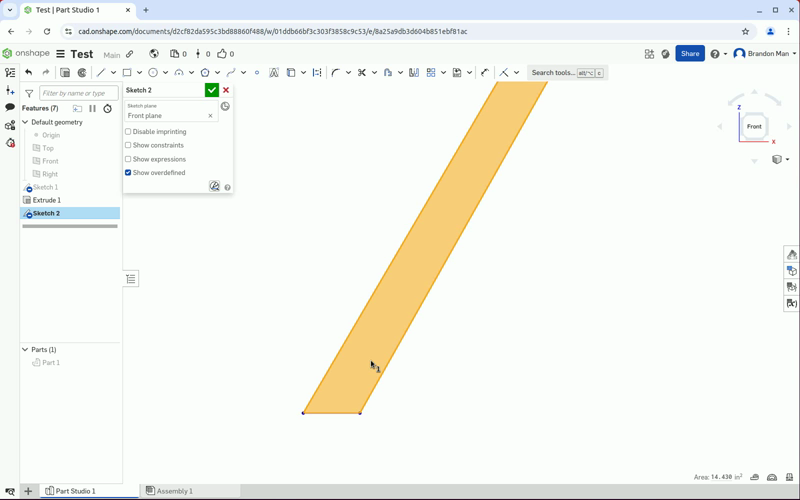
scroll(-6)
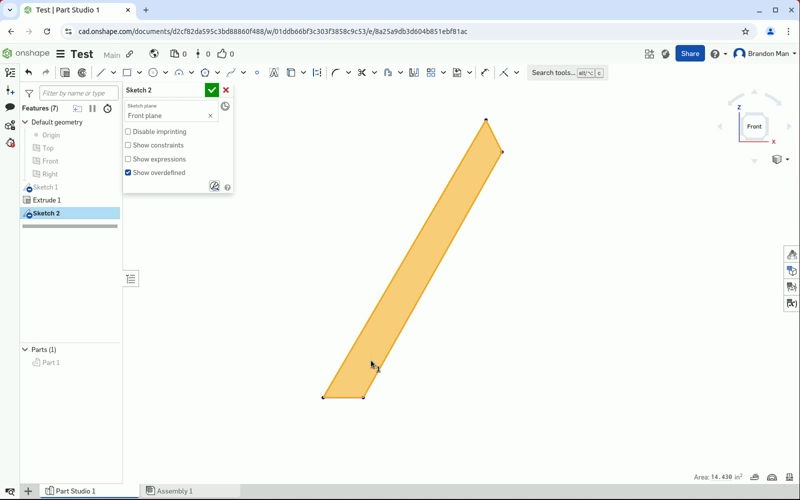
scroll(-6)
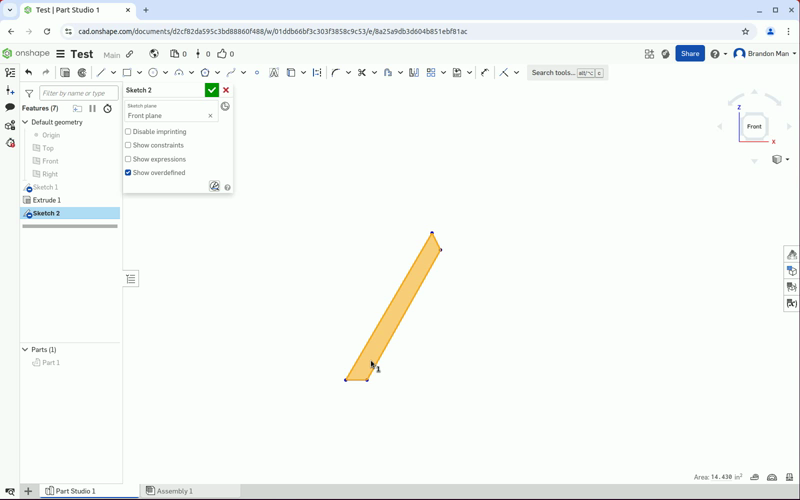
scroll(-6)
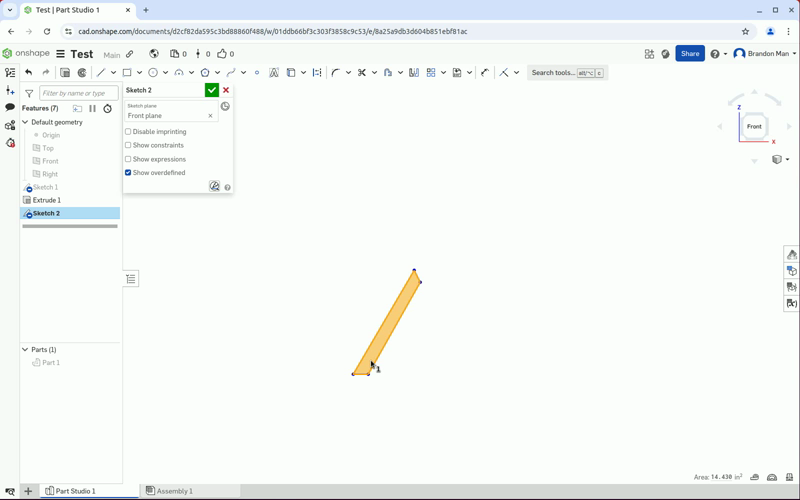
scroll(-6)
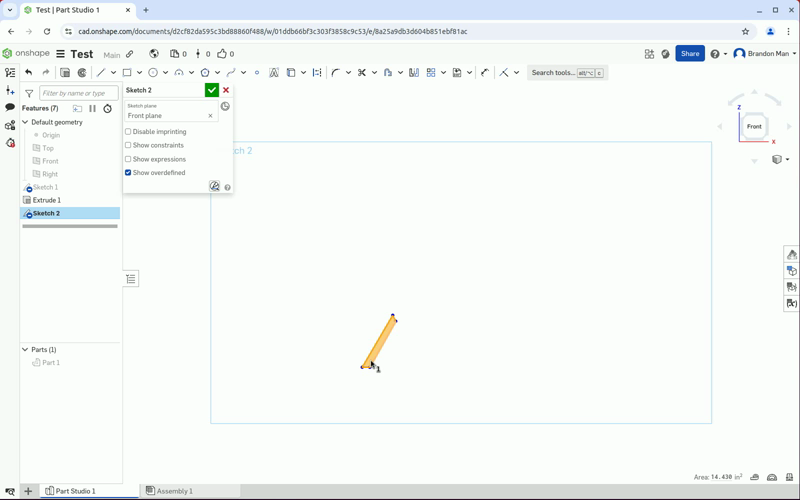
mouse_move(73, 352)
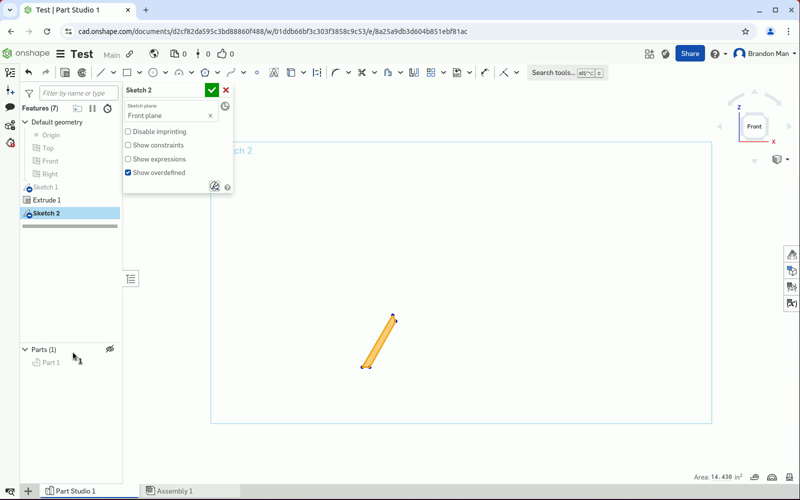
key(shift+y)
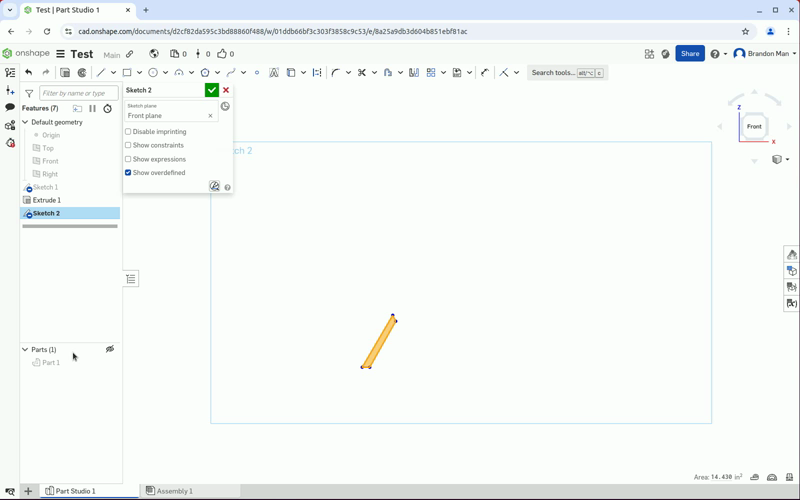
key(shift+e)
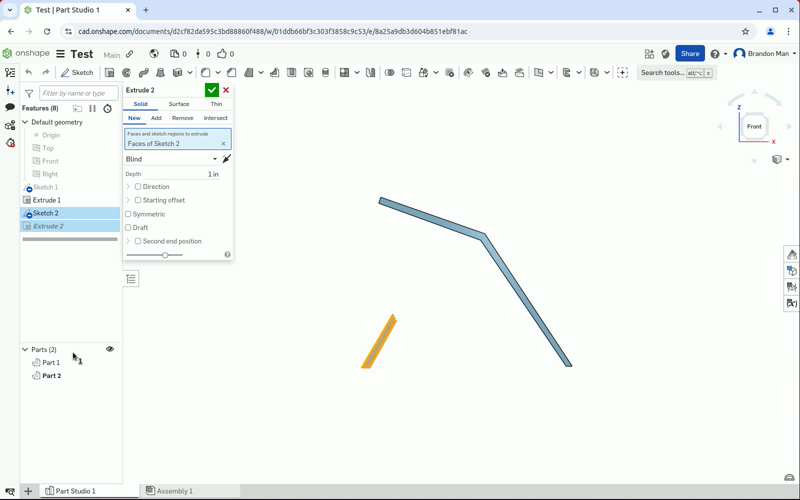
mouse_move(143, 106)
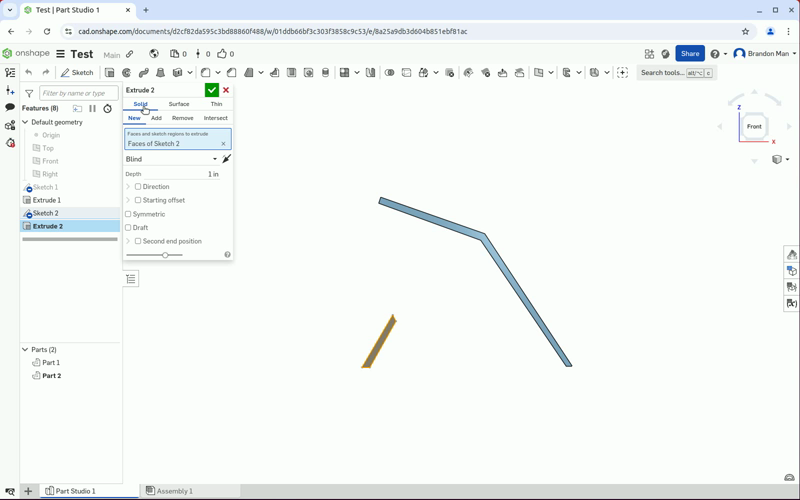
click(143, 106)
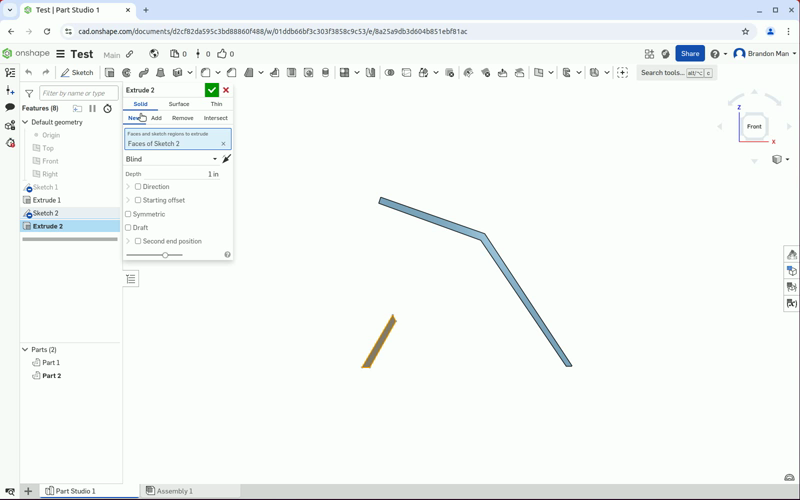
mouse_move(137, 120)
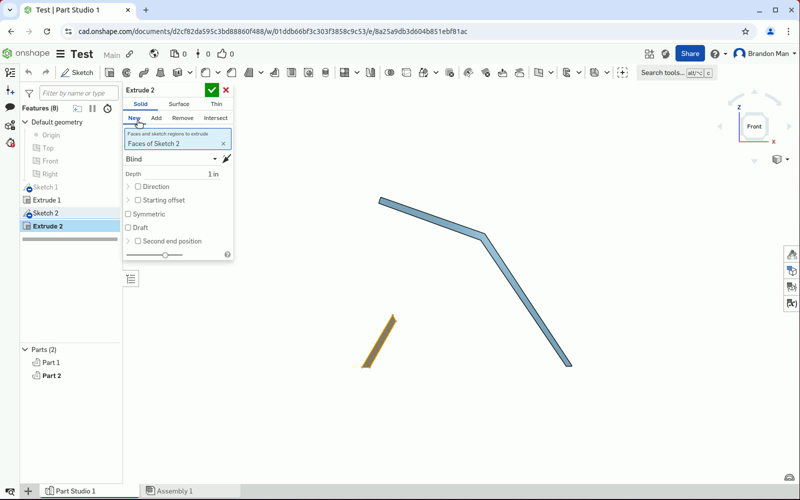
click(137, 120)
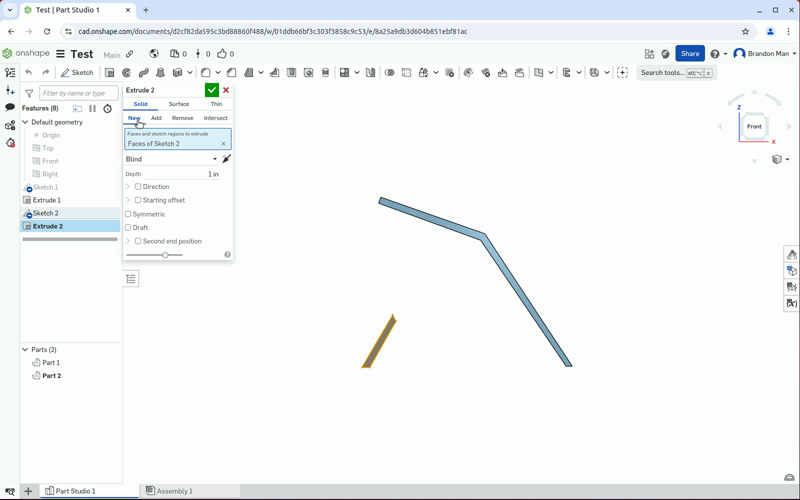
key(tab, 4)
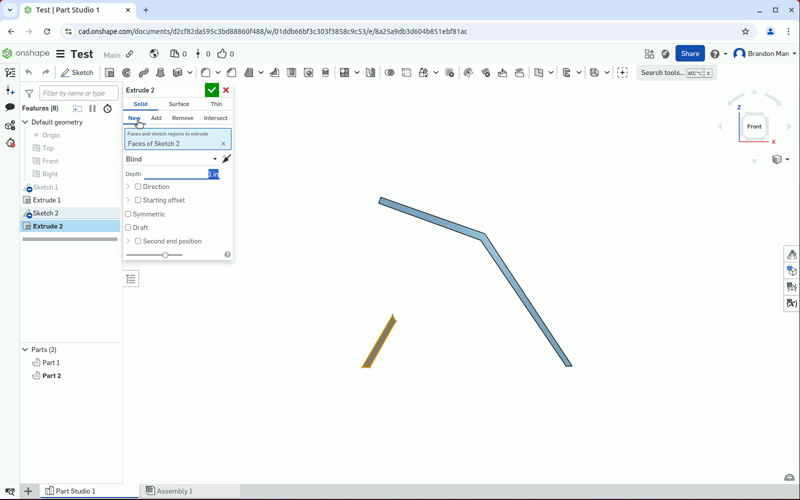
text(7.943)
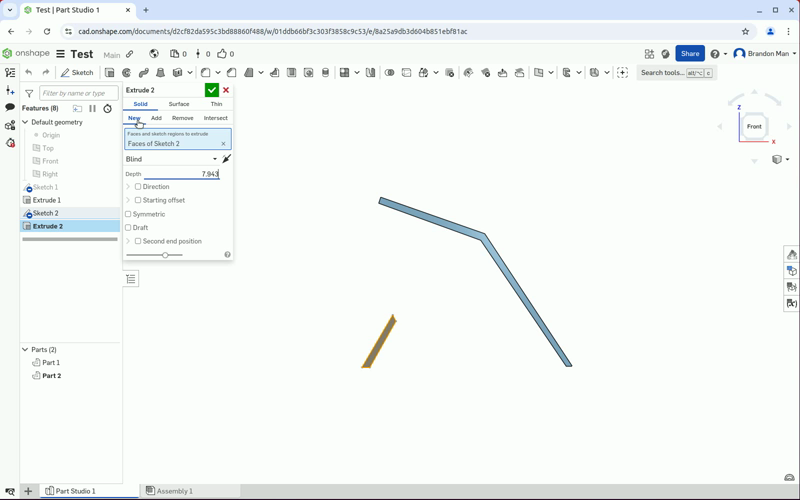
key(enter)
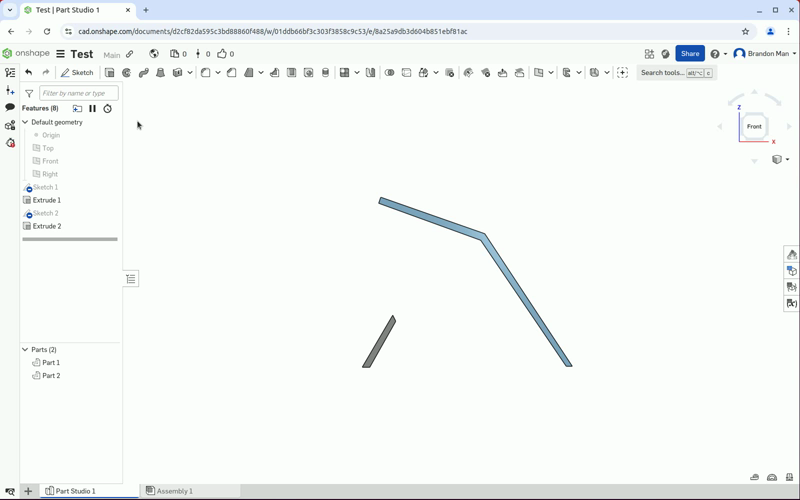
key(shift+h)
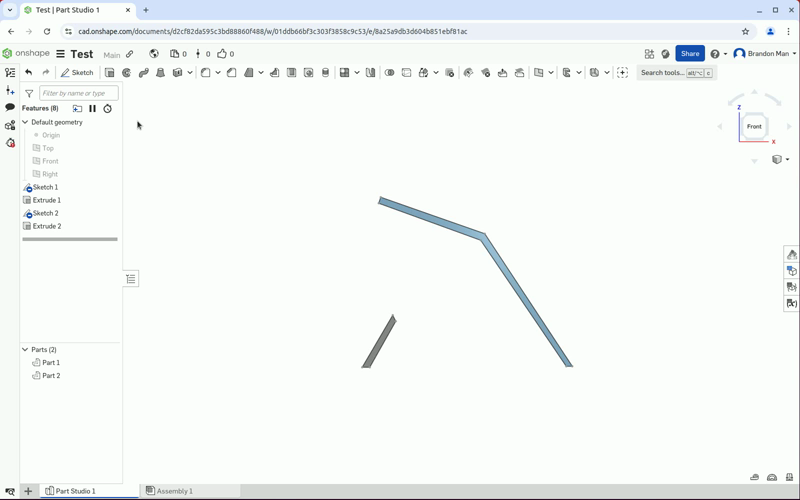
key(shift+h)
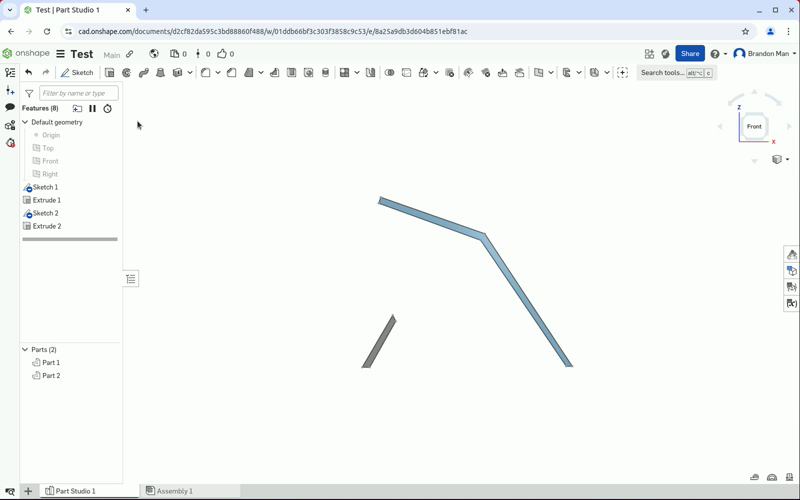
key(shift+7)
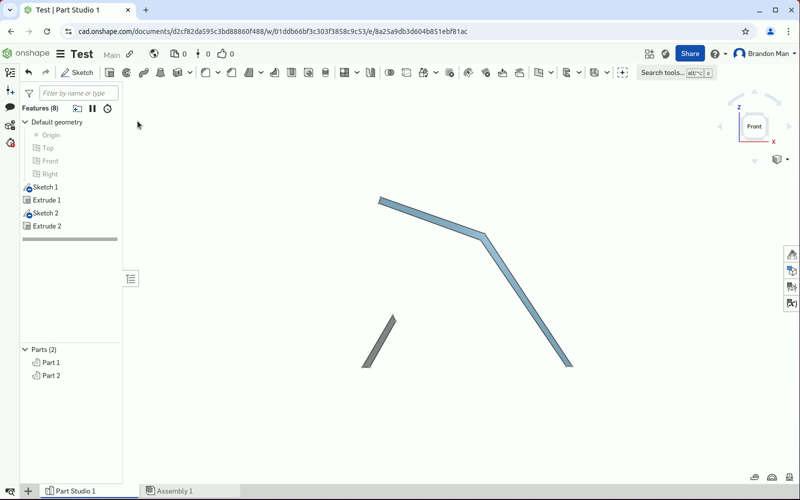
key(left, 2)
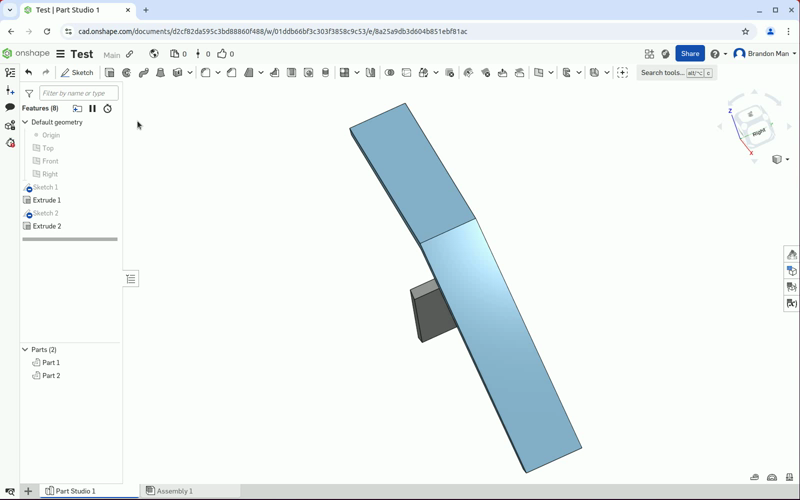
key(down, 2)
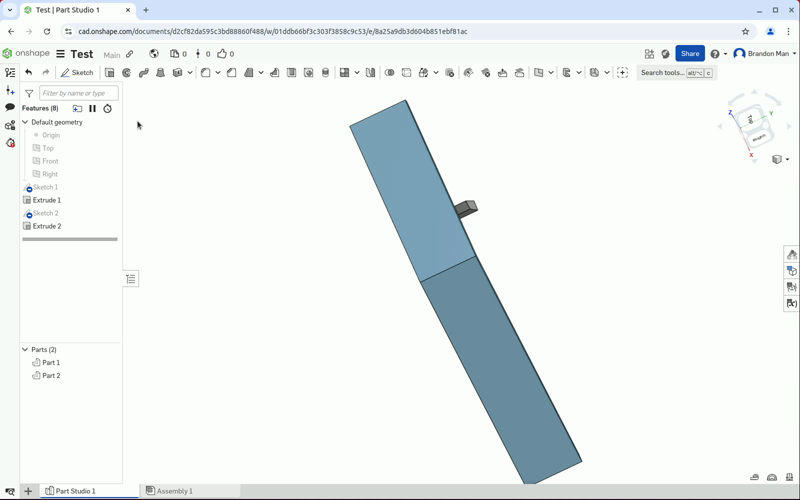
key(up, 2)
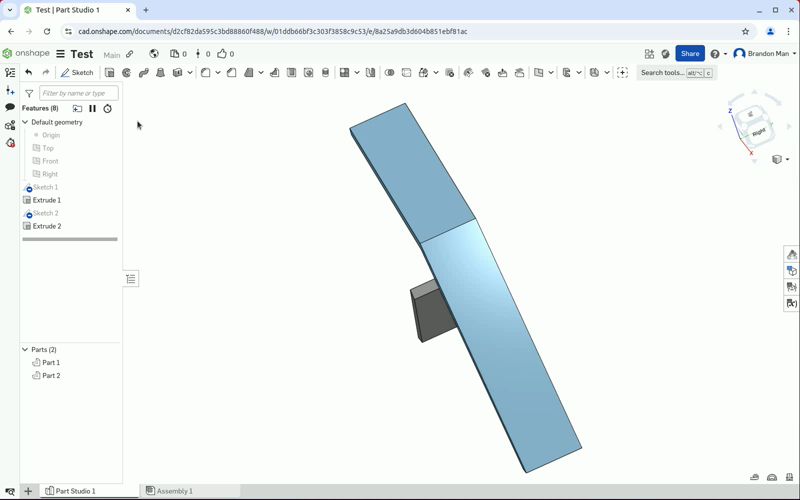
key(right, 2)
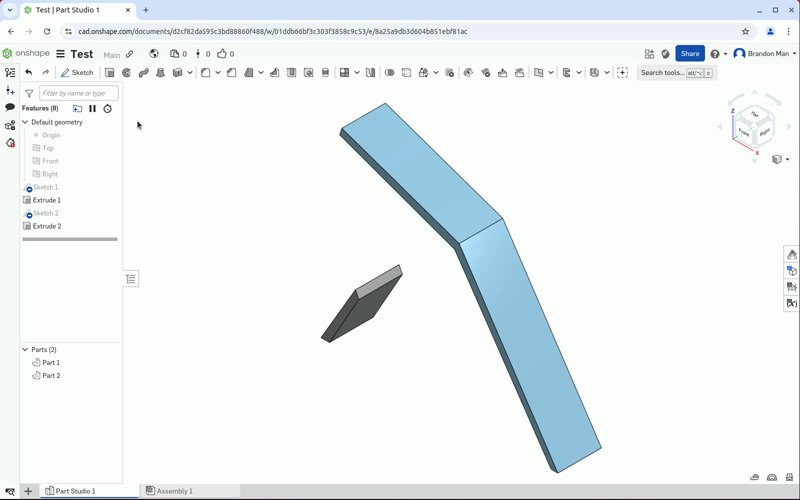
mouse_move(73, 189)
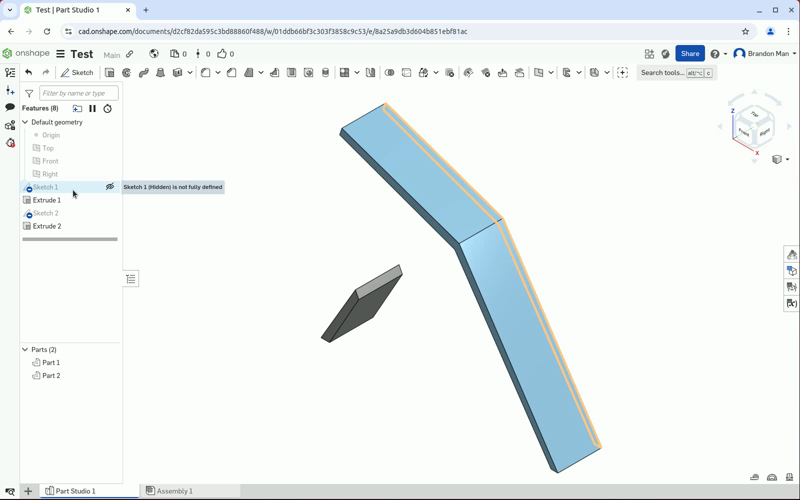
click(73, 189)